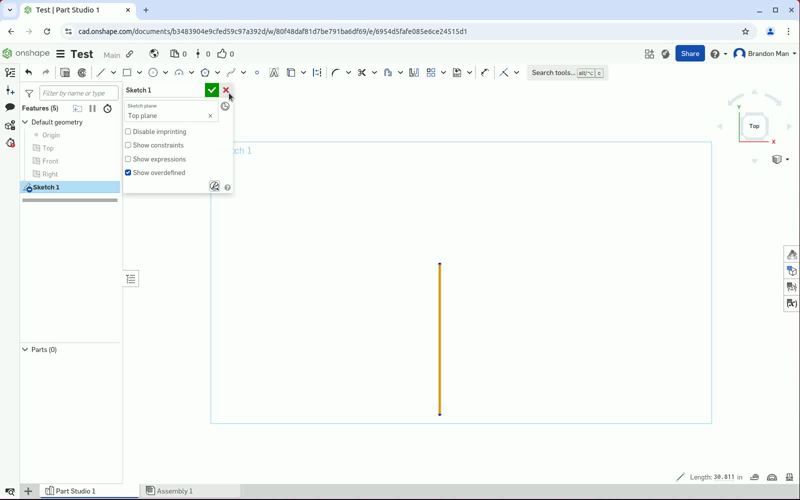
key(shift+h)
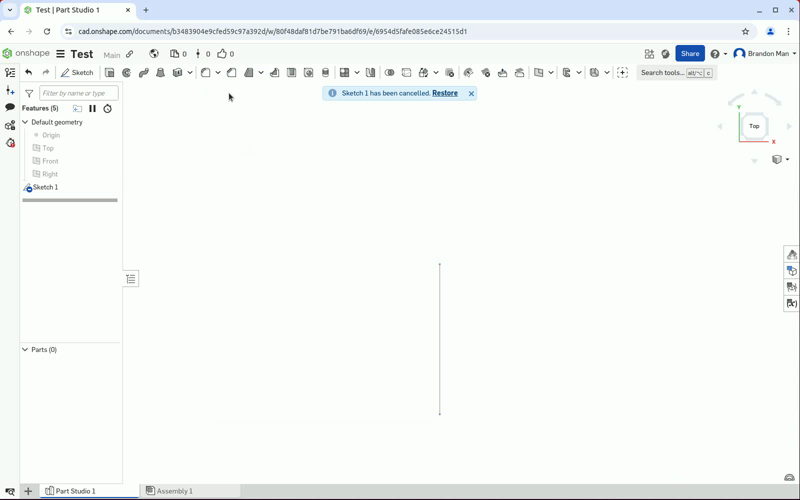
key(shift+s)
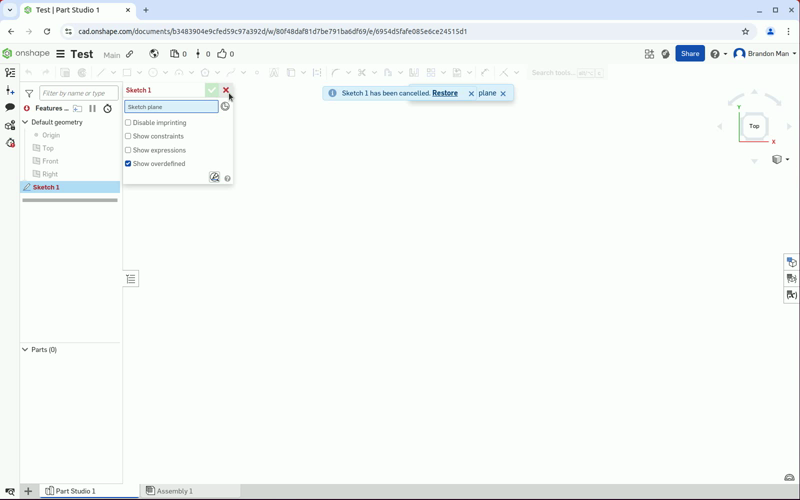
mouse_move(73, 150)
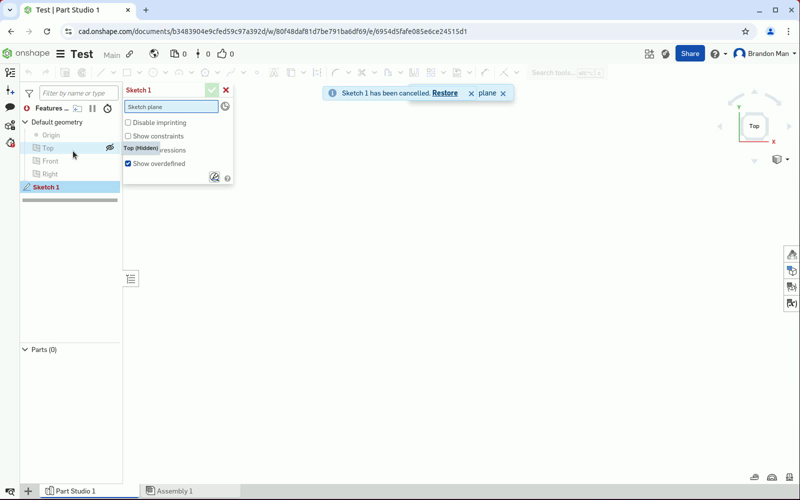
click(73, 150)
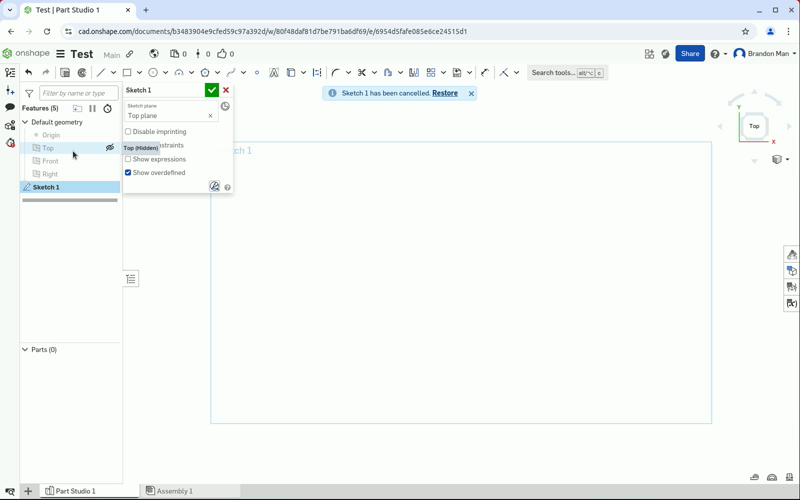
mouse_move(73, 352)
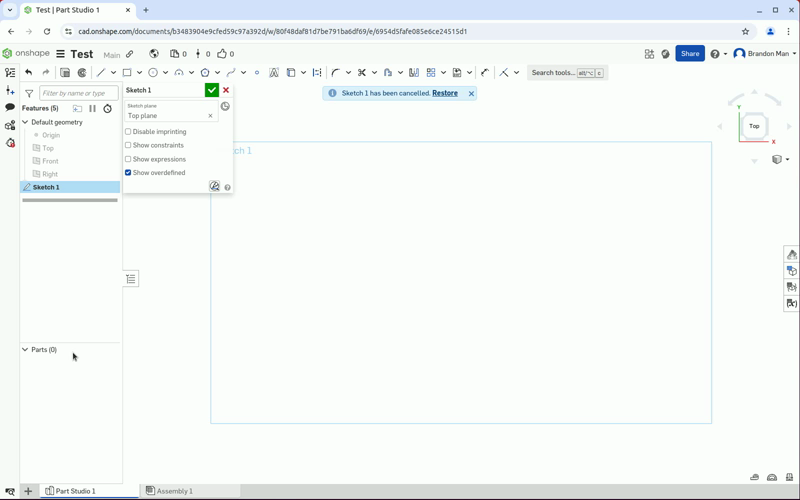
key(y)
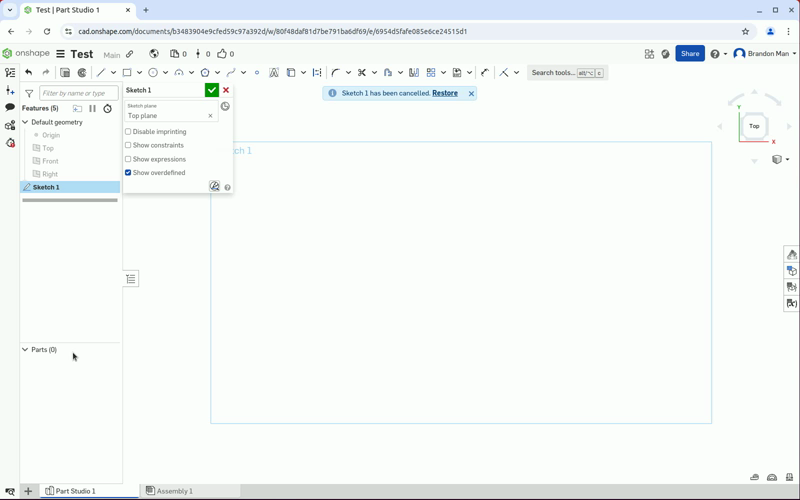
key(l)
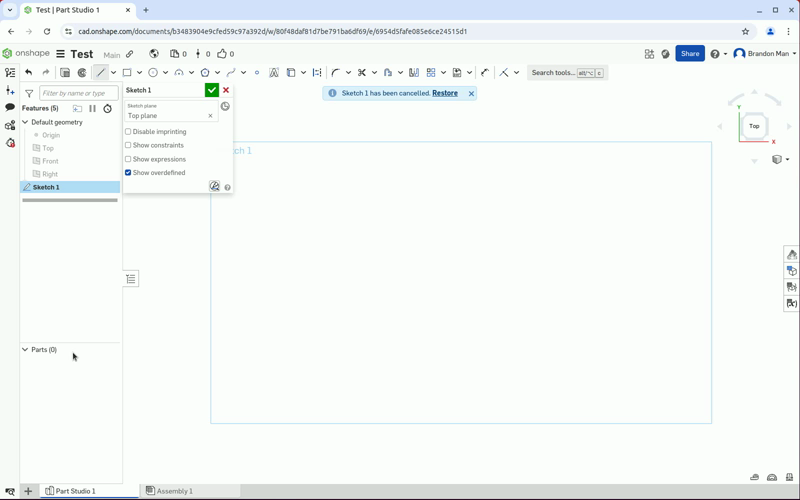
key_down(shift)
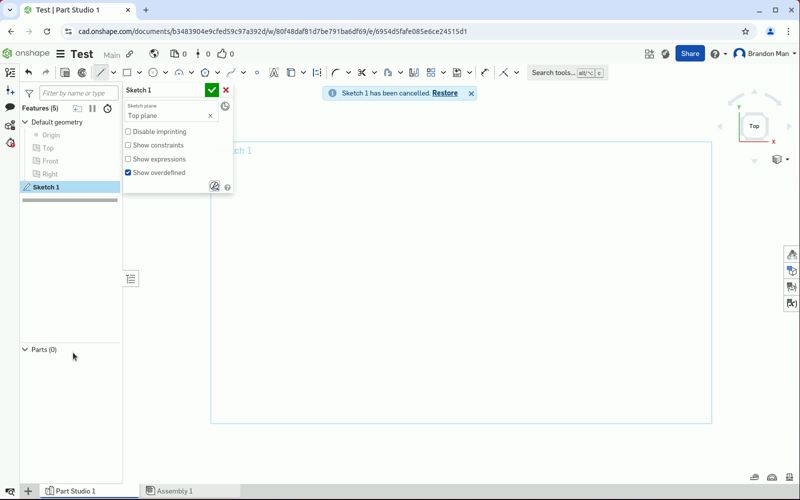
mouse_move(348, 395)
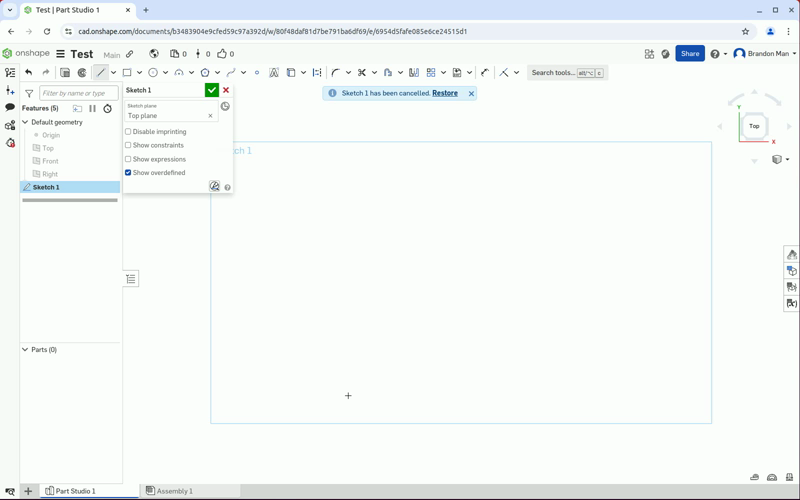
click(348, 395)
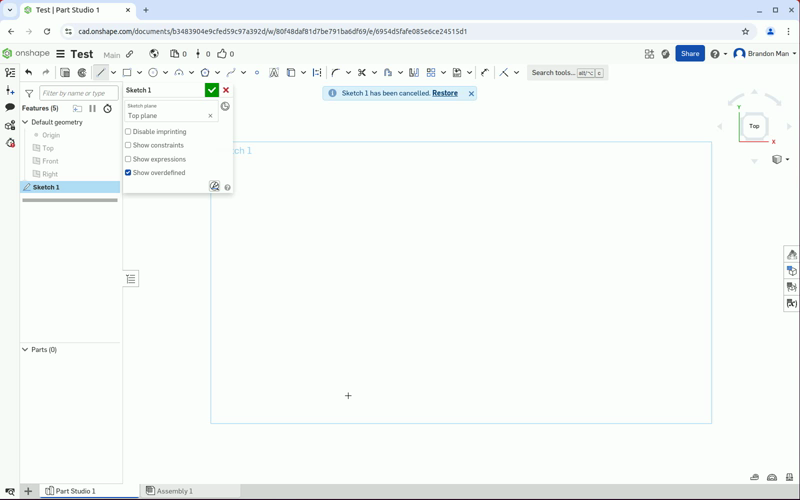
key_up(shift)
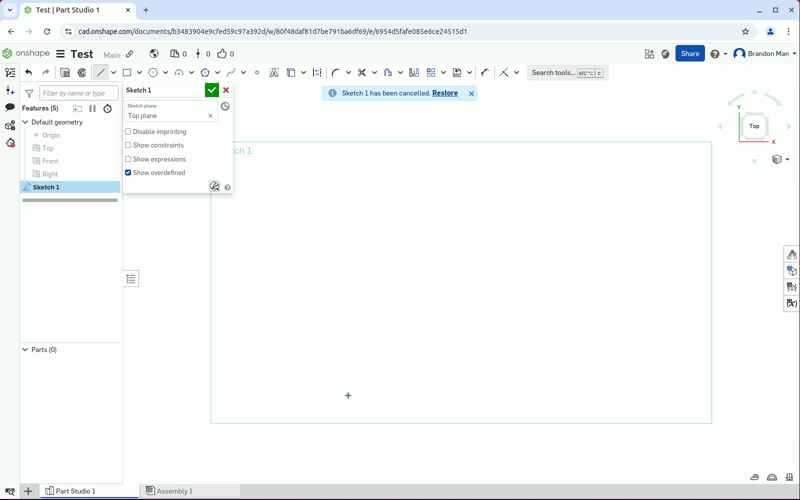
key_down(shift)
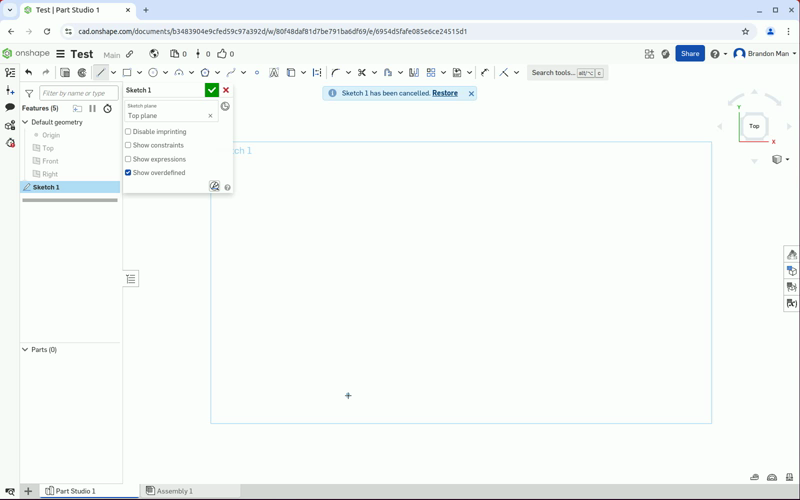
mouse_move(572, 395)
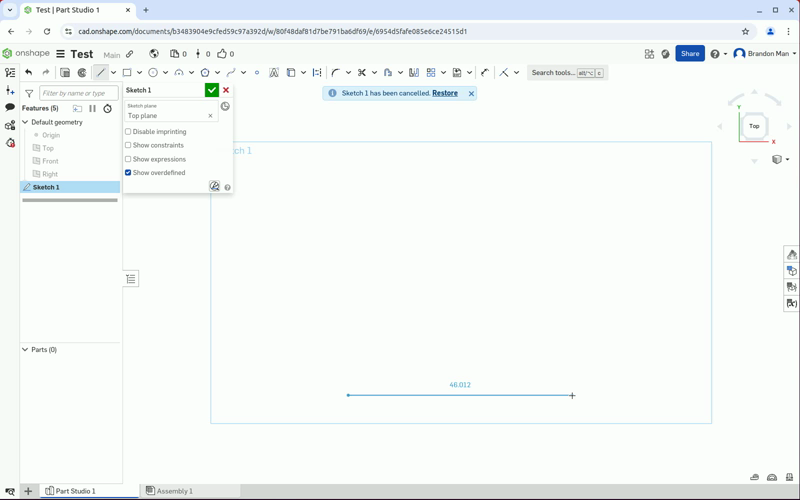
click(572, 395)
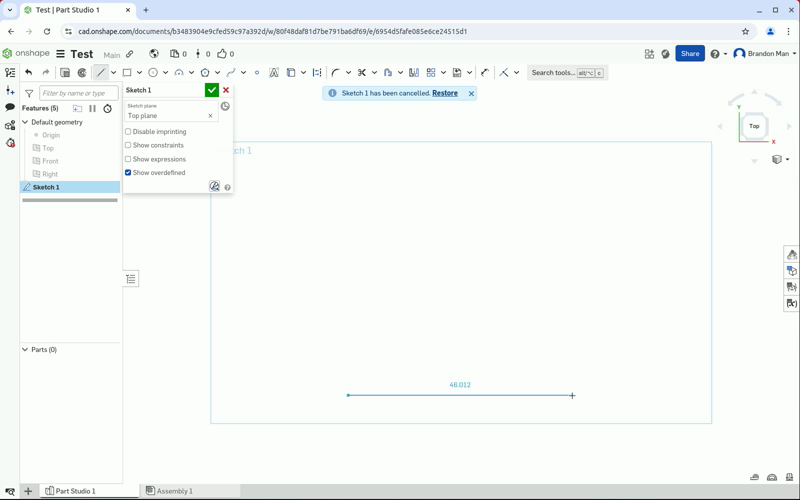
key_up(shift)
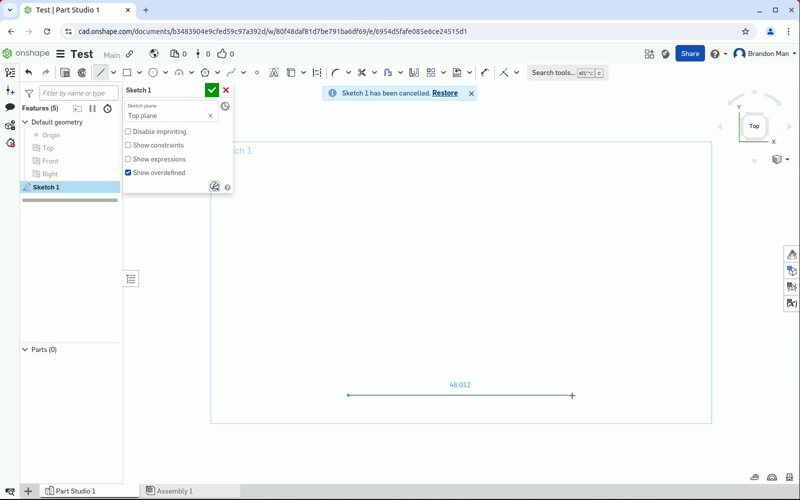
key_down(shift)
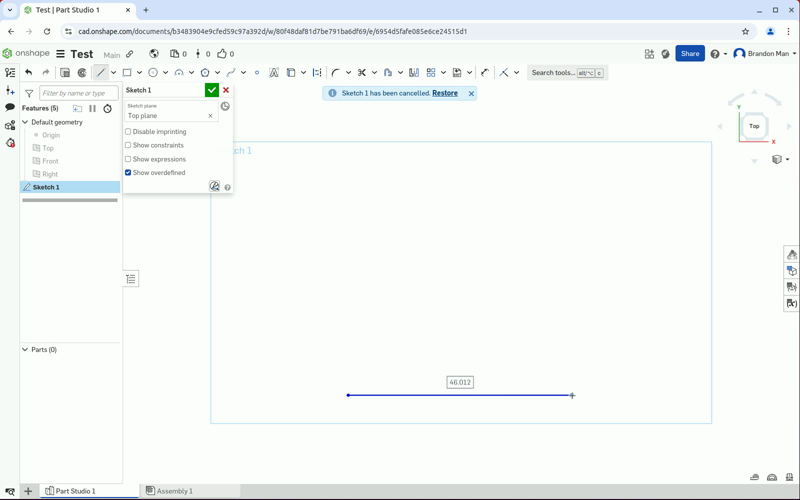
mouse_move(572, 171)
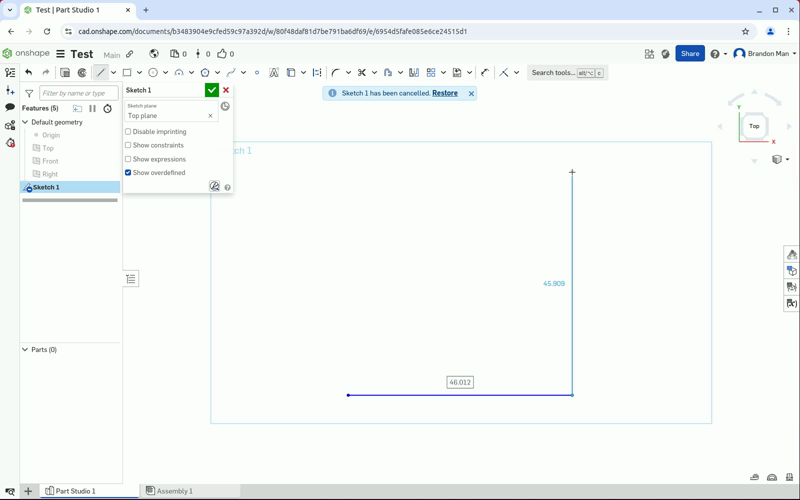
click(572, 171)
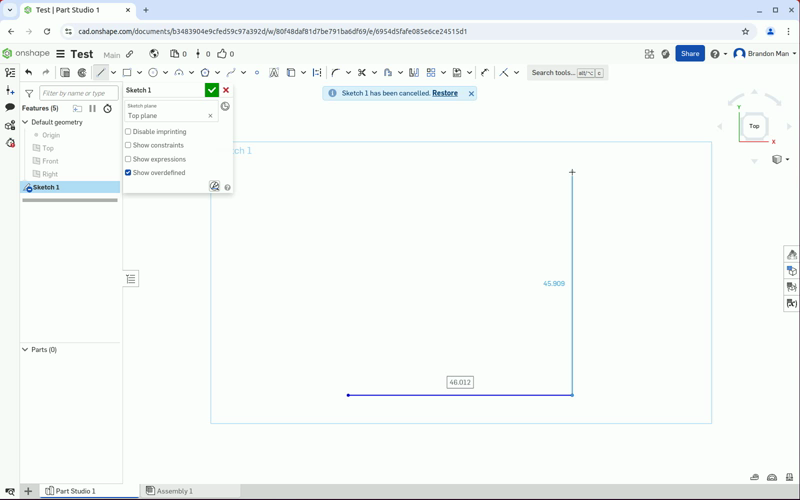
key_up(shift)
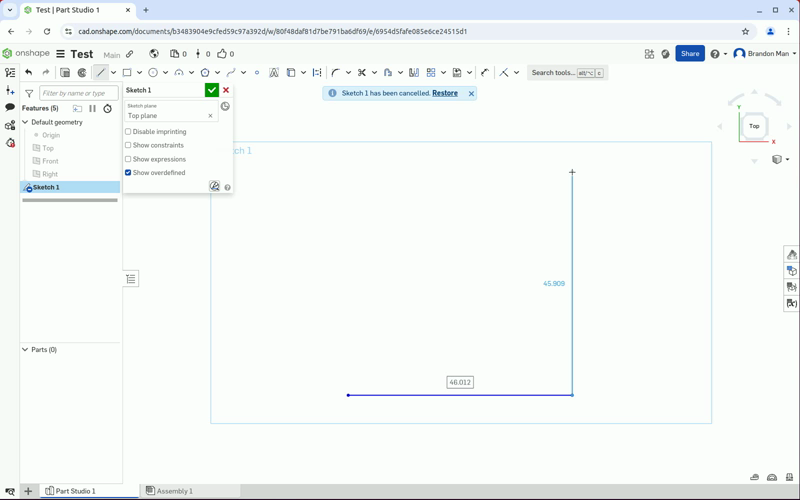
key_down(shift)
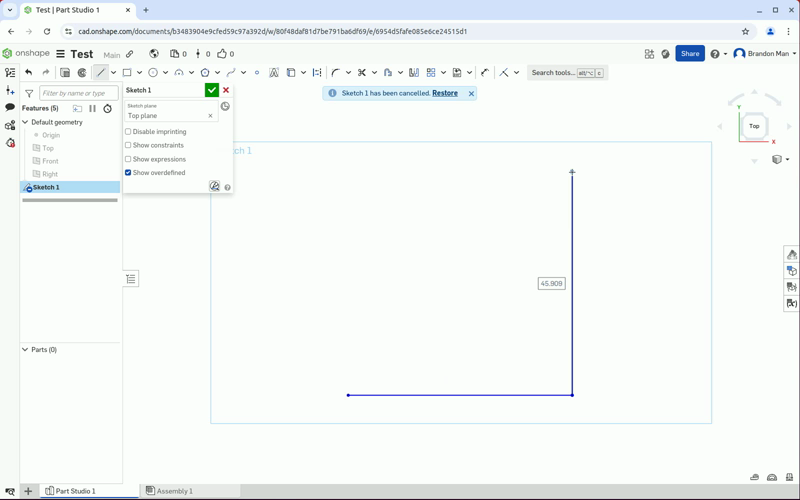
mouse_move(348, 171)
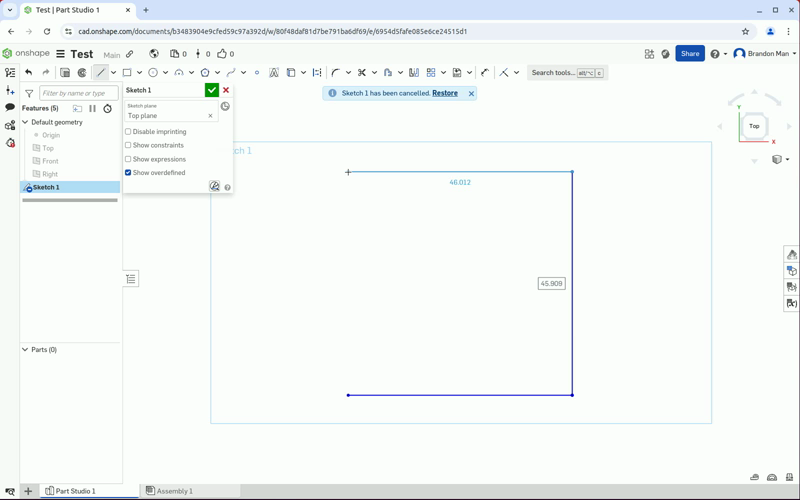
click(348, 171)
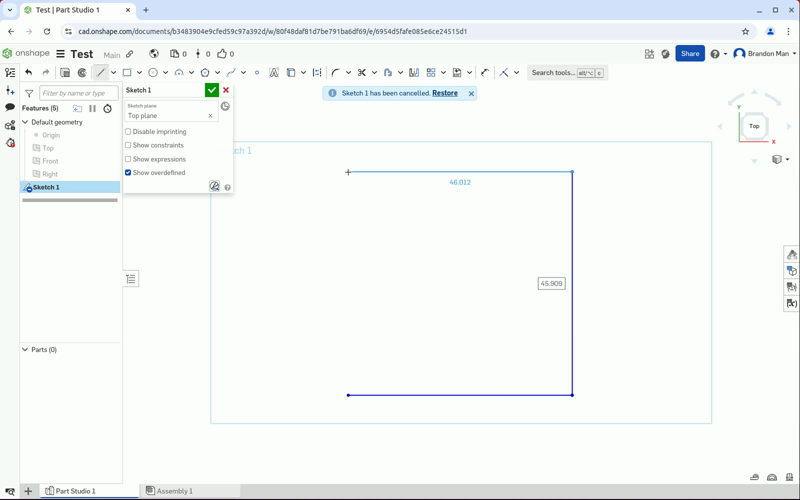
key_up(shift)
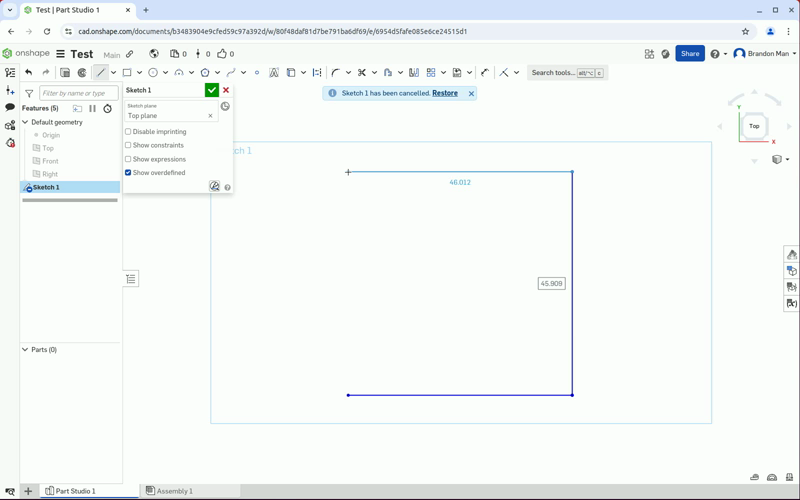
key_down(shift)
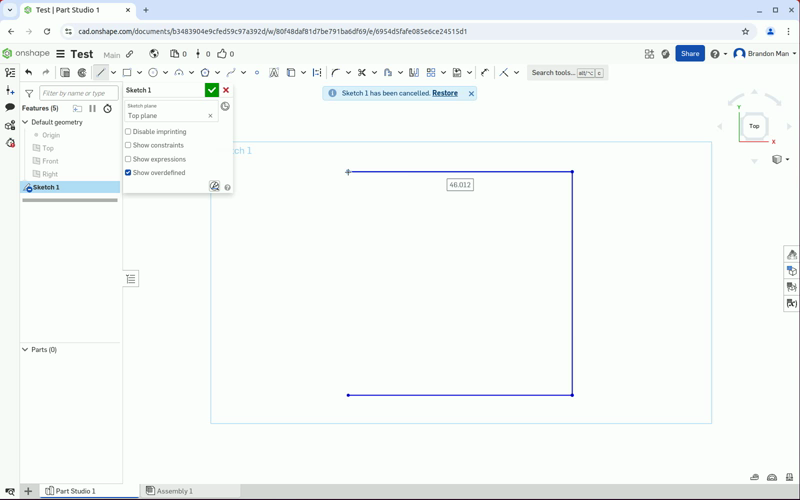
mouse_move(348, 395)
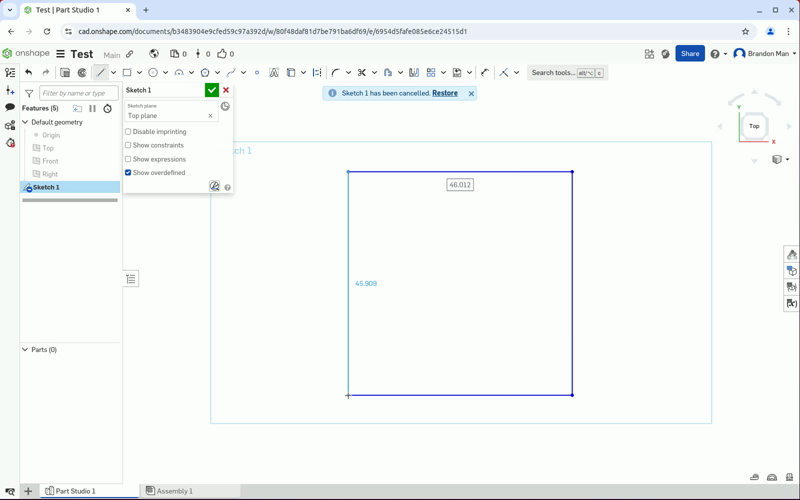
key_up(shift)
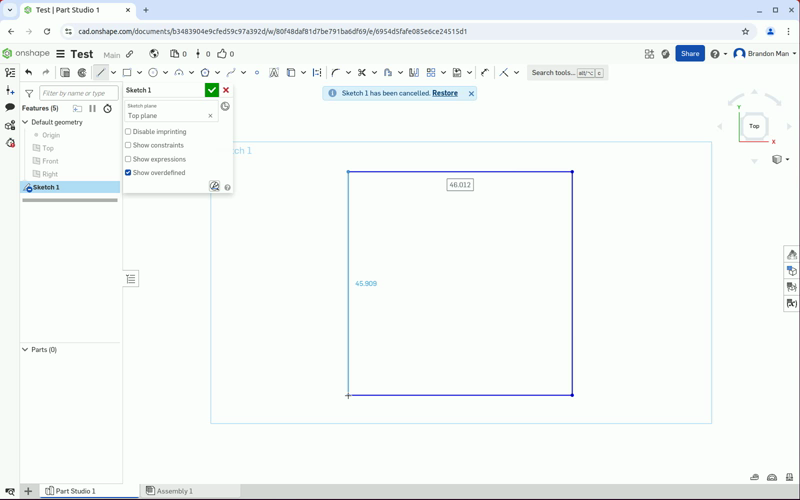
click(348, 395)
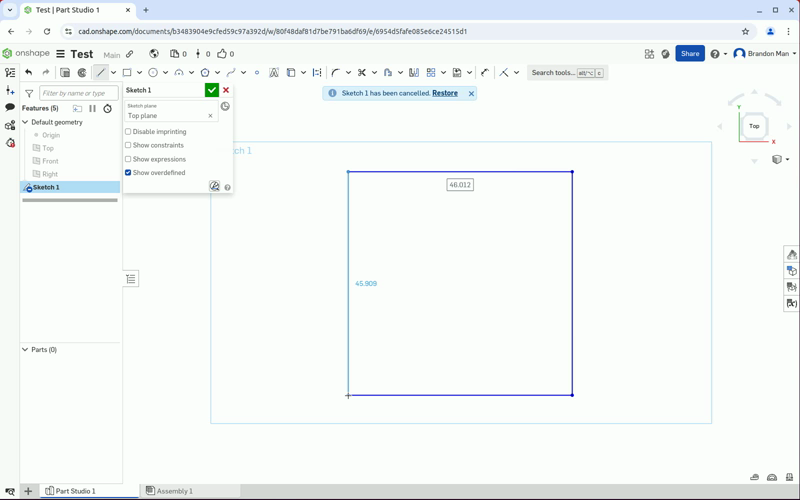
key(esc)
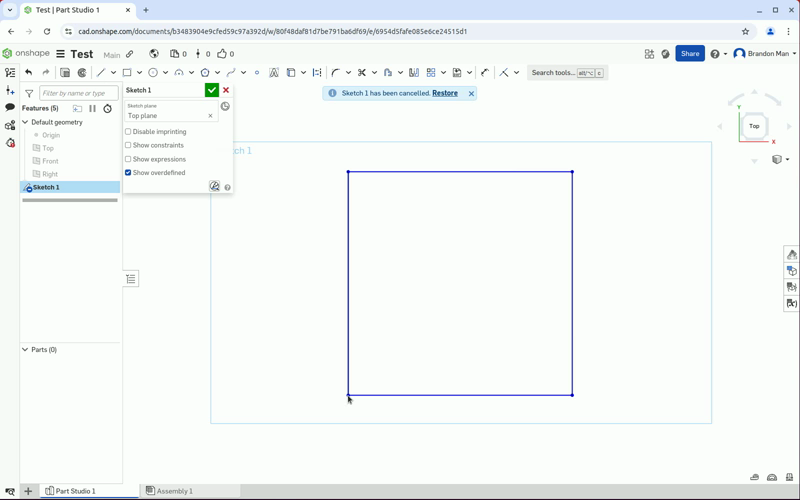
mouse_move(444, 356)
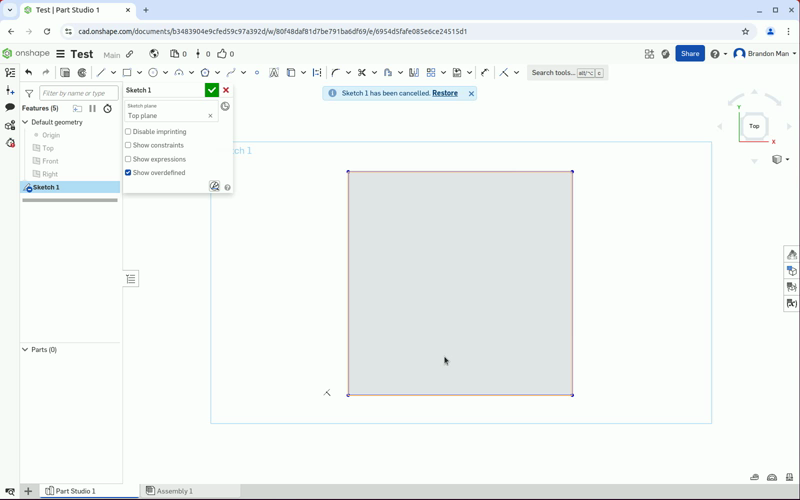
click(444, 356)
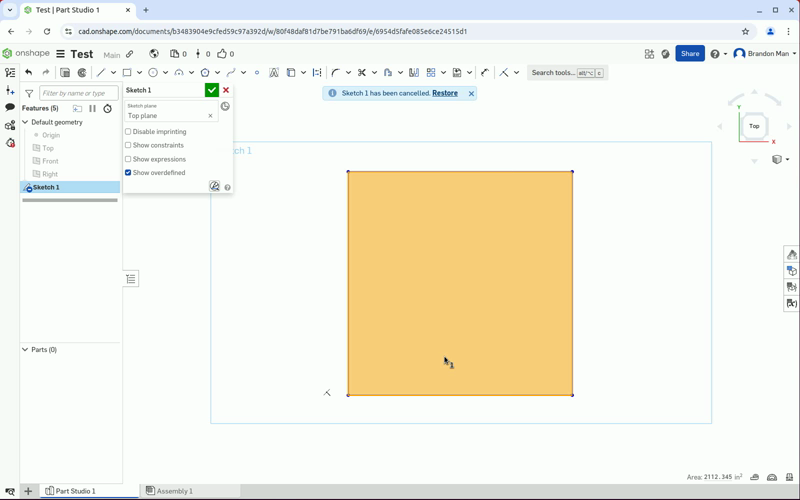
mouse_move(73, 352)
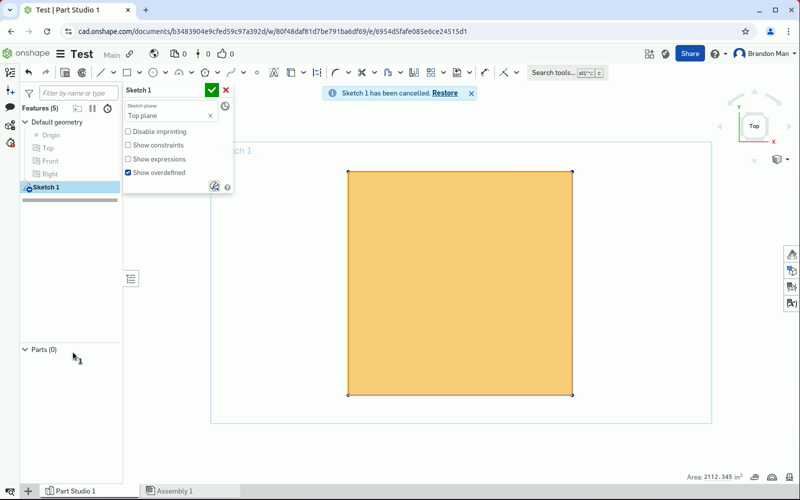
key(shift+y)
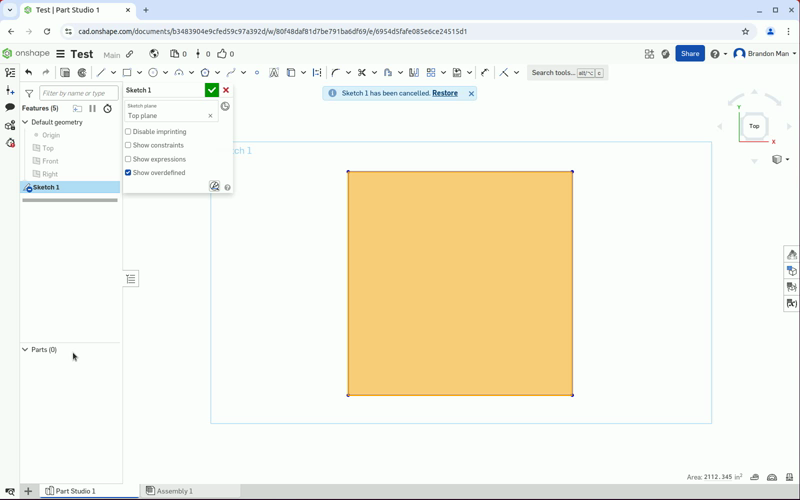
key(shift+e)
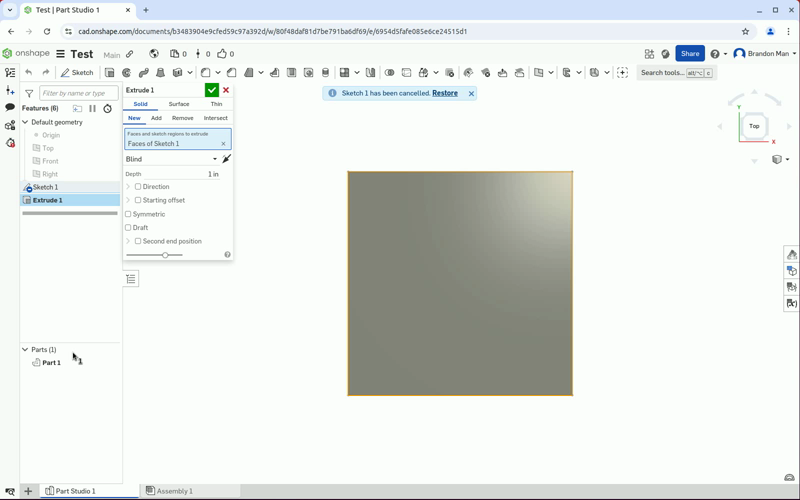
mouse_move(143, 106)
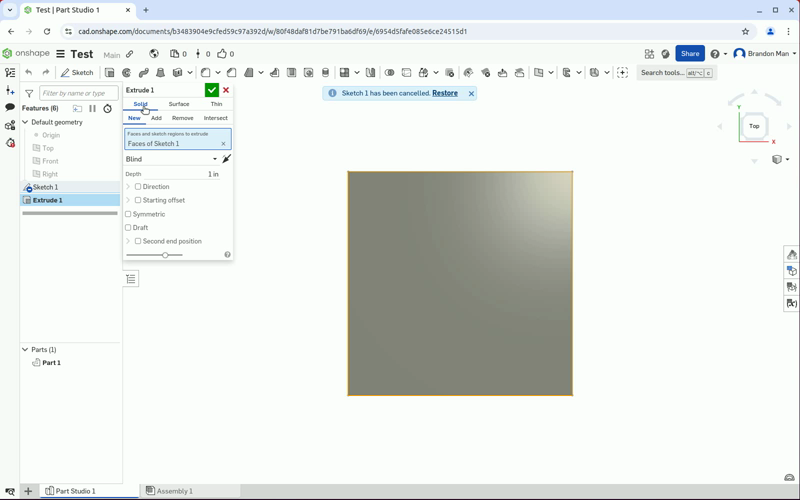
click(143, 106)
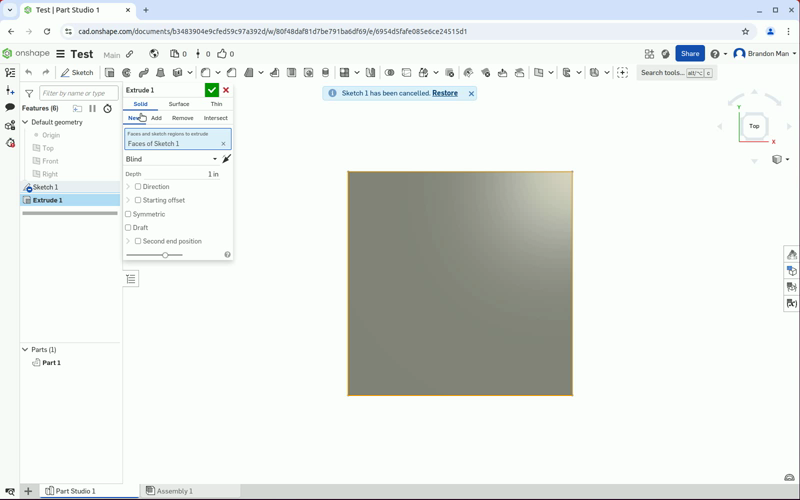
mouse_move(137, 120)
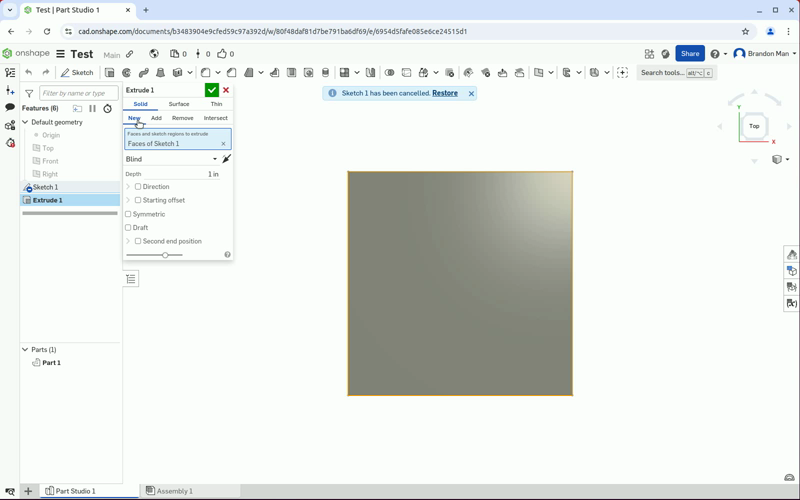
click(137, 120)
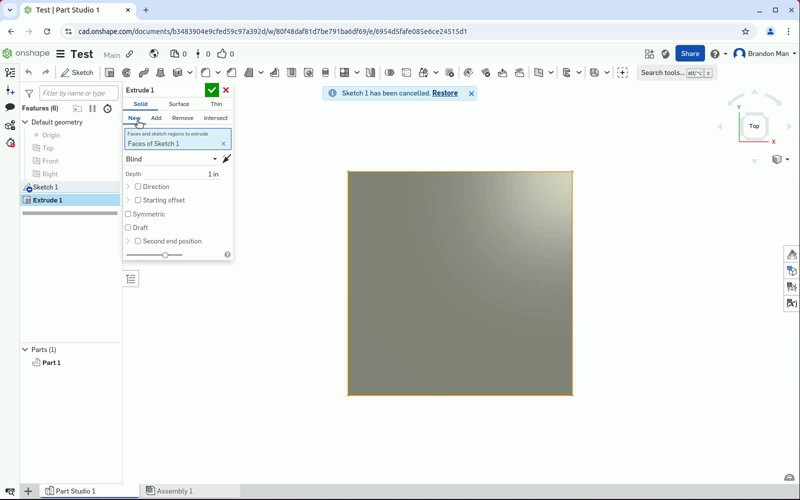
key(tab, 4)
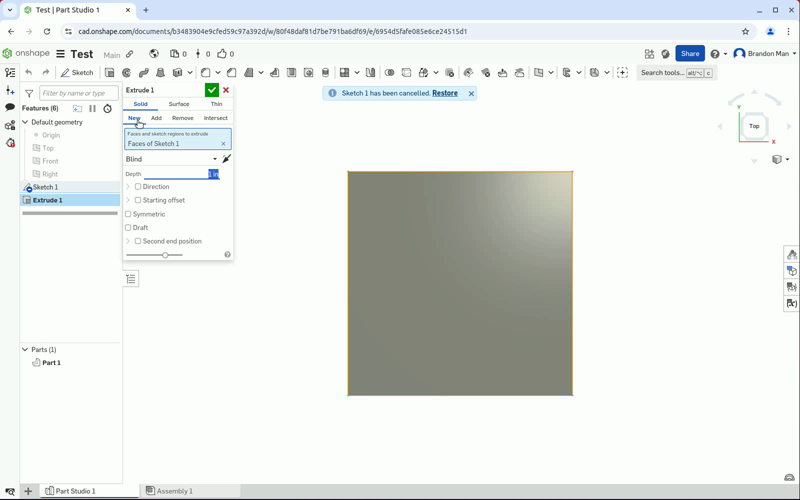
text(4.333)
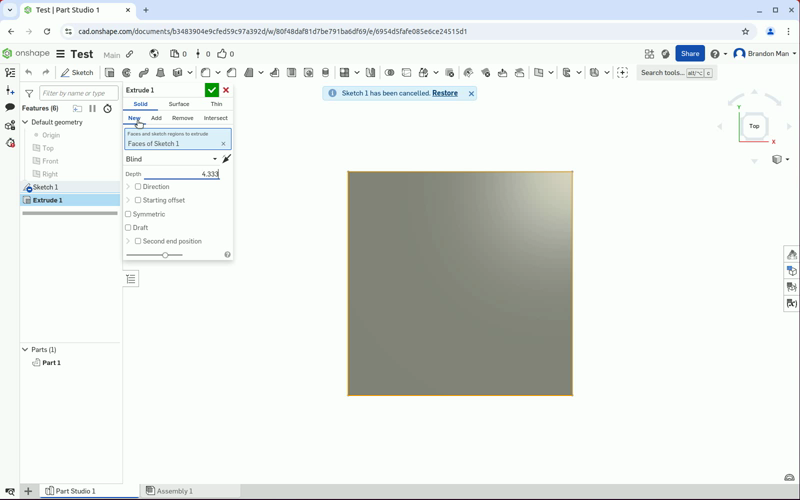
key(enter)
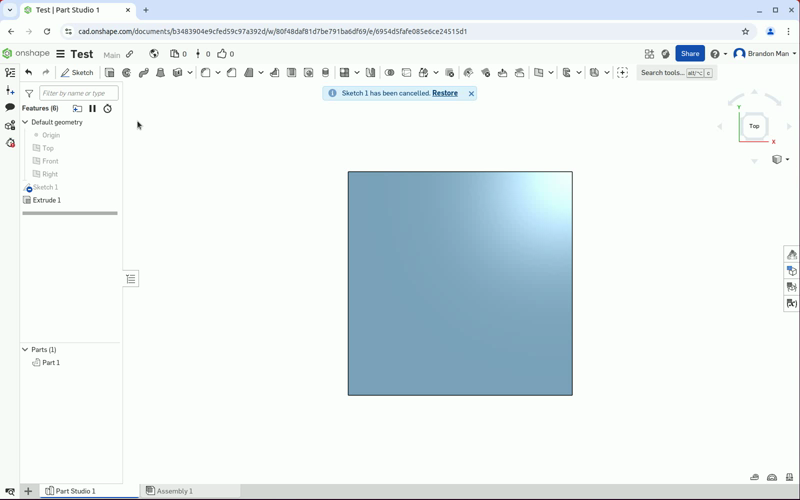
key(shift+h)
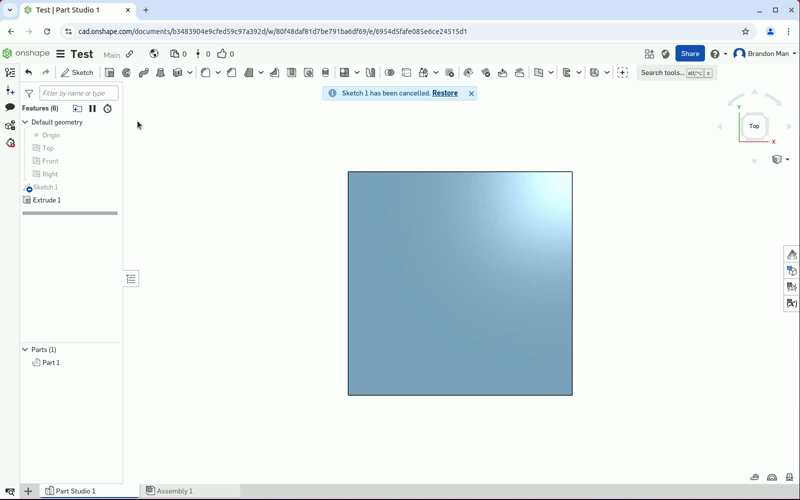
key(shift+h)
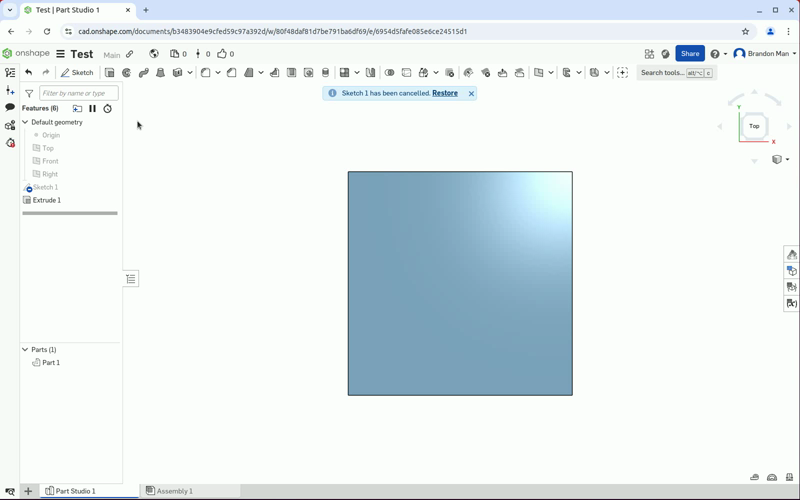
mouse_move(73, 189)
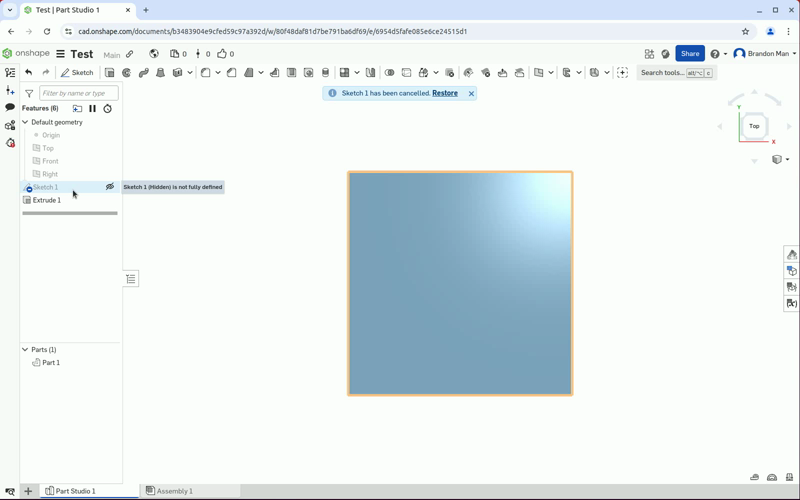
click(73, 189)
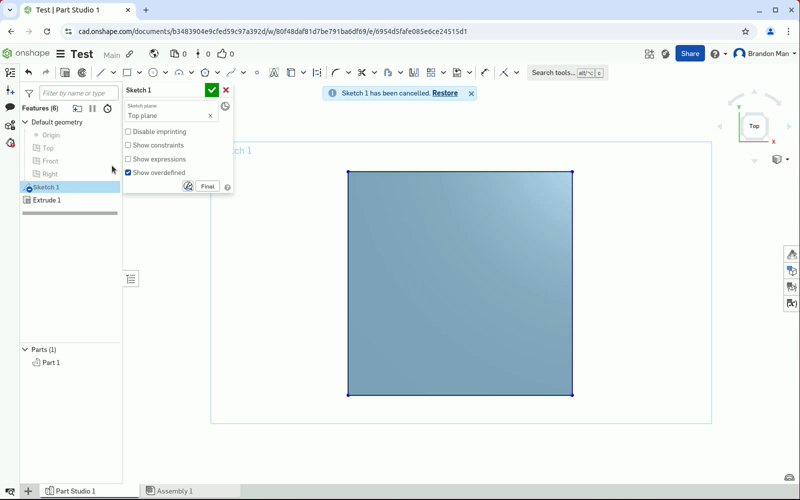
mouse_move(229, 92)
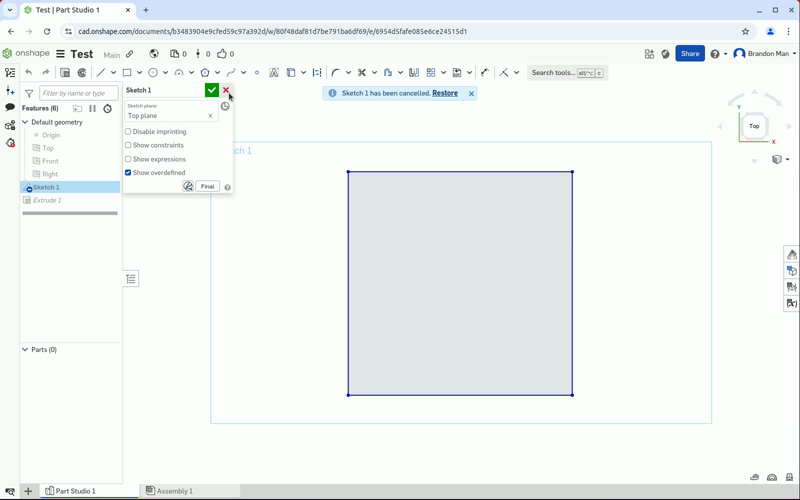
click(229, 92)
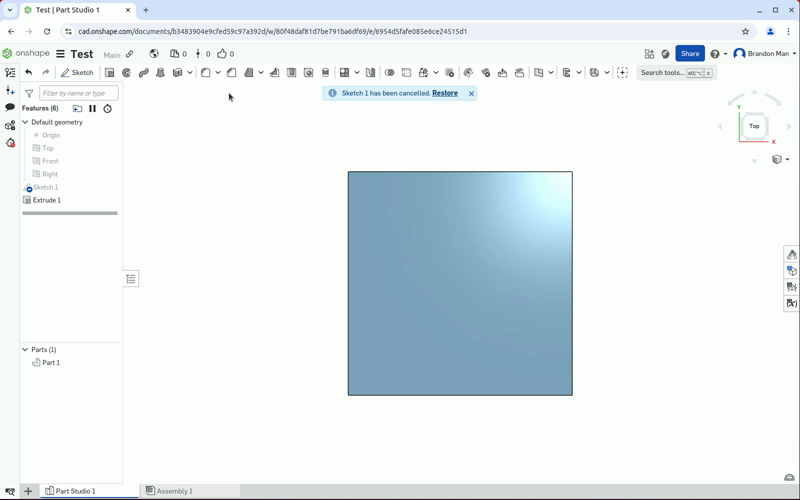
mouse_move(541, 75)
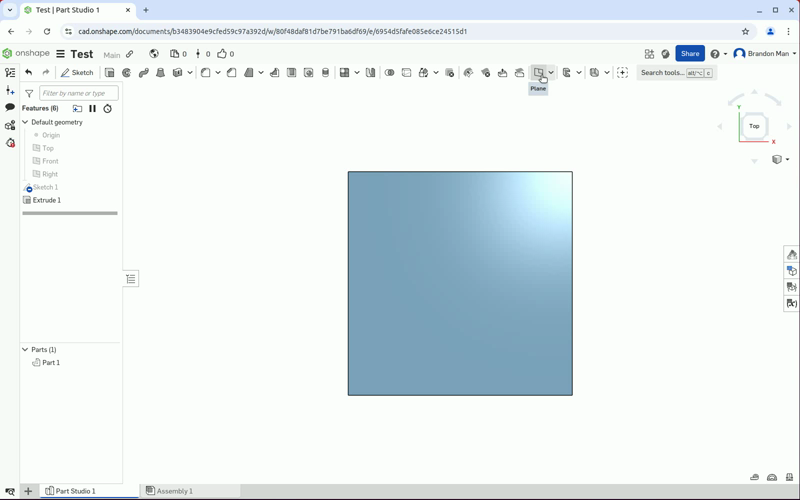
click(541, 75)
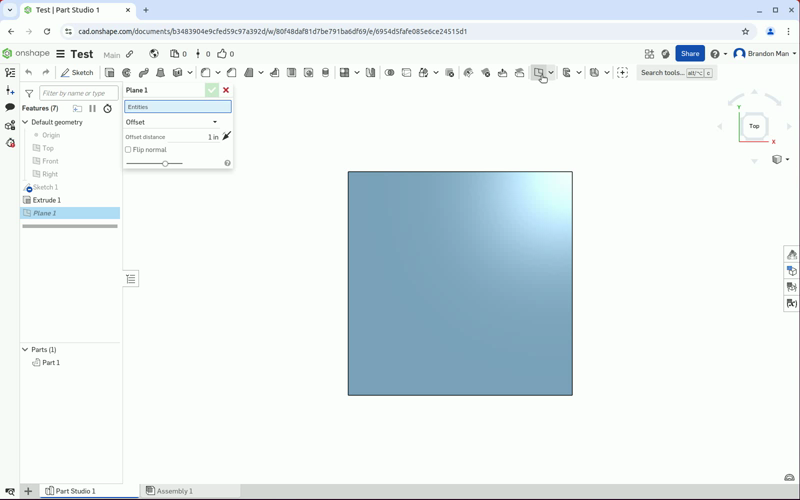
mouse_move(73, 150)
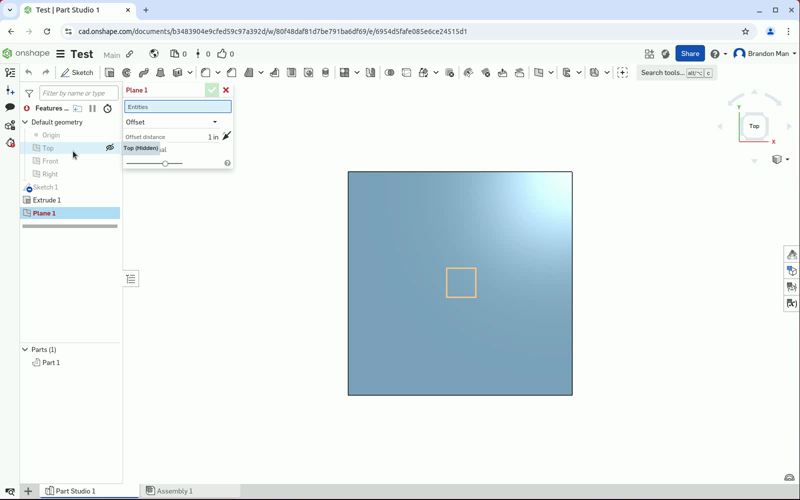
click(73, 150)
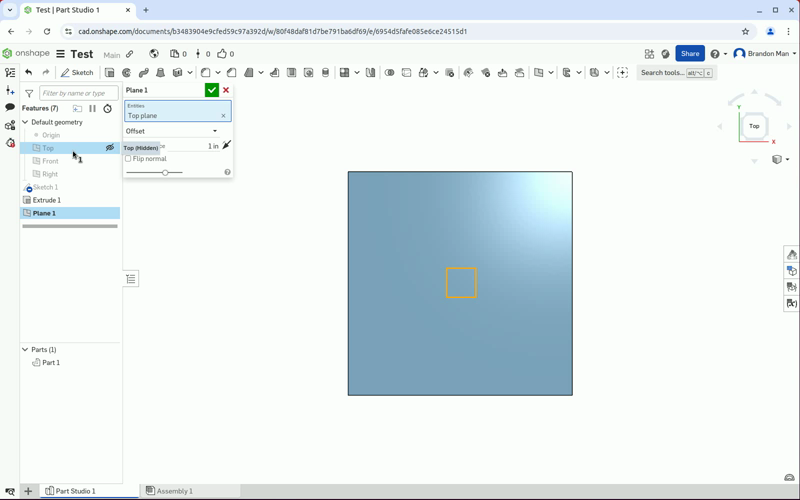
key(tab, 2)
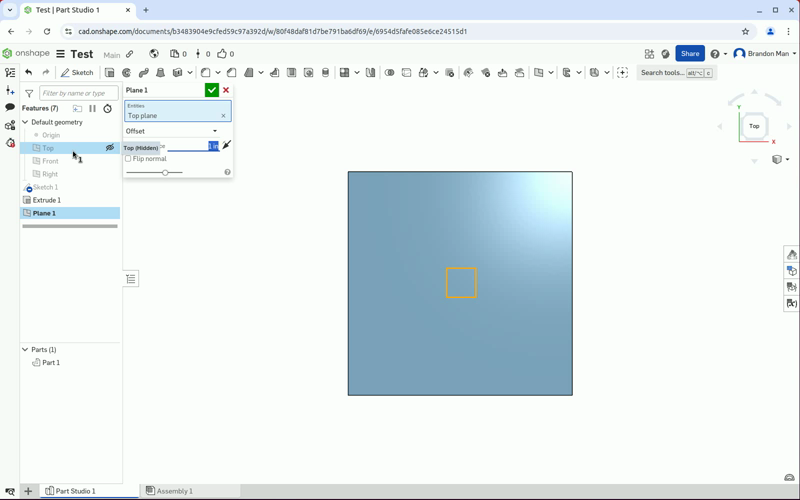
text(4.344)
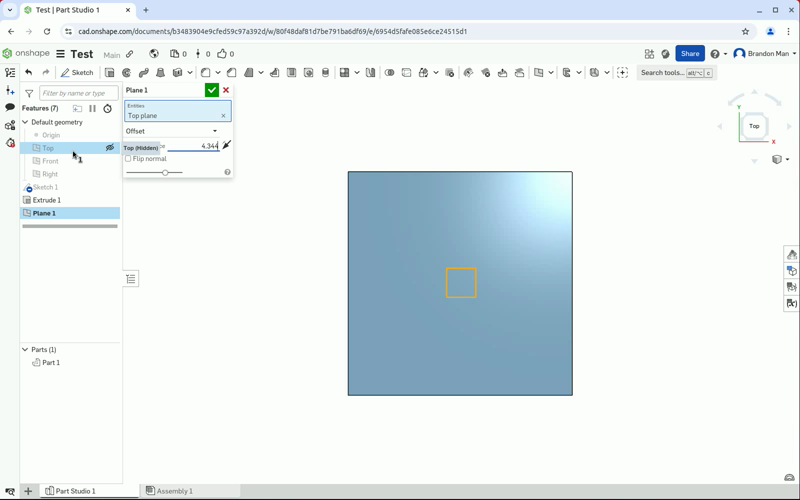
key(enter, 2)
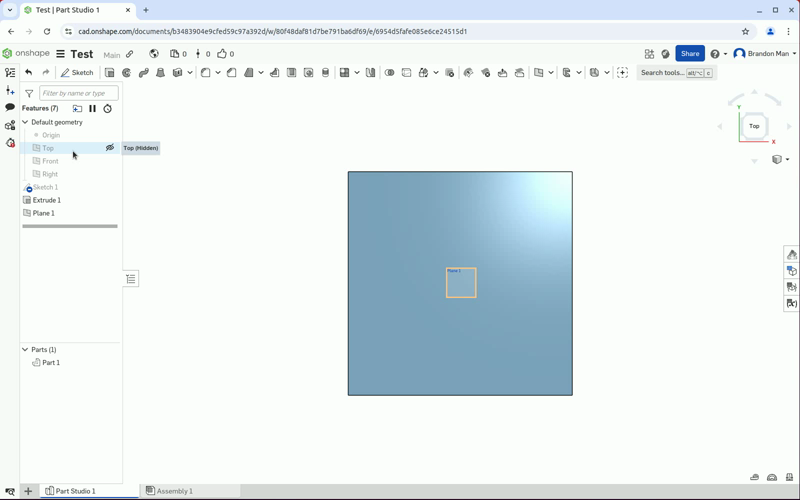
key(shift+s)
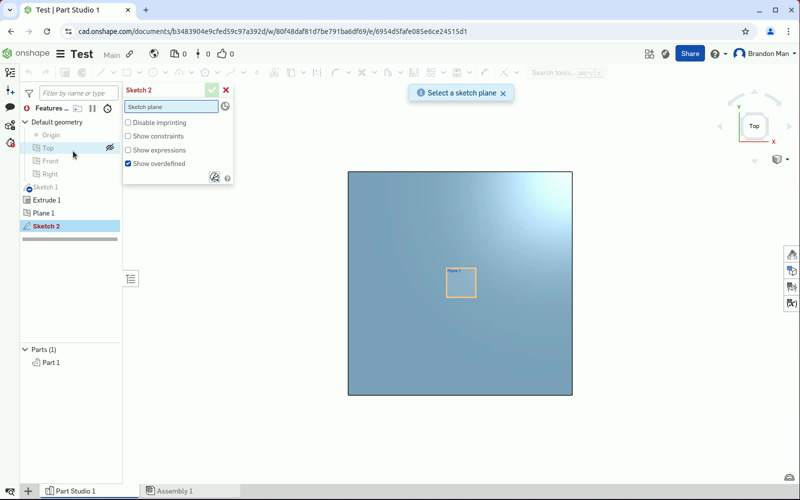
mouse_move(73, 215)
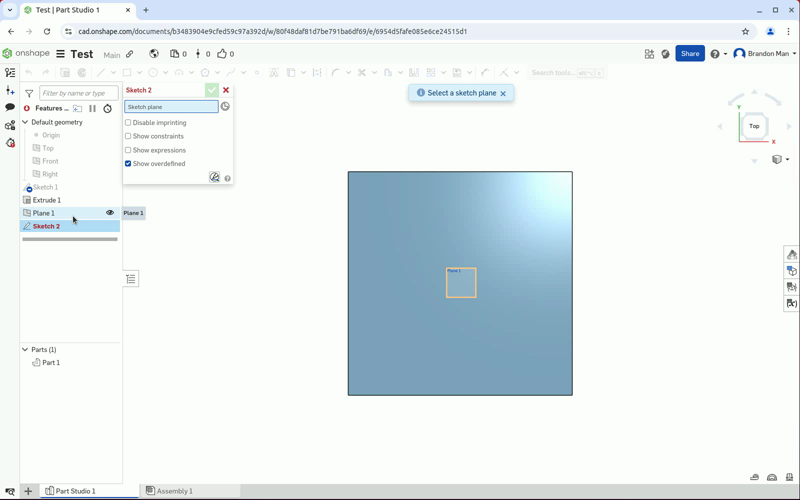
click(73, 215)
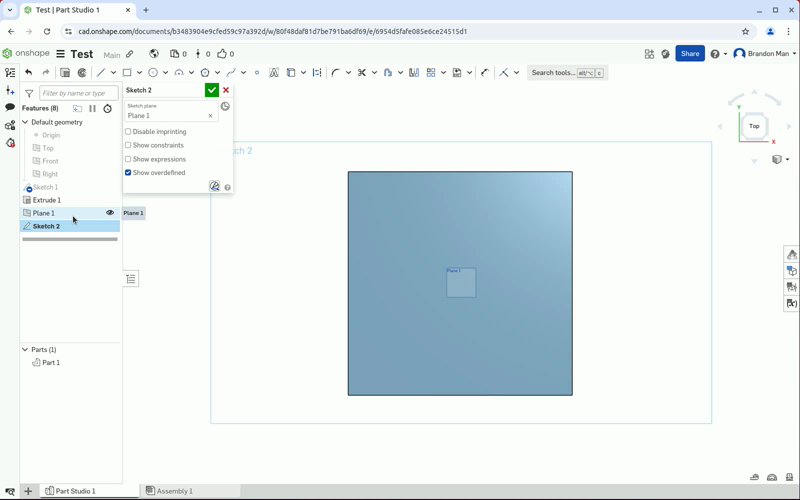
mouse_move(73, 352)
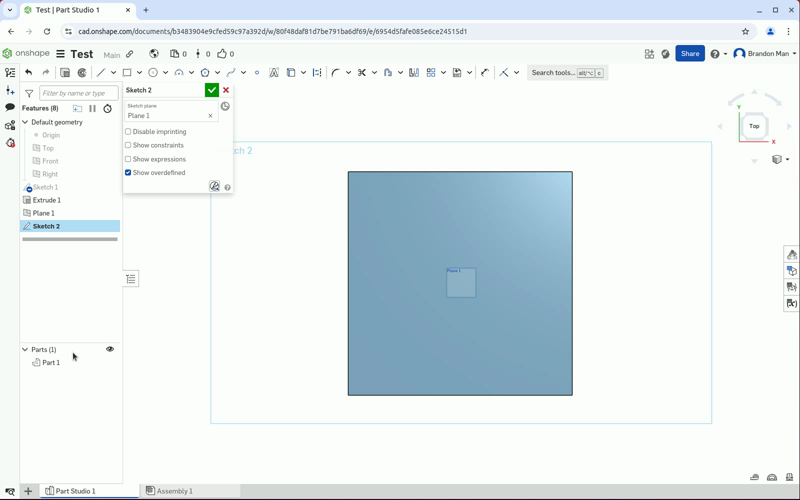
key(y)
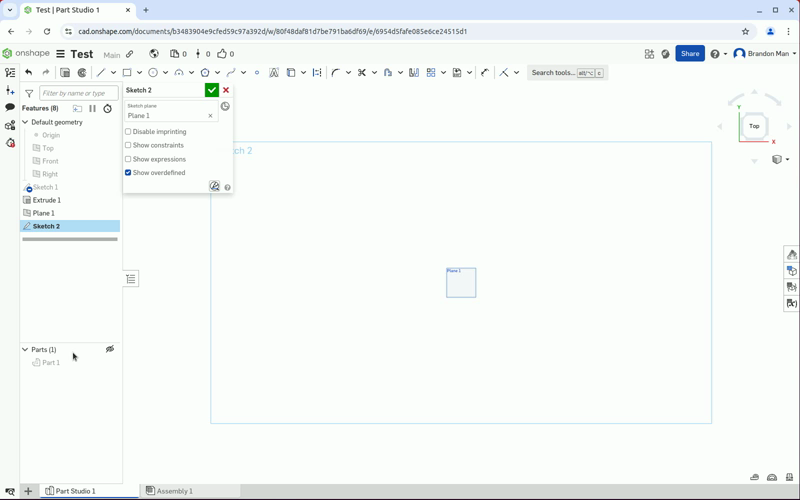
key(c)
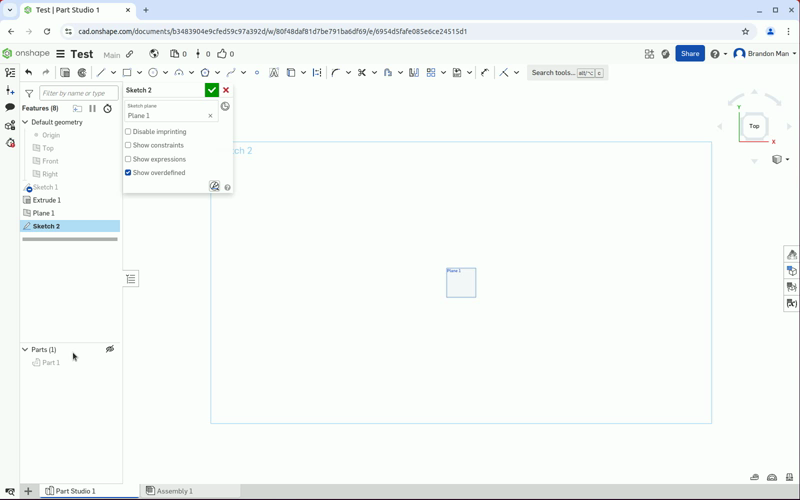
key_down(shift)
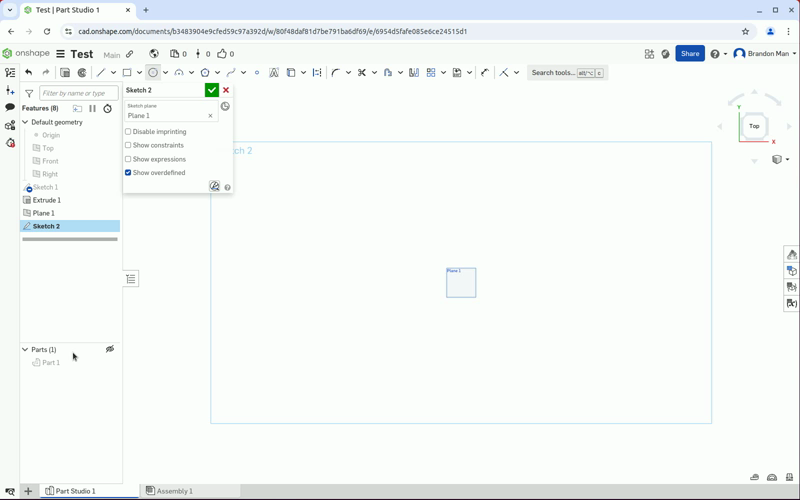
mouse_move(387, 209)
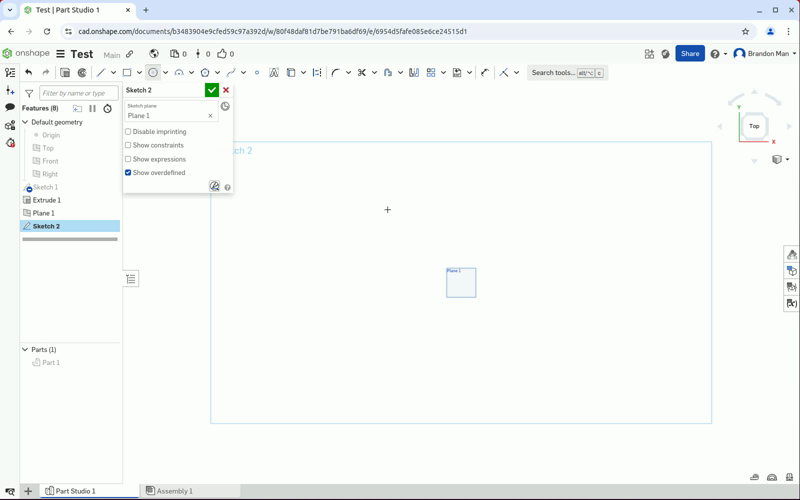
click(387, 209)
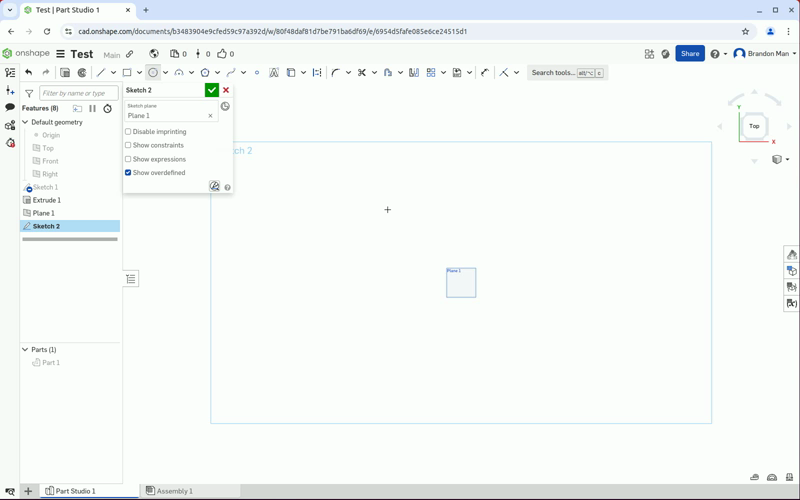
key_up(shift)
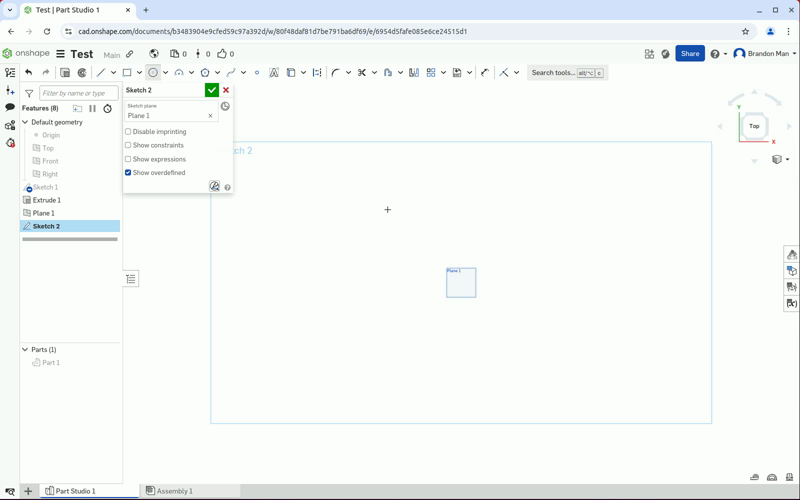
mouse_move(397, 209)
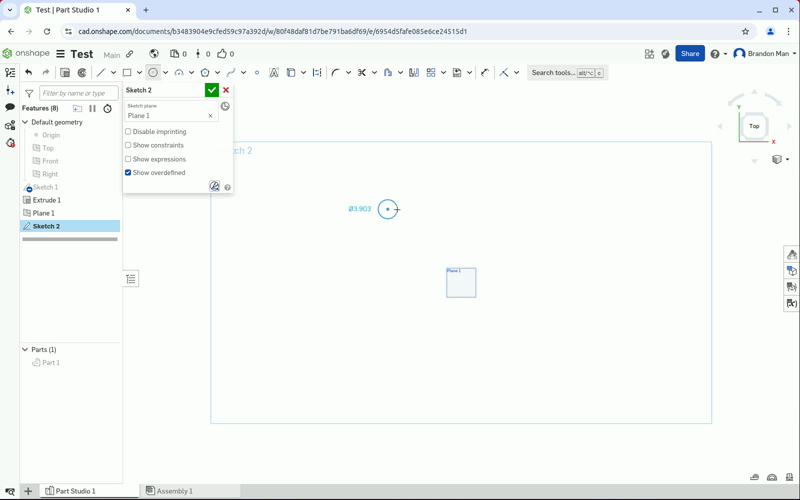
click(397, 209)
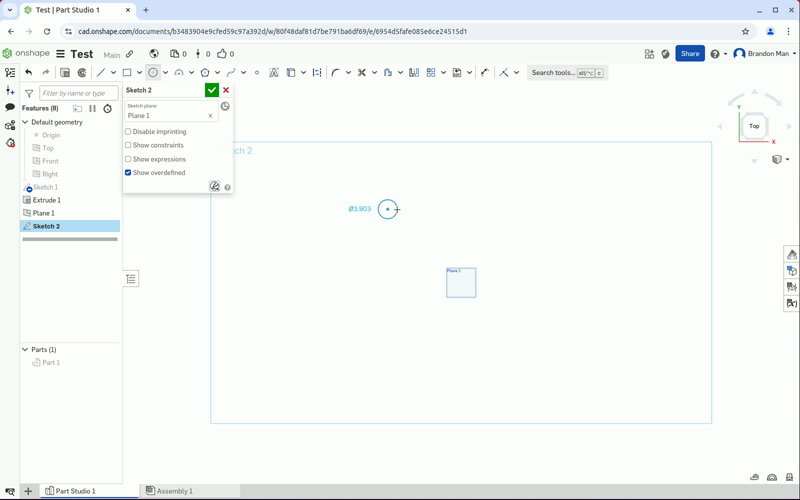
key(esc)
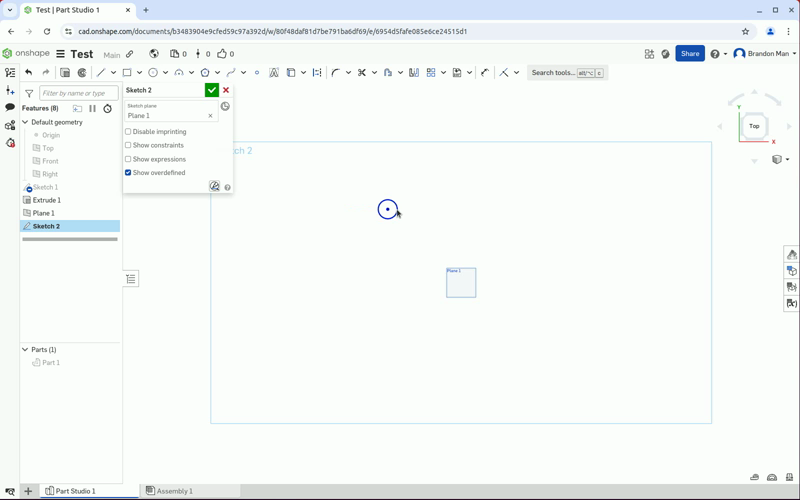
mouse_move(389, 218)
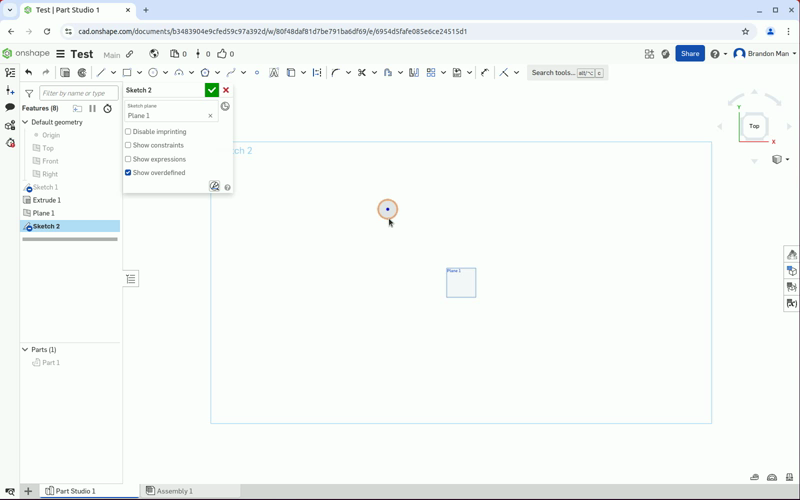
scroll(6)
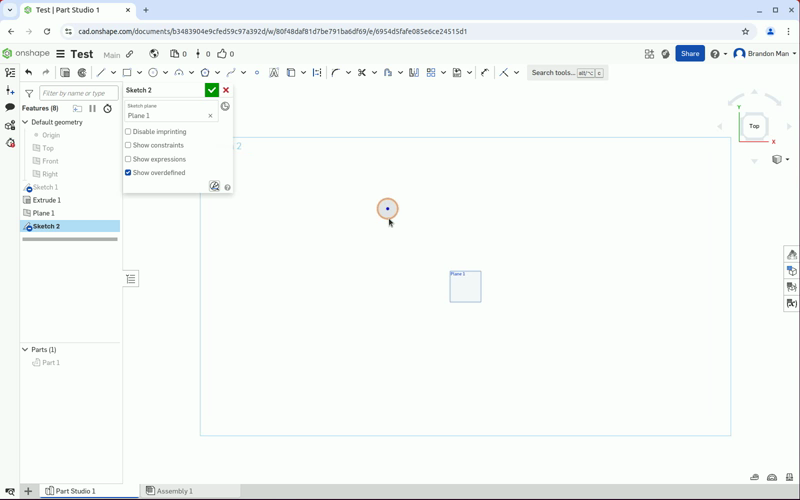
scroll(6)
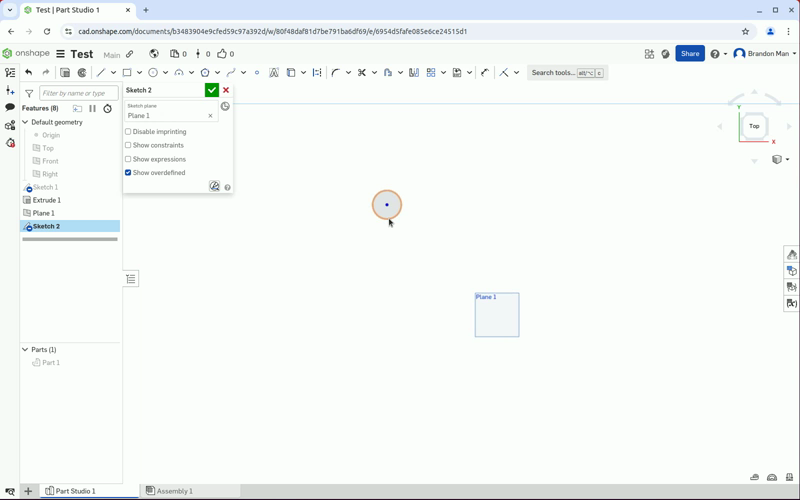
scroll(6)
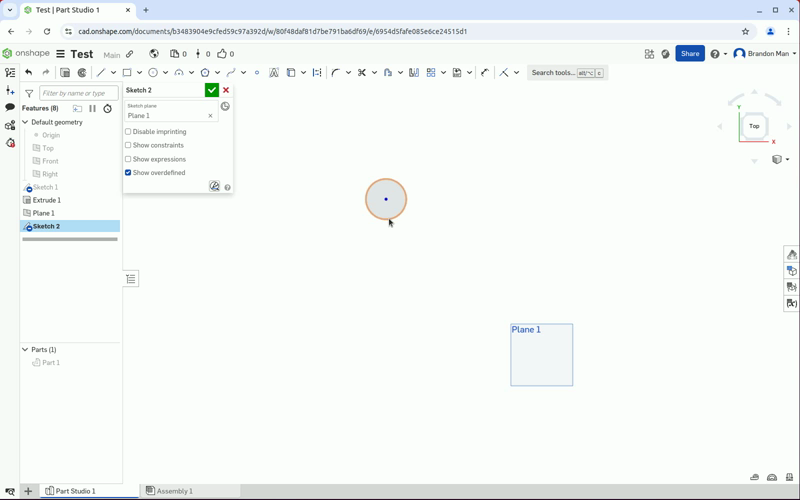
scroll(6)
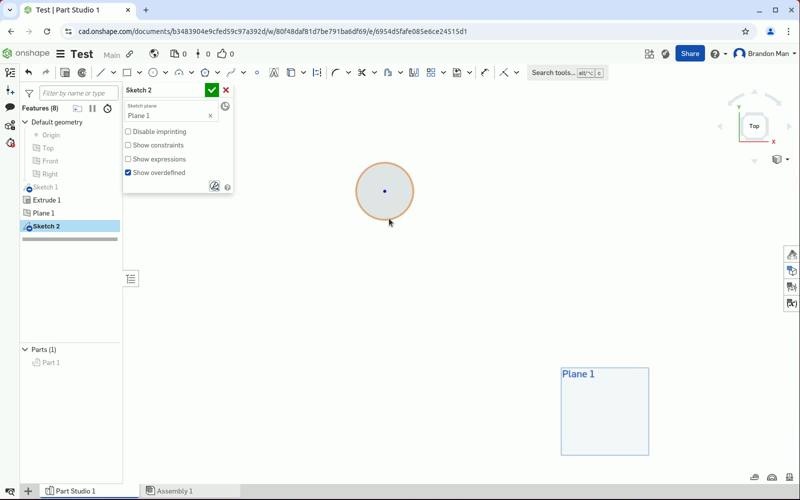
scroll(6)
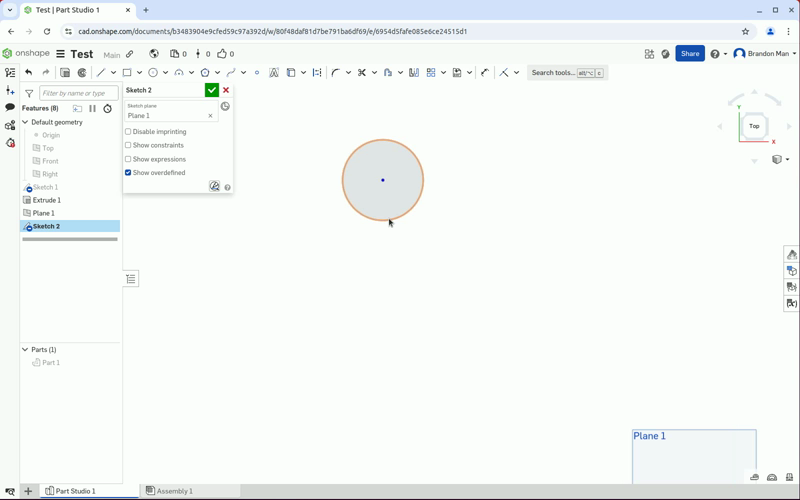
scroll(6)
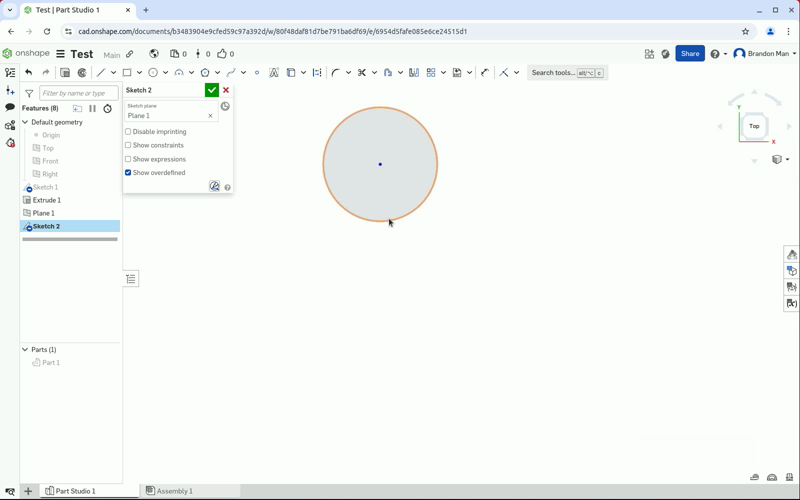
scroll(6)
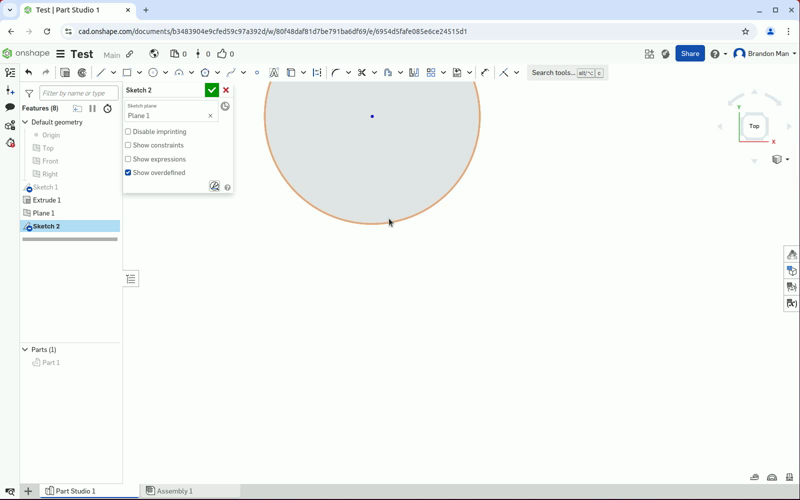
click(389, 218)
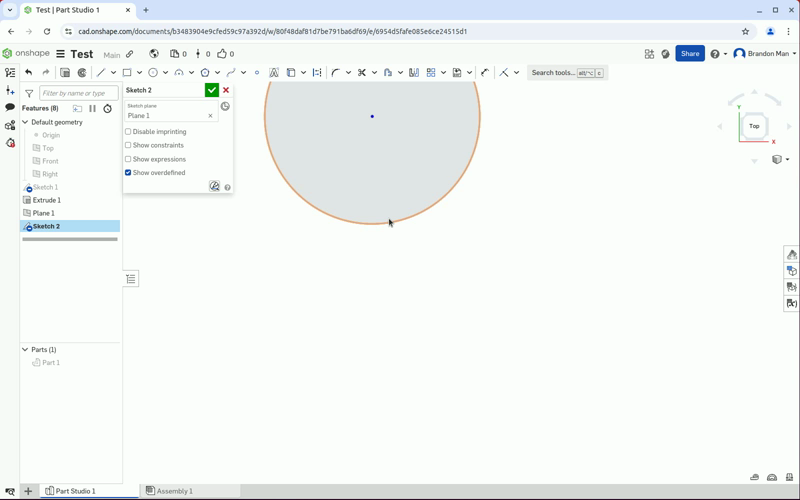
scroll(-6)
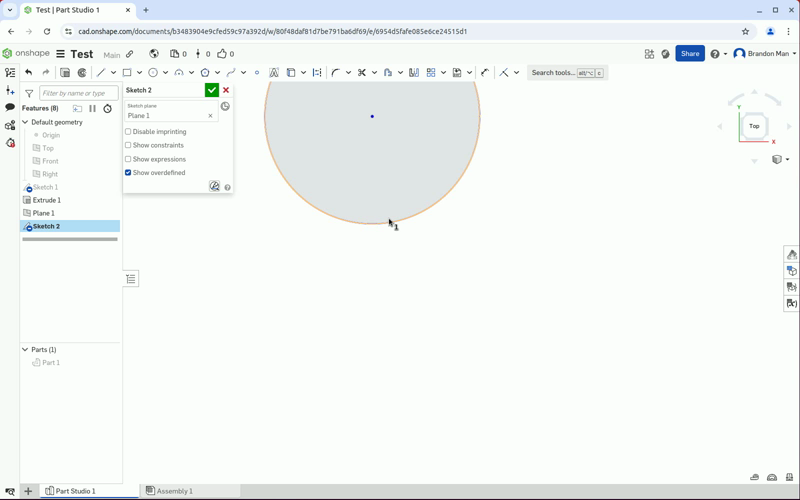
scroll(-6)
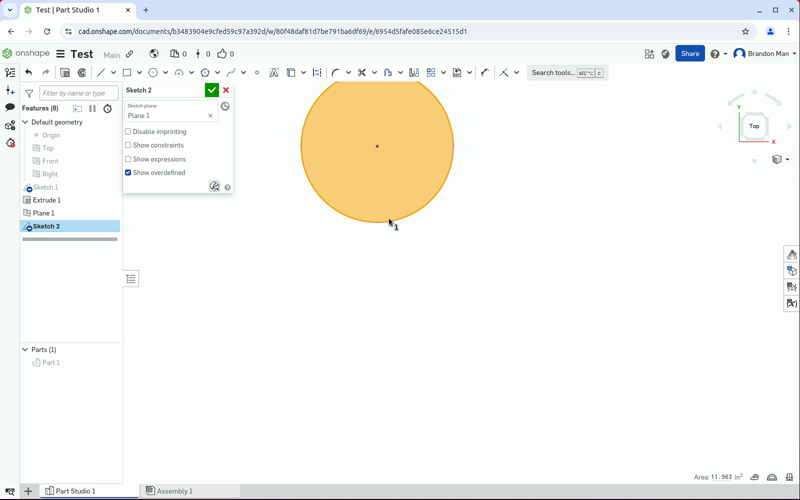
scroll(-6)
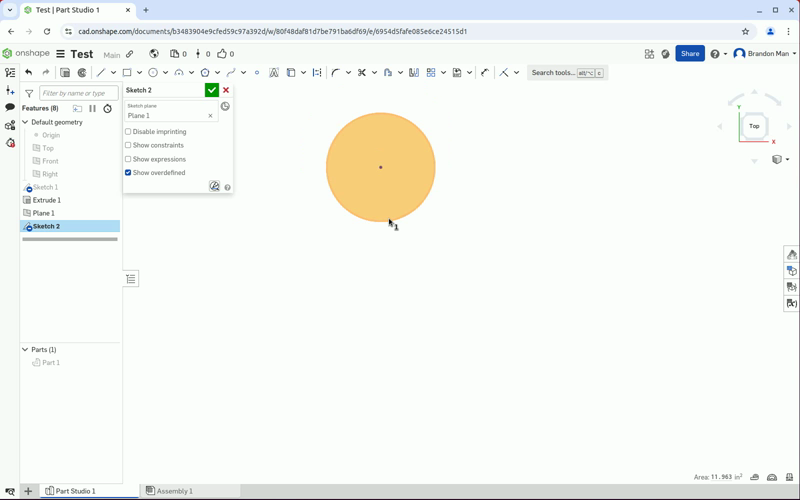
scroll(-6)
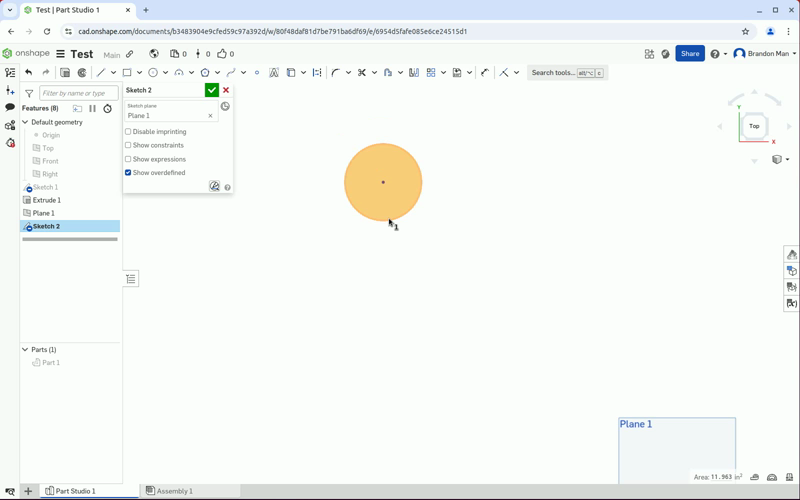
scroll(-6)
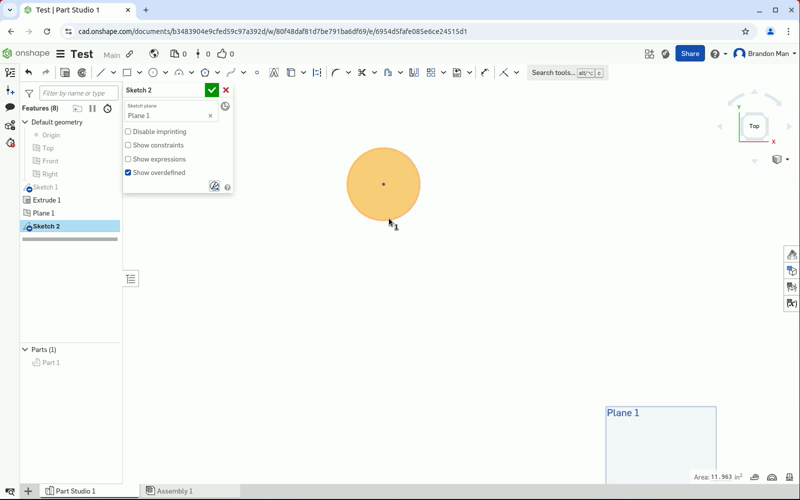
scroll(-6)
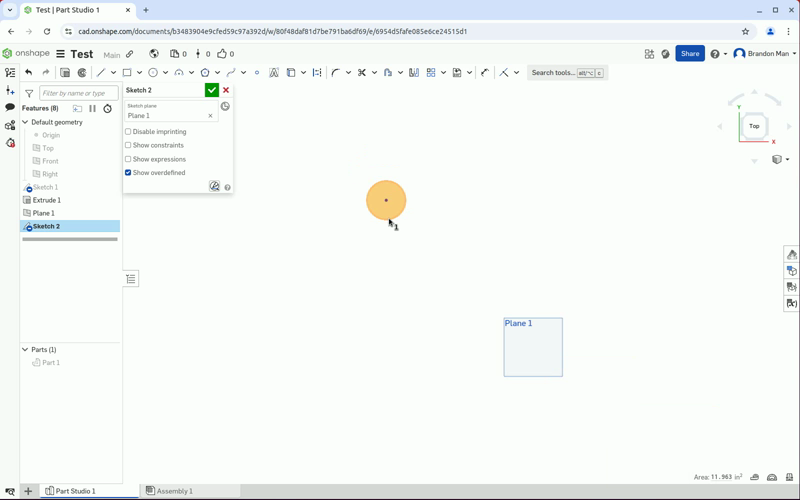
scroll(-6)
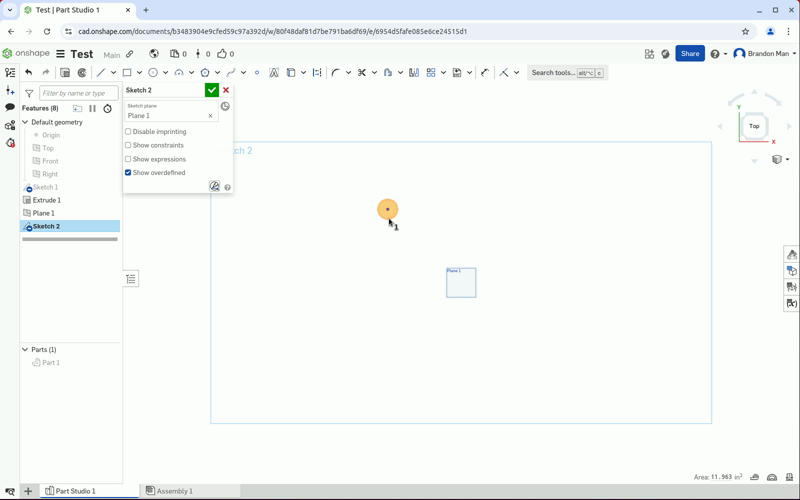
mouse_move(73, 352)
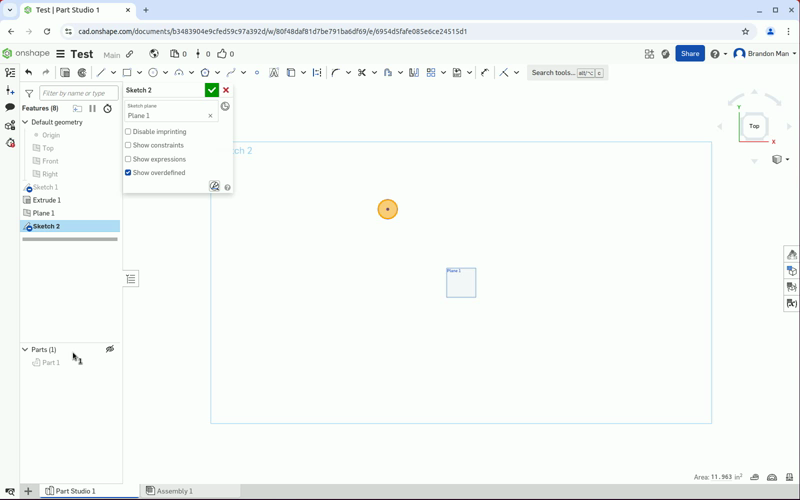
key(shift+y)
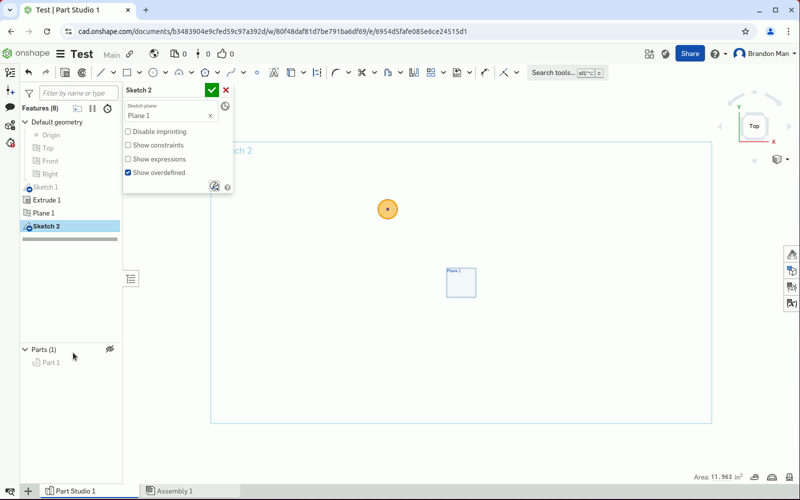
key(shift+e)
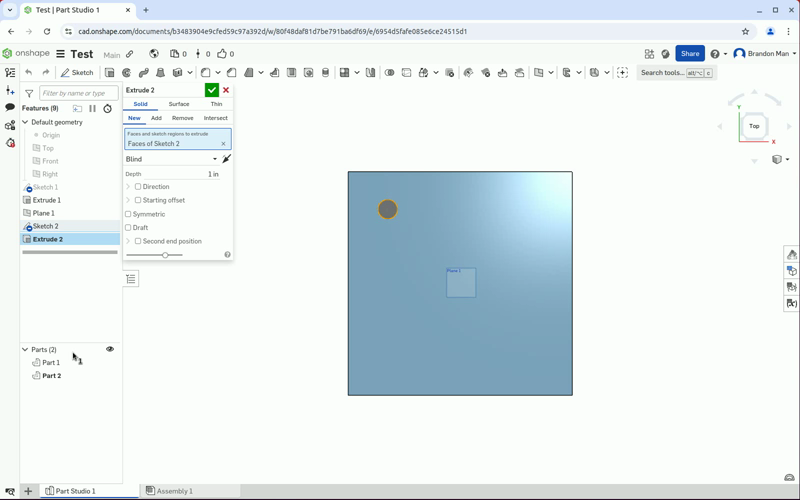
mouse_move(143, 106)
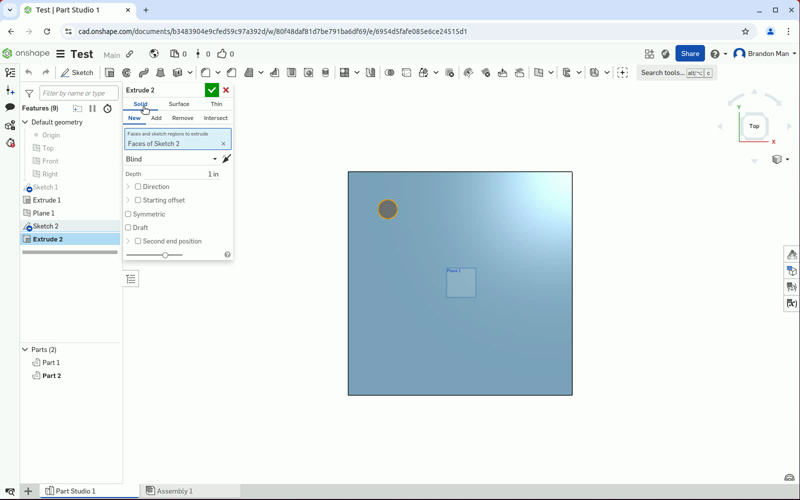
click(143, 106)
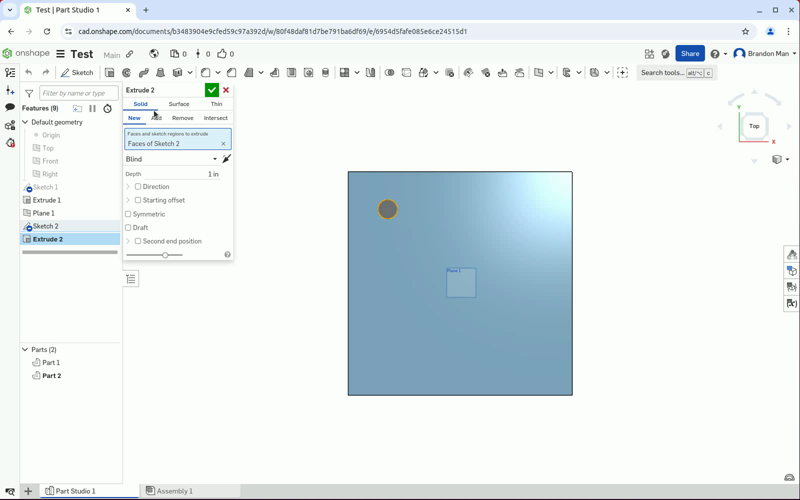
mouse_move(186, 120)
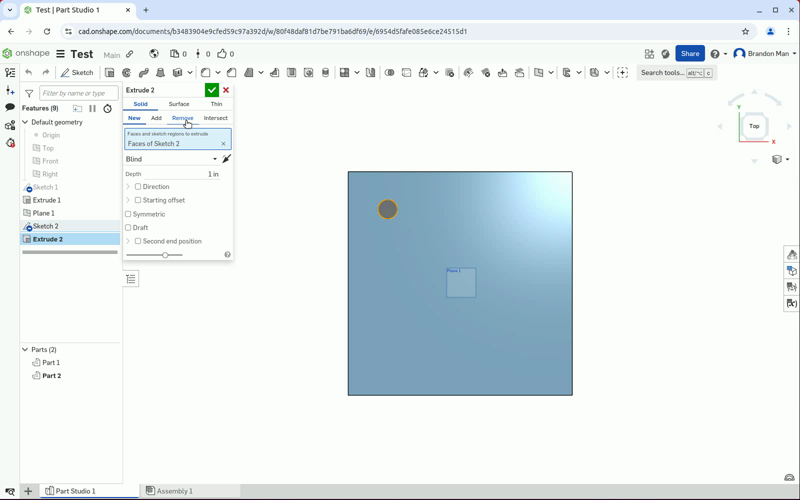
click(186, 120)
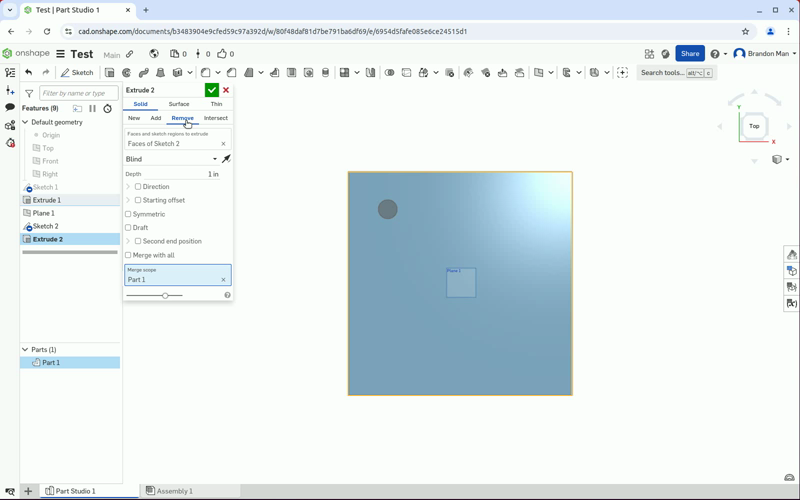
key(tab, 4)
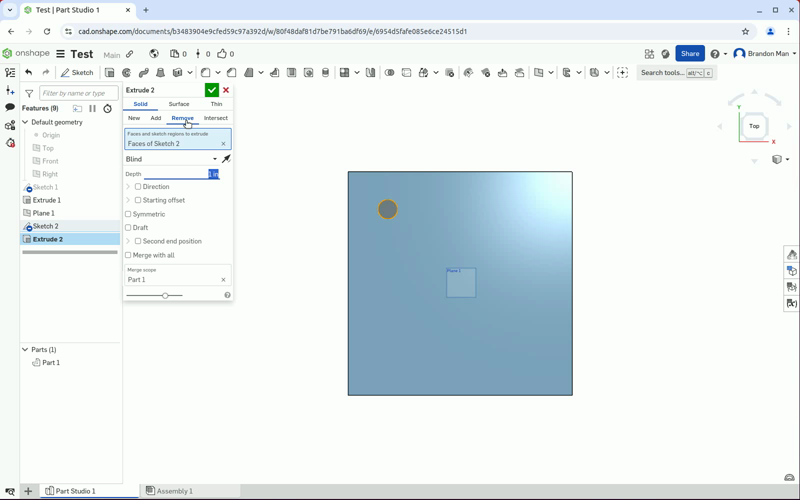
text(17.813)
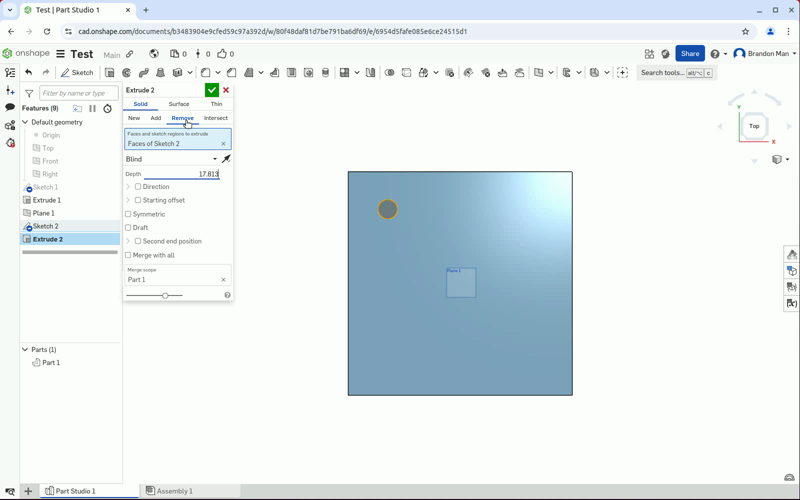
key(tab, 6)
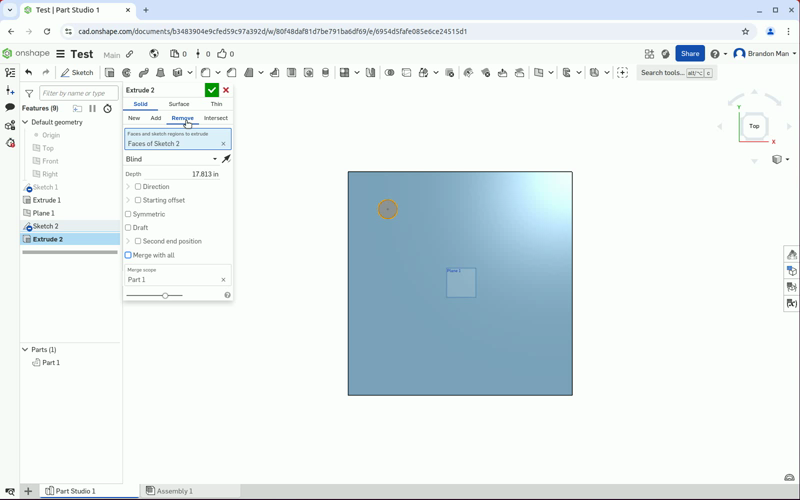
key(space)
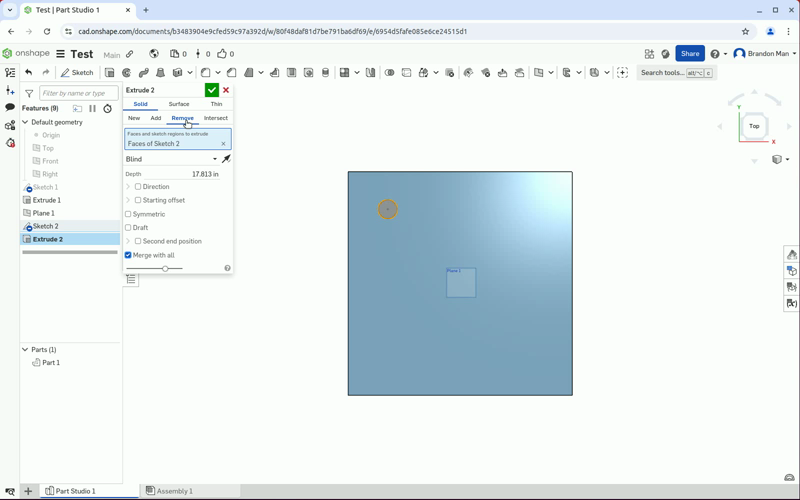
key(enter)
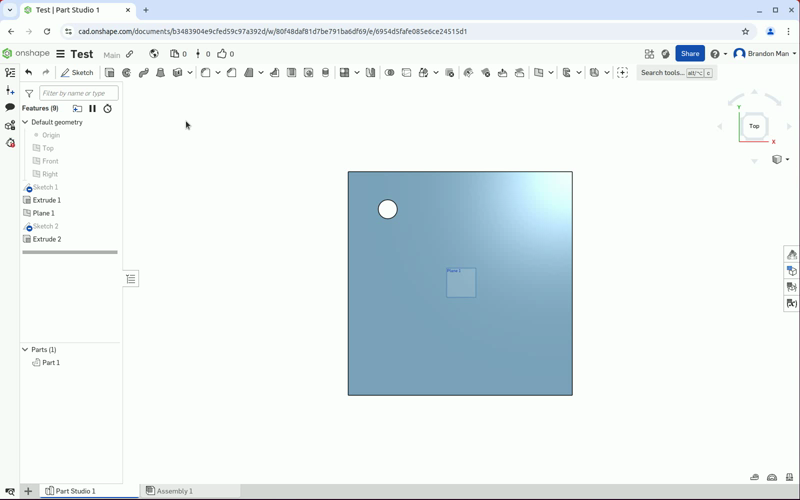
key(shift+h)
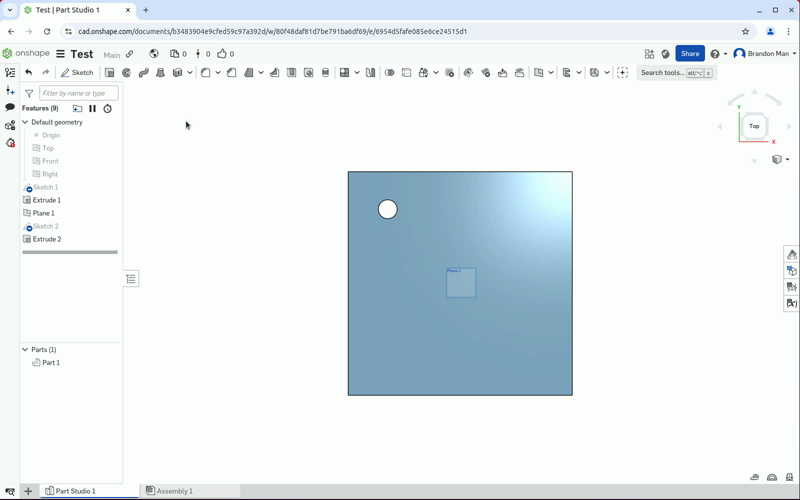
key(shift+h)
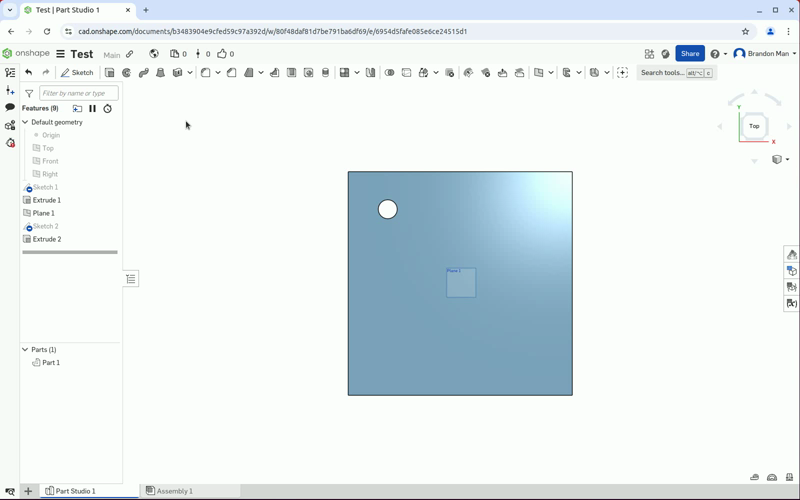
mouse_move(73, 189)
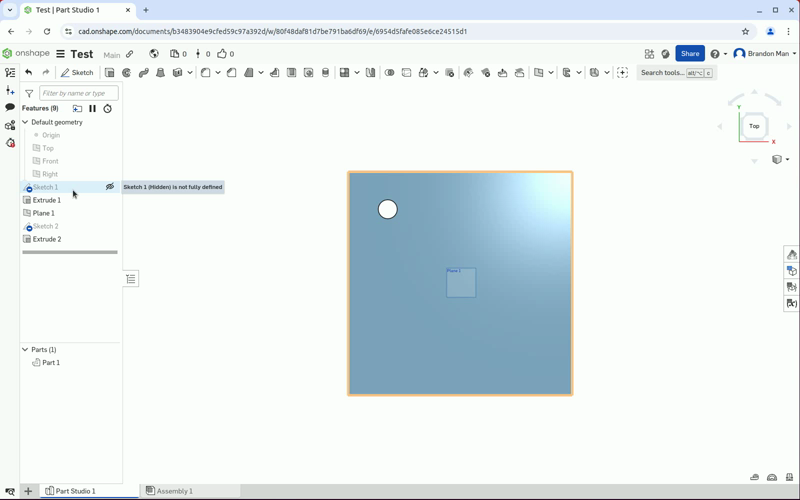
click(73, 189)
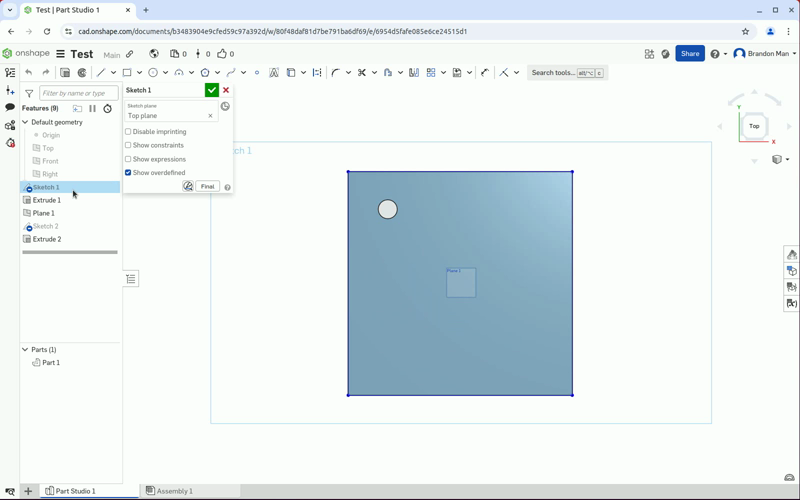
mouse_move(229, 92)
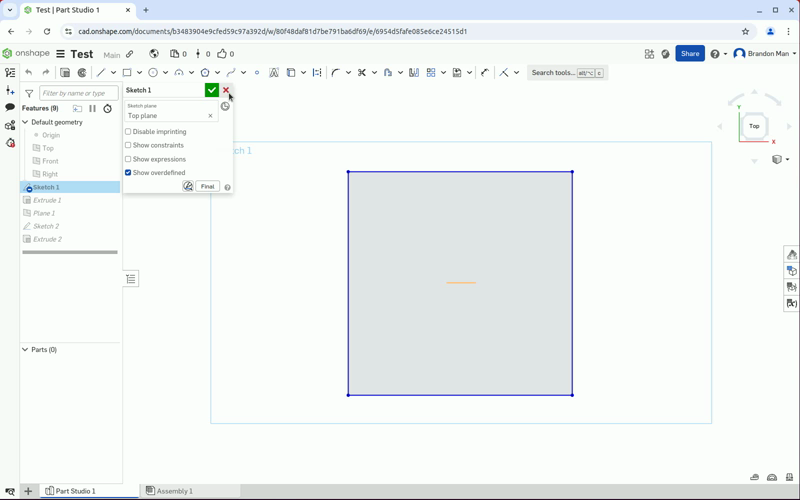
click(229, 92)
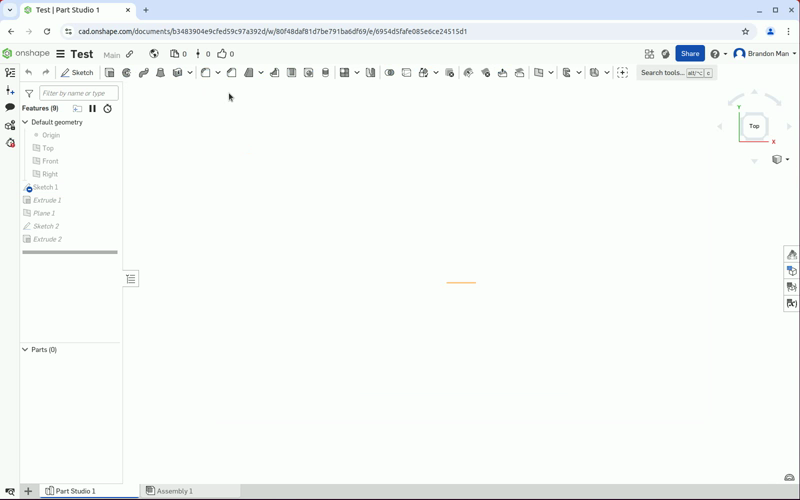
key(shift+s)
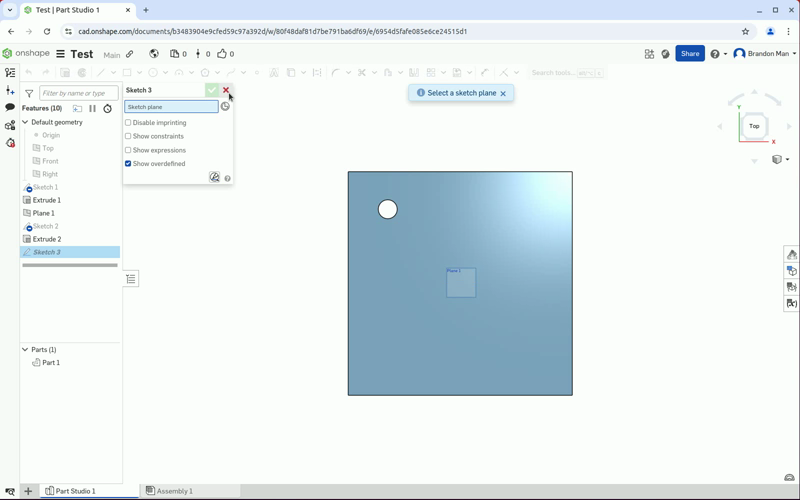
mouse_move(73, 215)
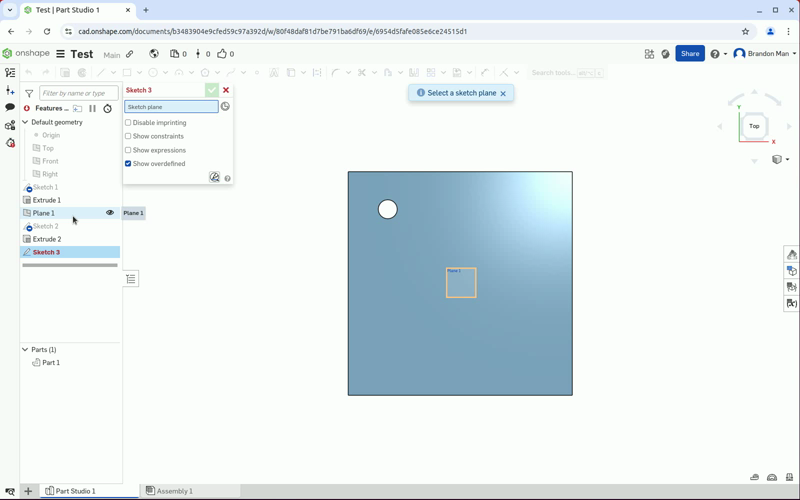
click(73, 215)
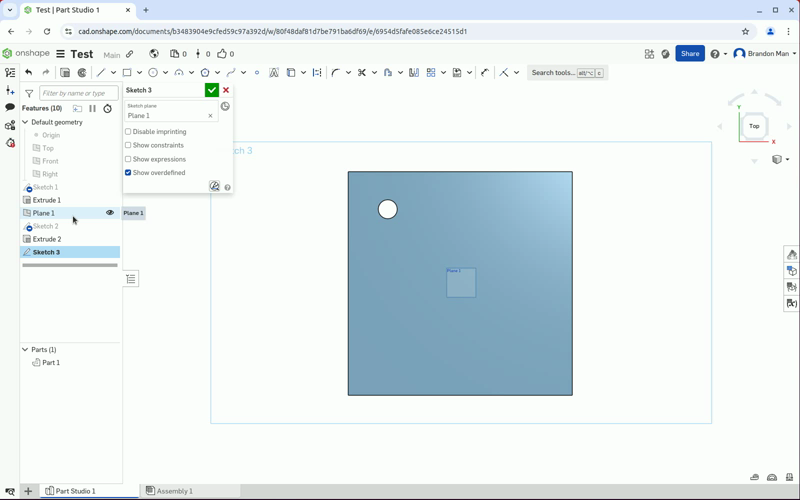
mouse_move(73, 352)
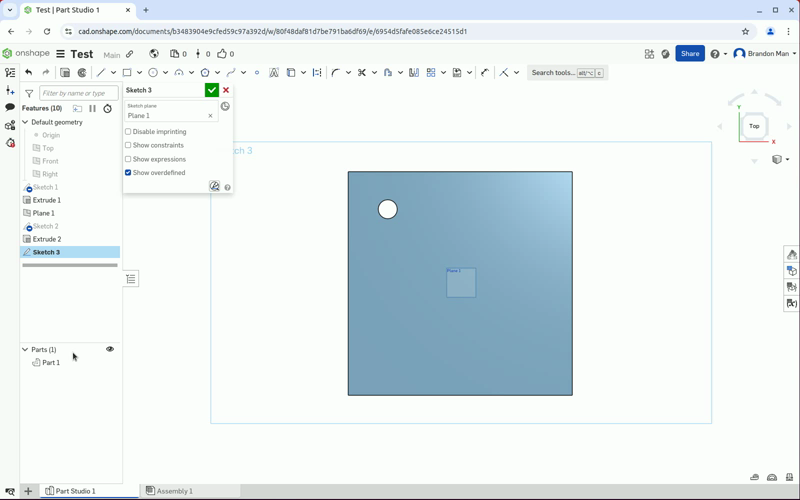
key(y)
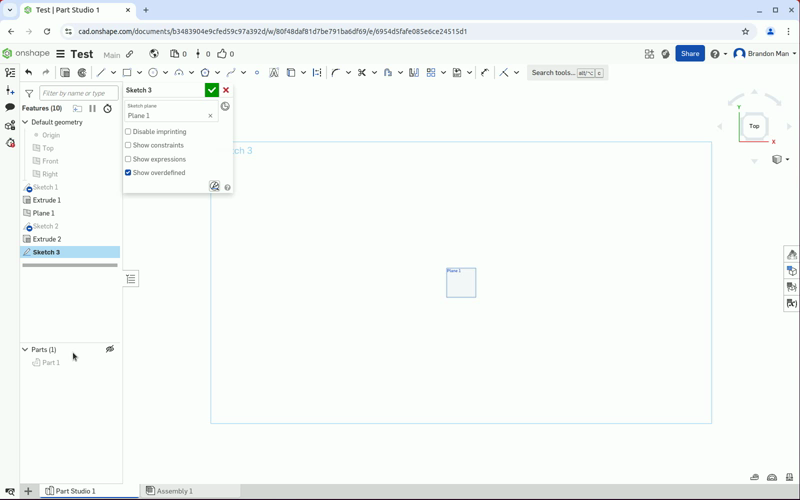
key(c)
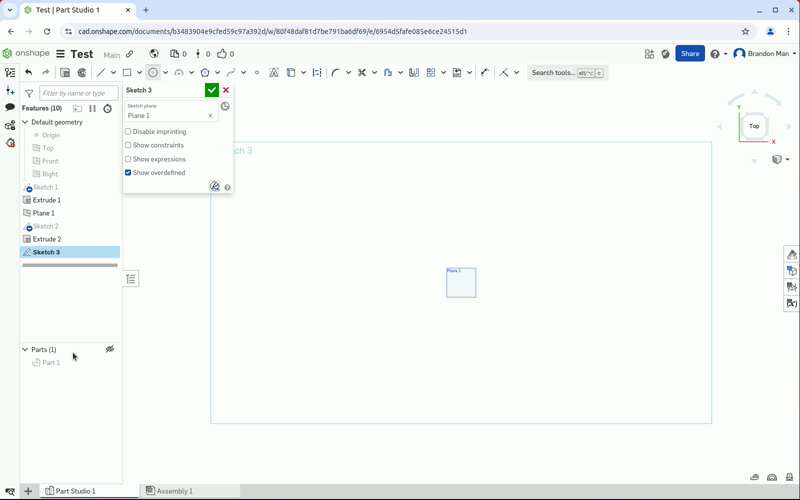
key_down(shift)
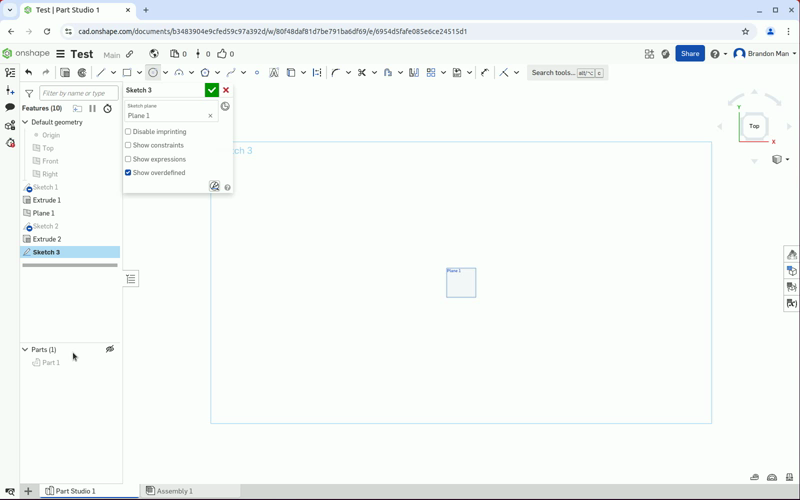
mouse_move(535, 209)
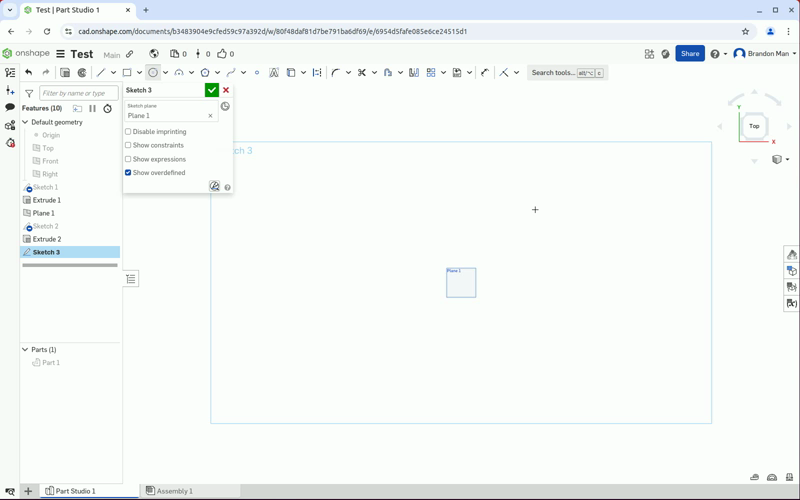
click(535, 209)
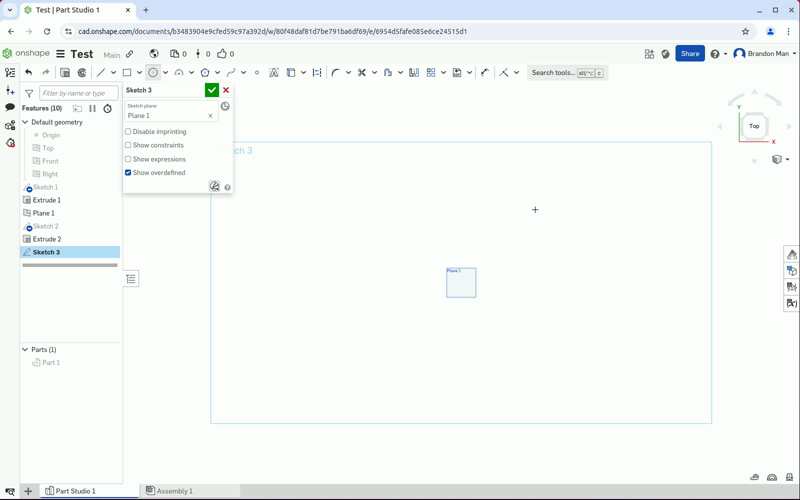
key_up(shift)
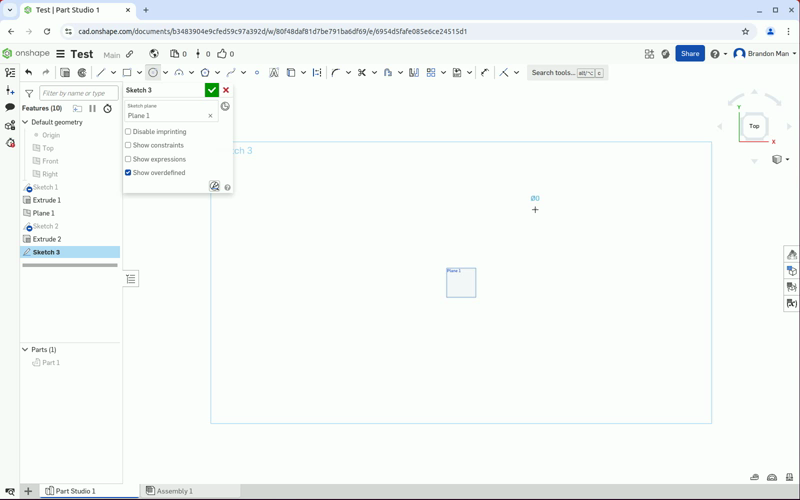
mouse_move(545, 209)
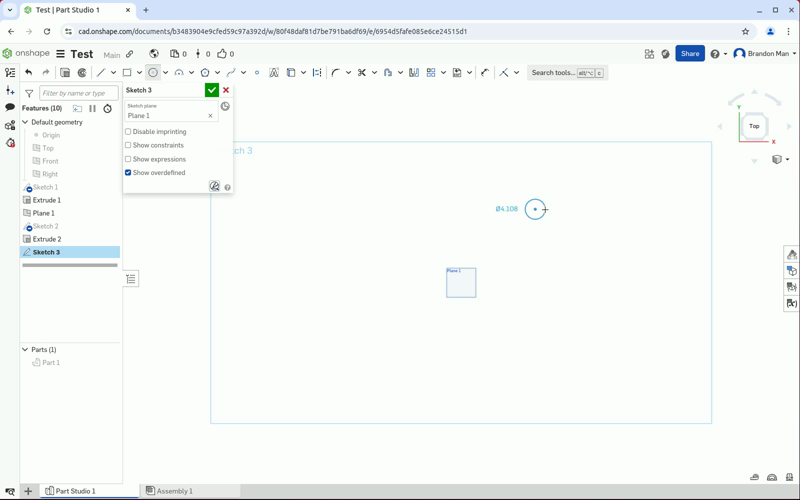
click(545, 209)
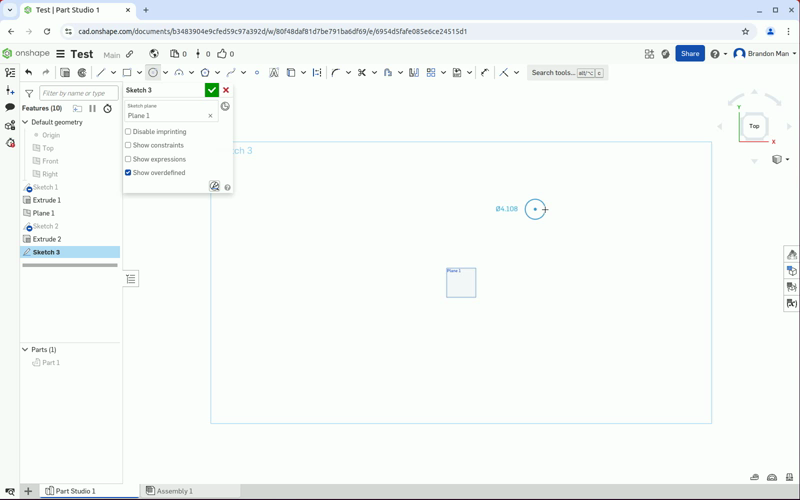
key(esc)
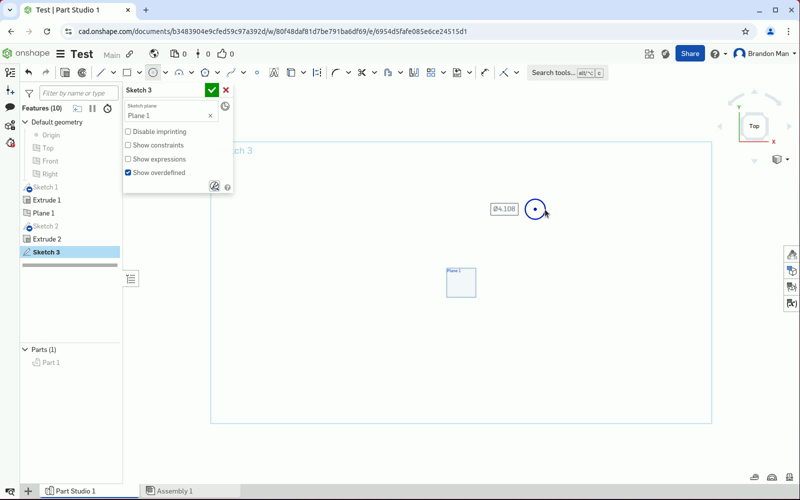
mouse_move(542, 202)
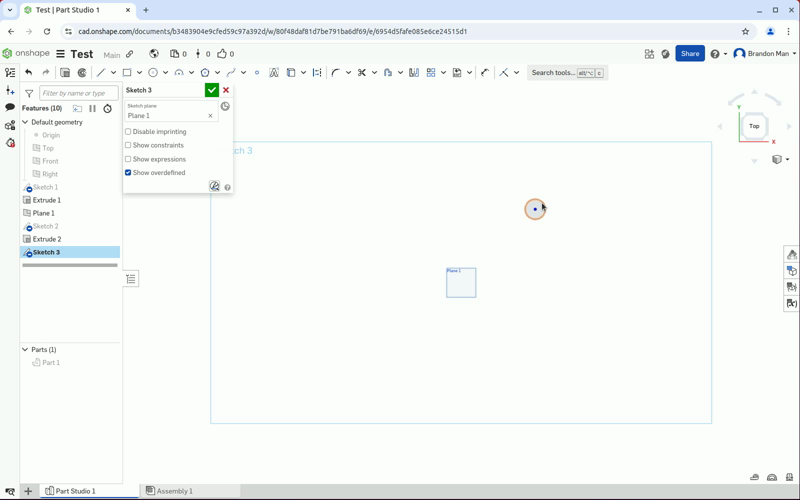
scroll(6)
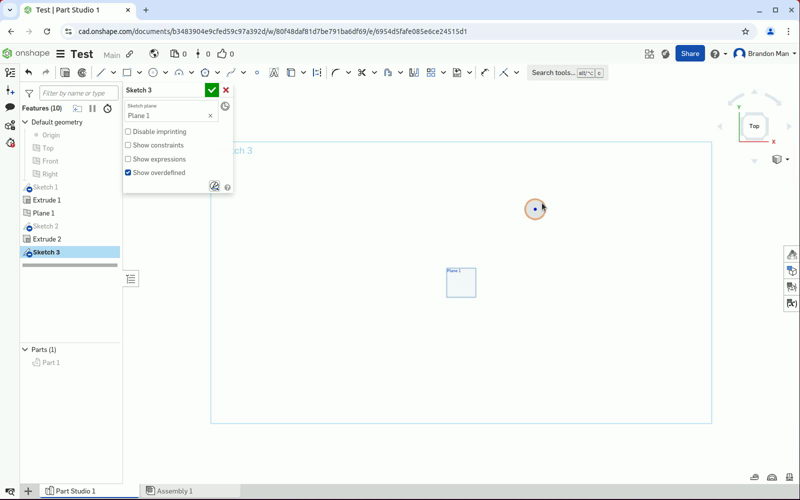
scroll(6)
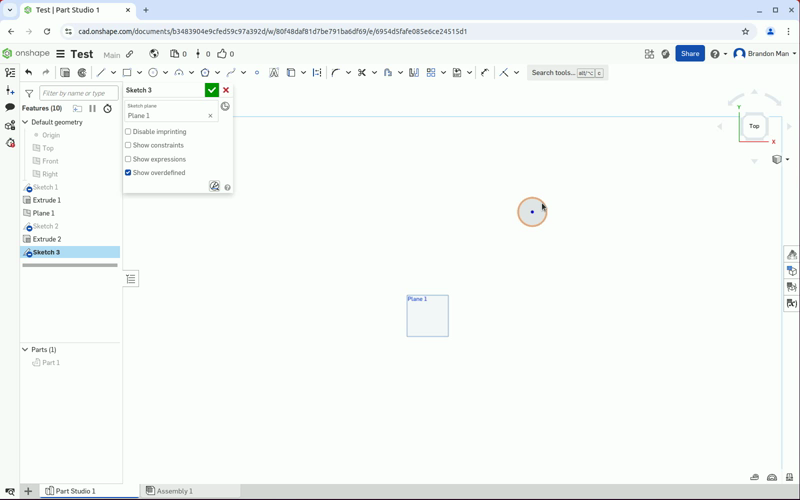
scroll(6)
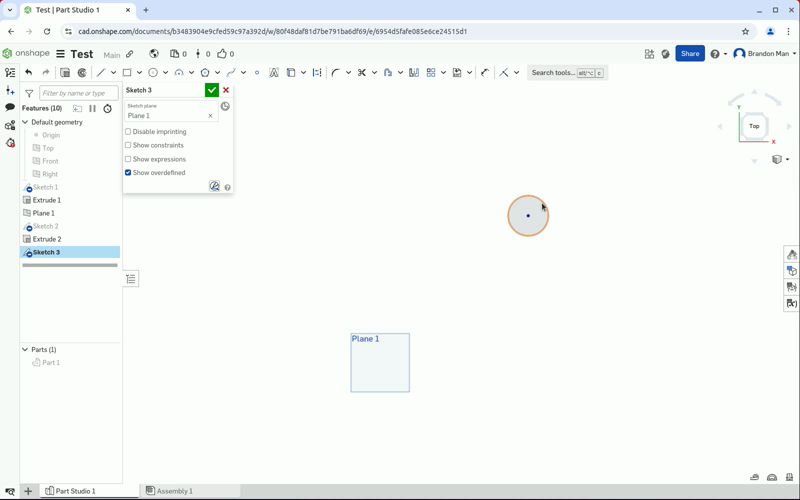
scroll(6)
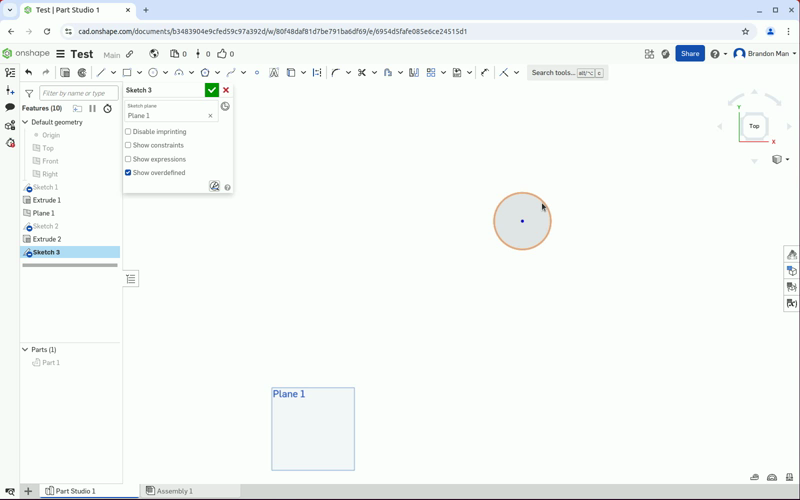
scroll(6)
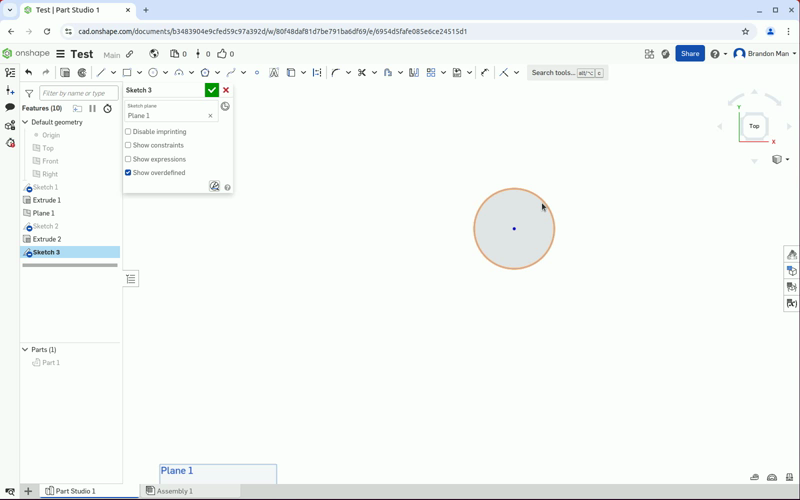
scroll(6)
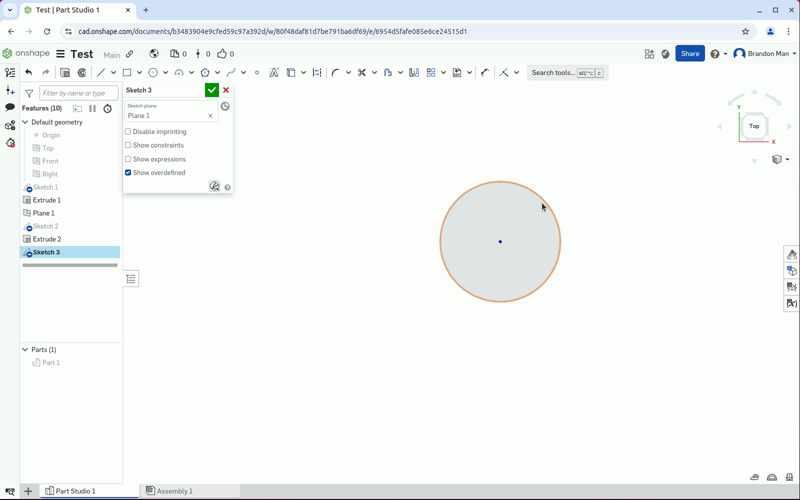
scroll(6)
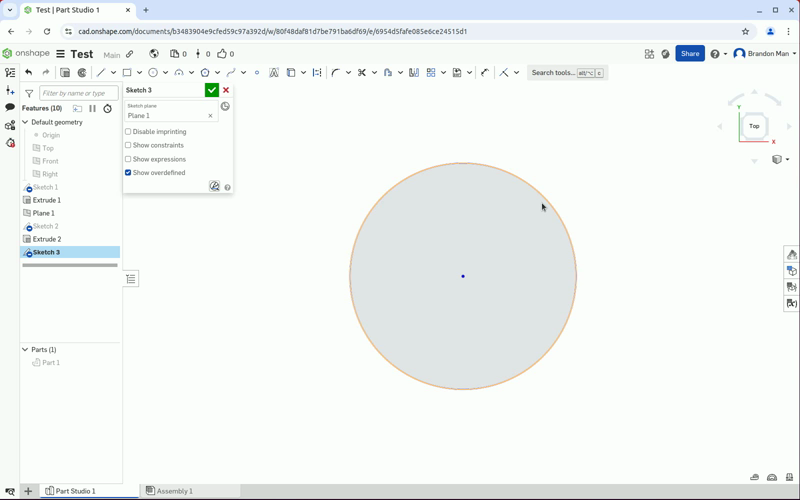
click(542, 202)
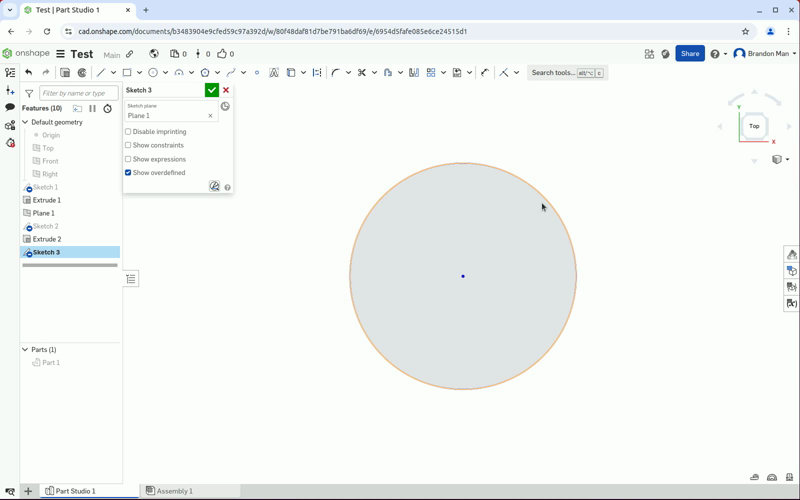
scroll(-6)
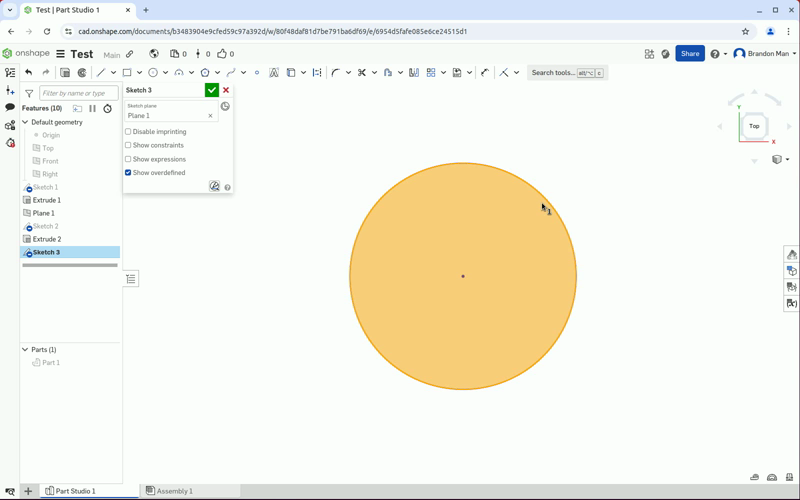
scroll(-6)
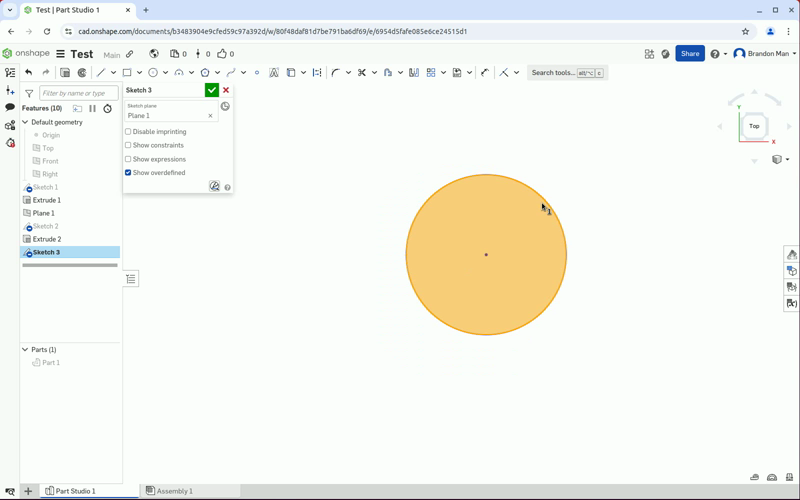
scroll(-6)
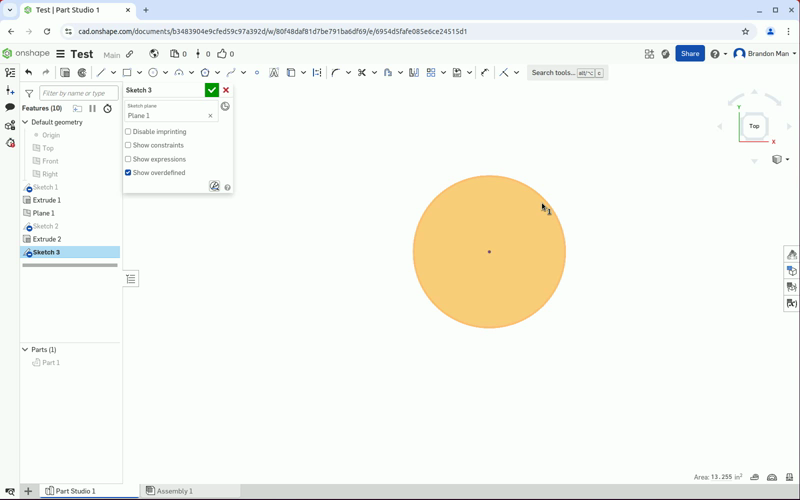
scroll(-6)
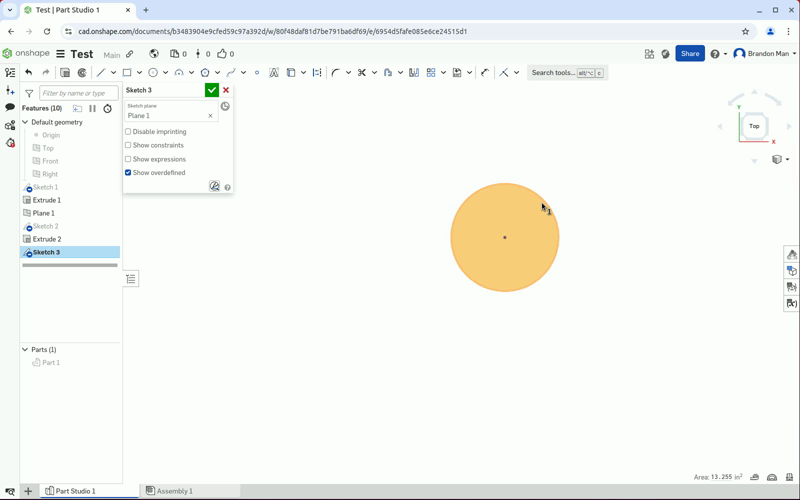
scroll(-6)
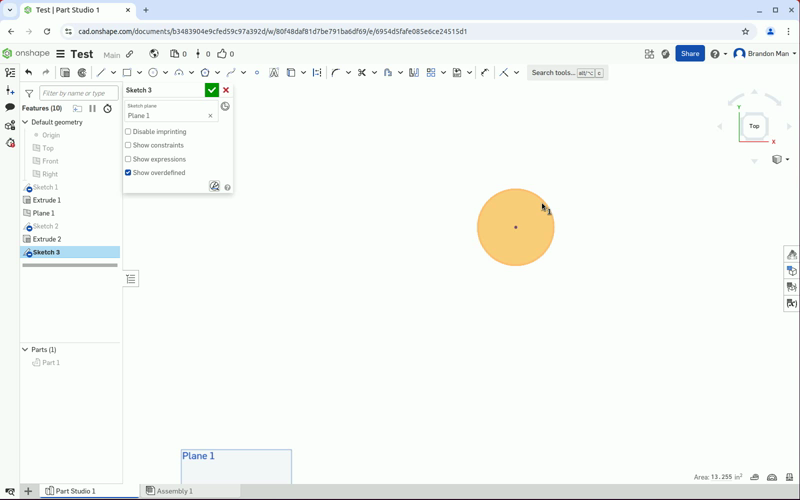
scroll(-6)
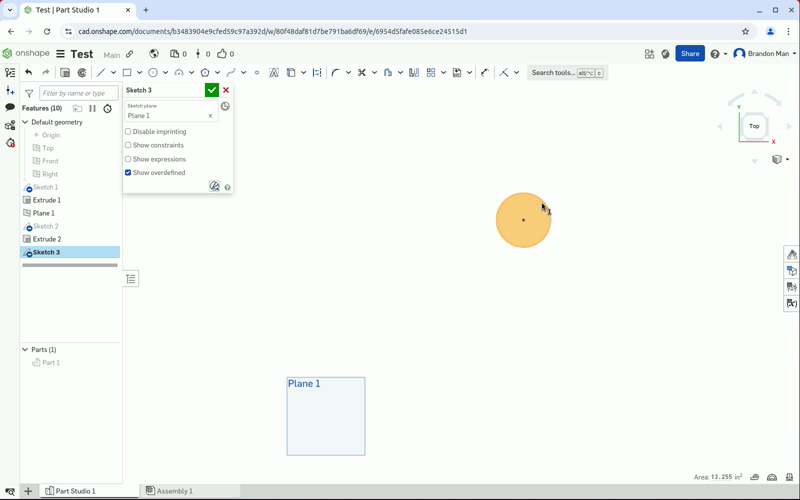
scroll(-6)
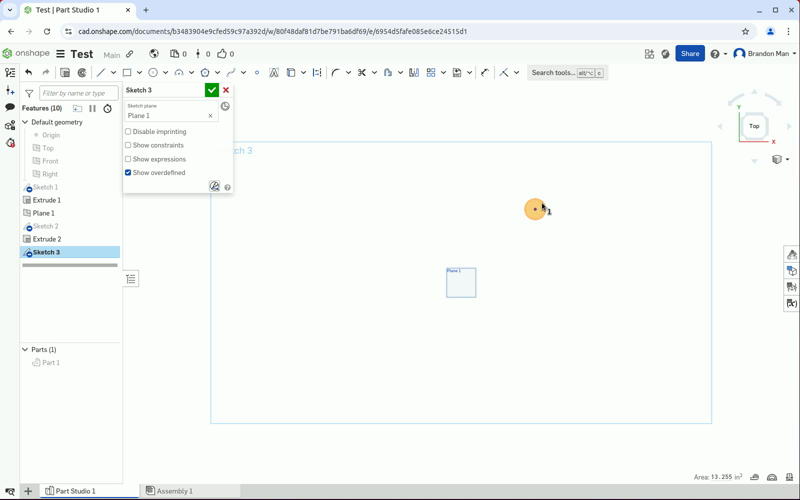
mouse_move(73, 352)
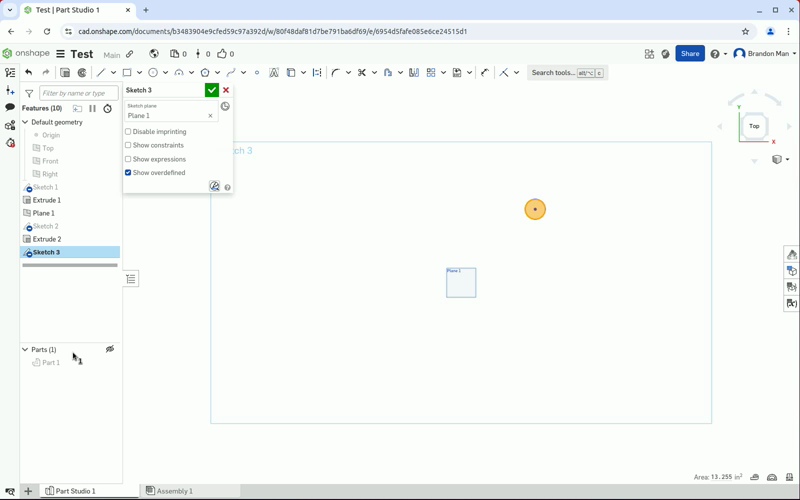
key(shift+y)
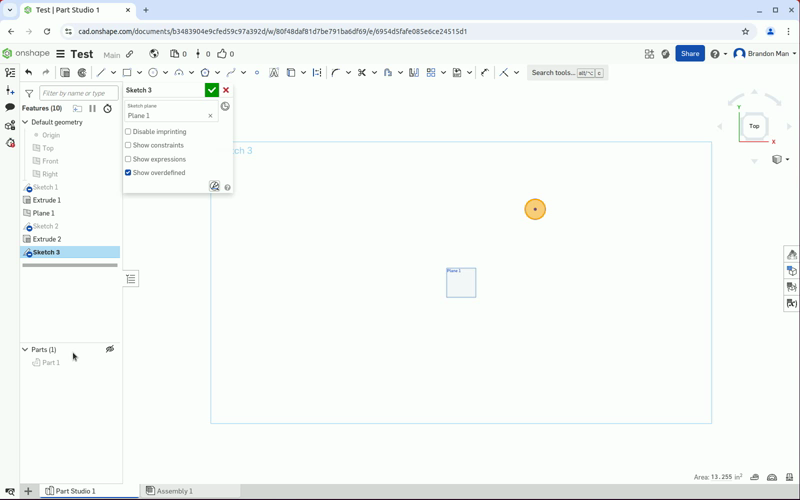
key(shift+e)
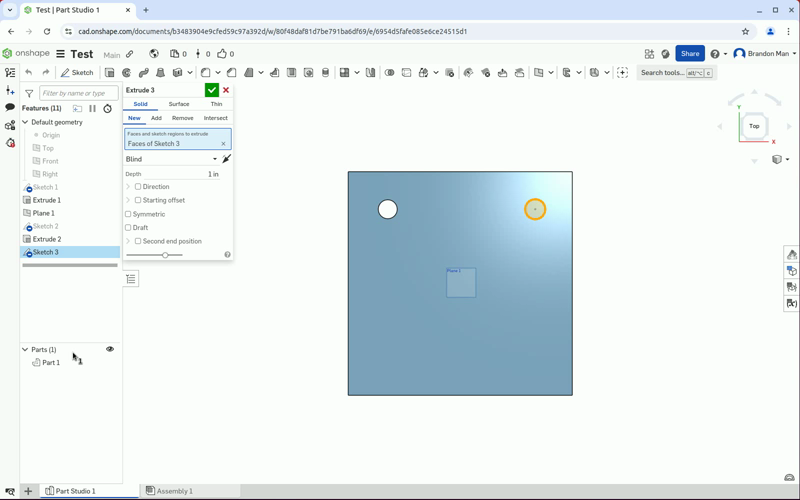
mouse_move(143, 106)
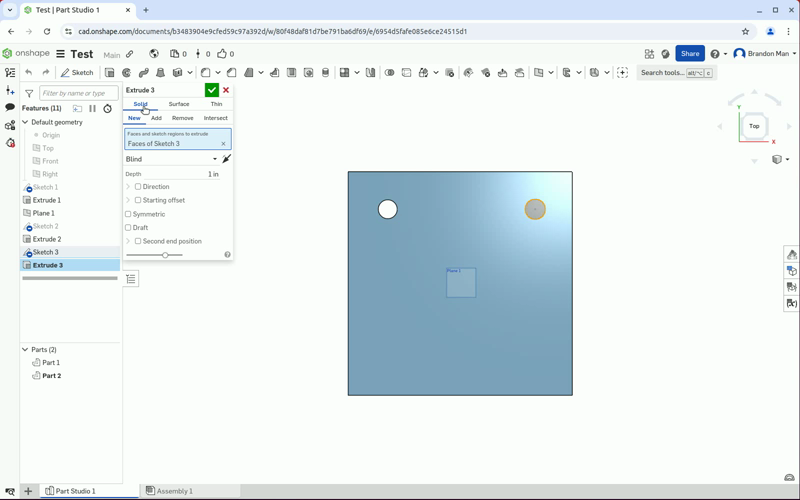
click(143, 106)
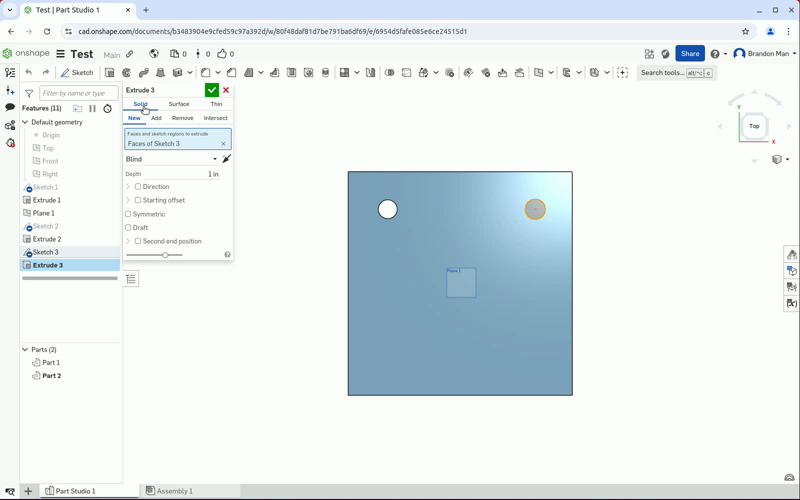
mouse_move(186, 120)
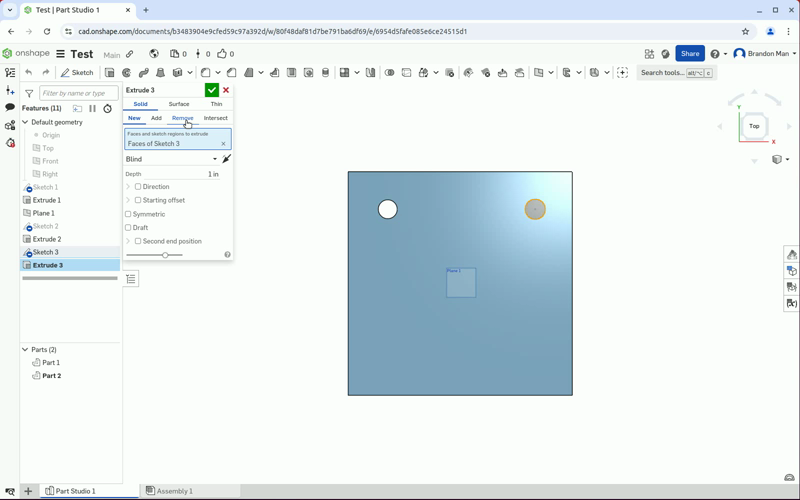
click(186, 120)
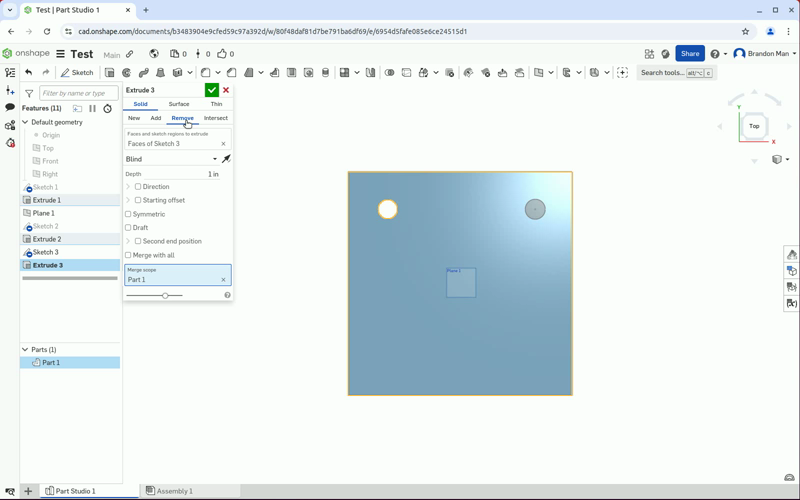
key(tab, 4)
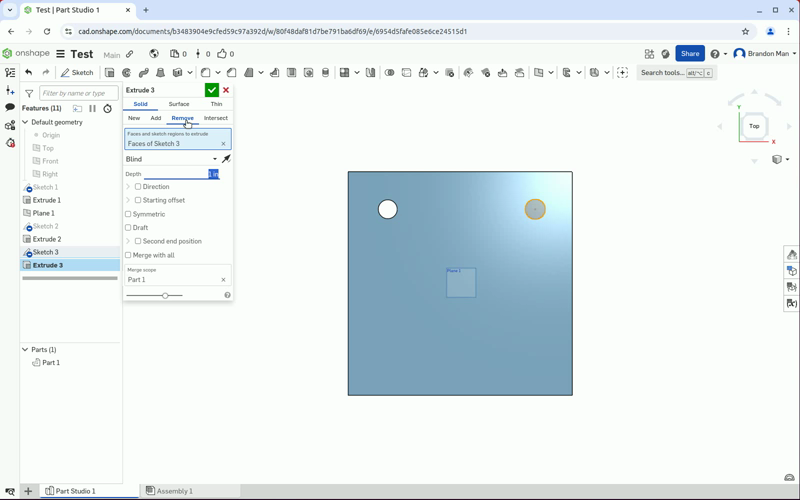
text(17.813)
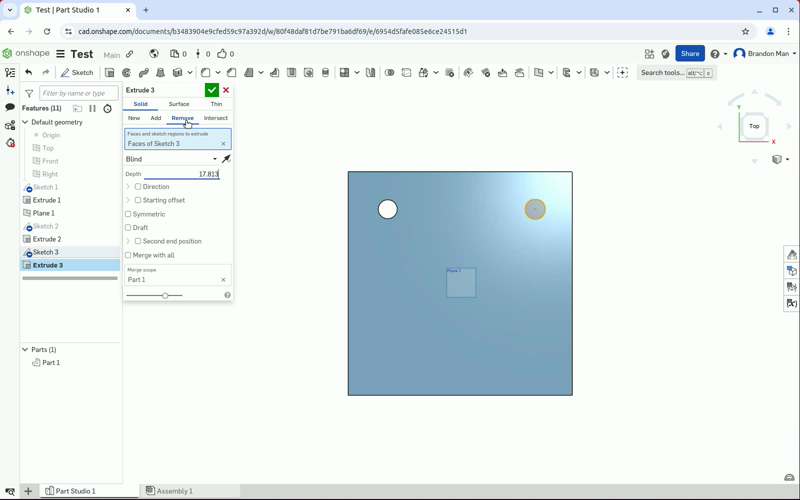
key(tab, 6)
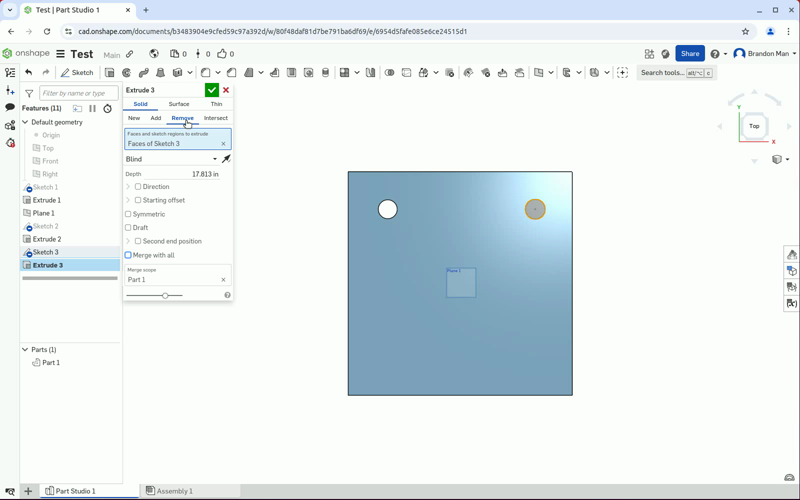
key(space)
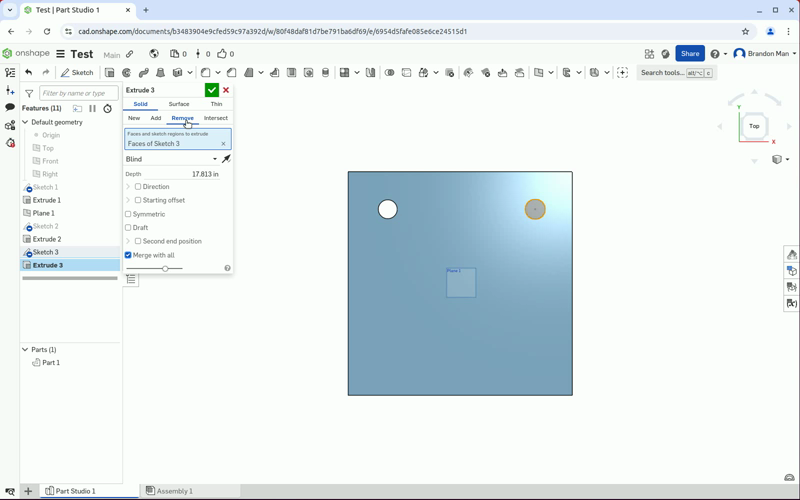
key(enter)
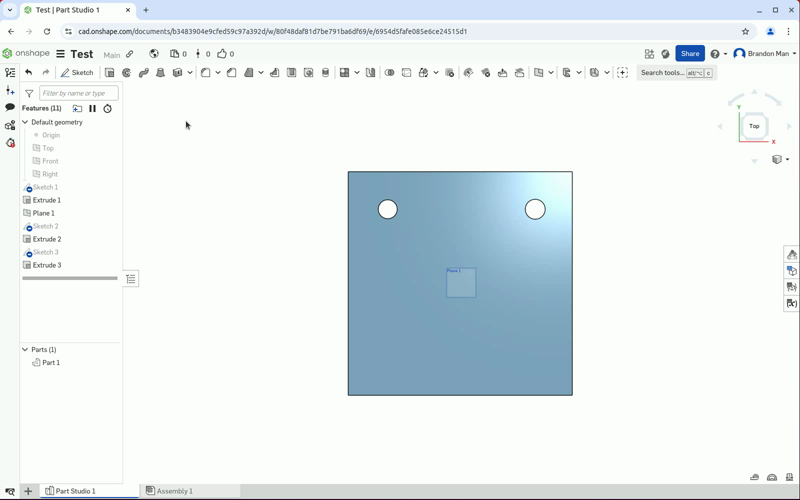
key(shift+h)
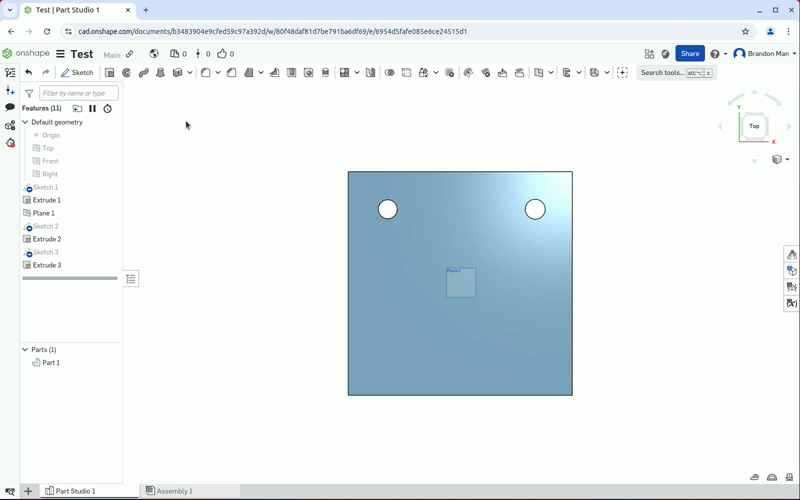
key(shift+h)
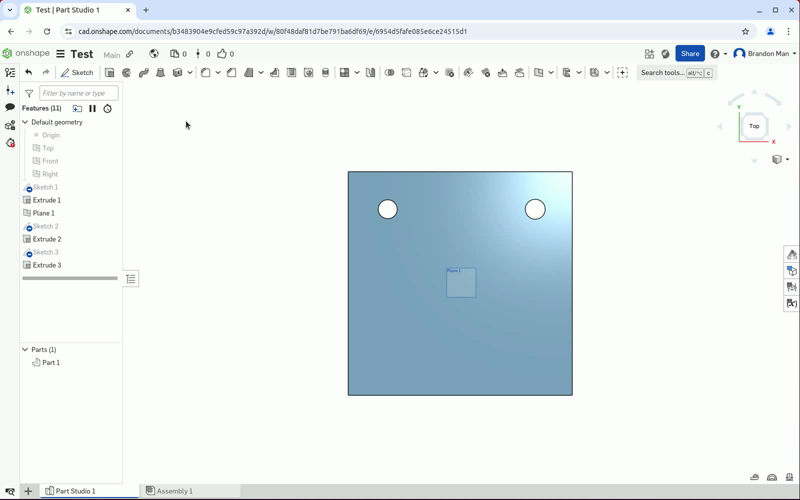
mouse_move(73, 189)
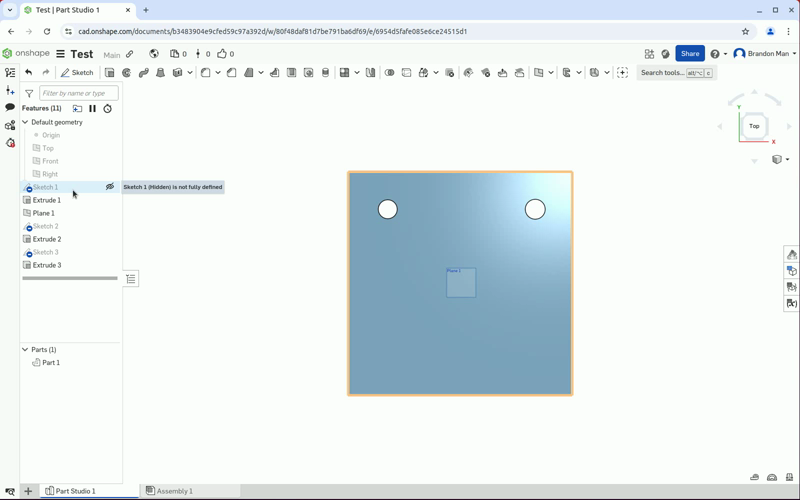
click(73, 189)
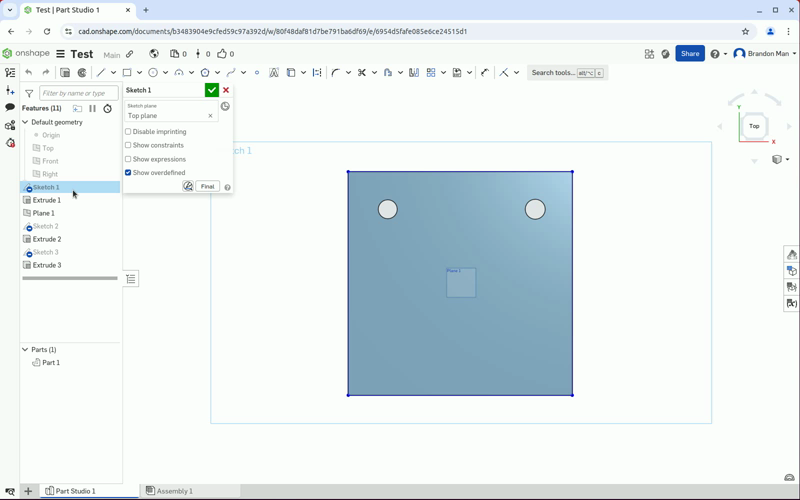
mouse_move(229, 92)
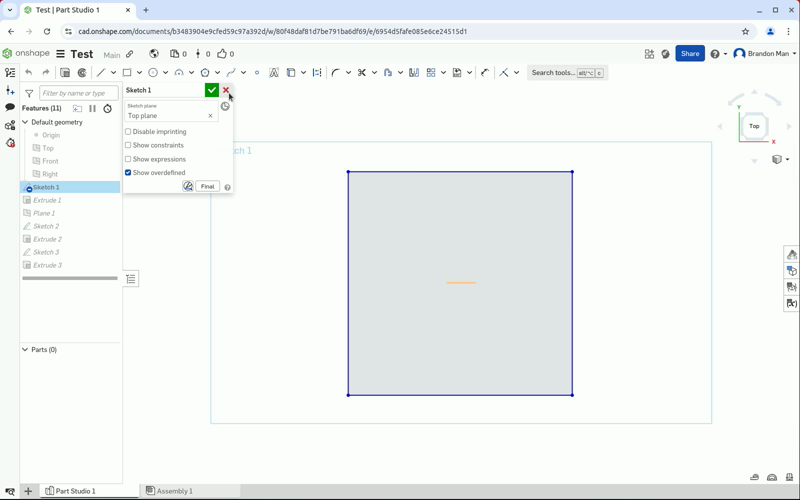
click(229, 92)
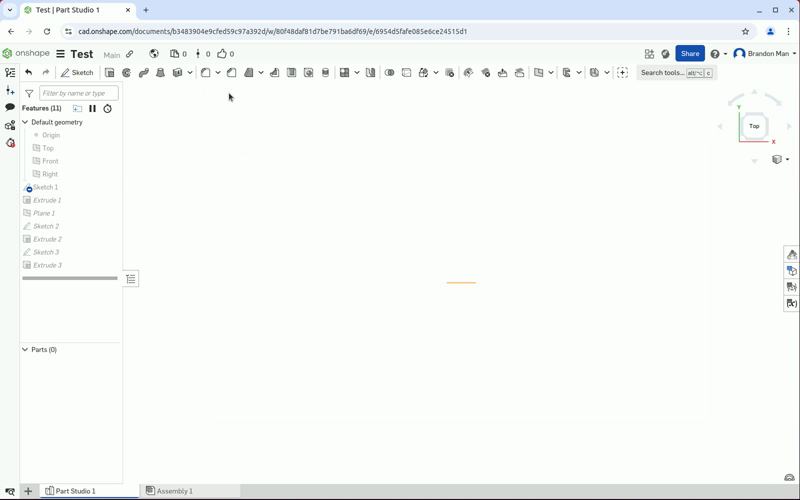
key(shift+s)
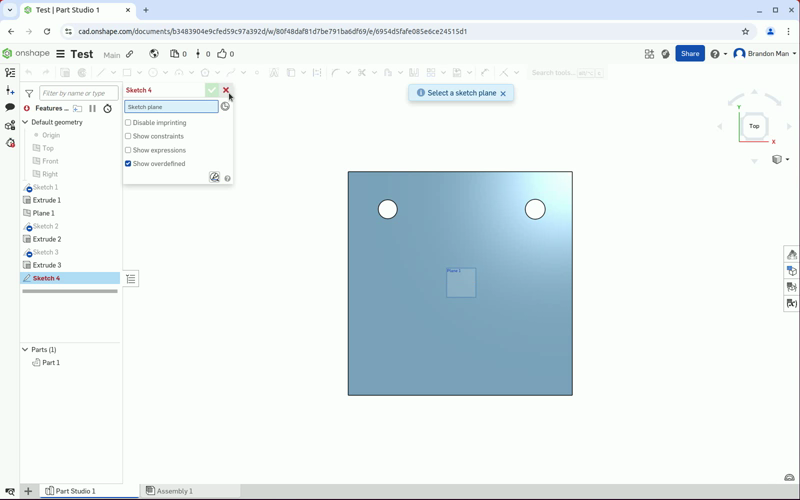
mouse_move(73, 215)
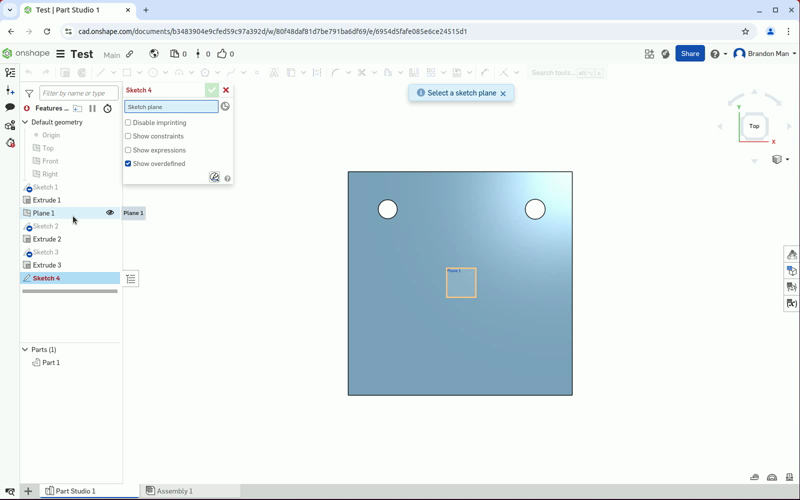
click(73, 215)
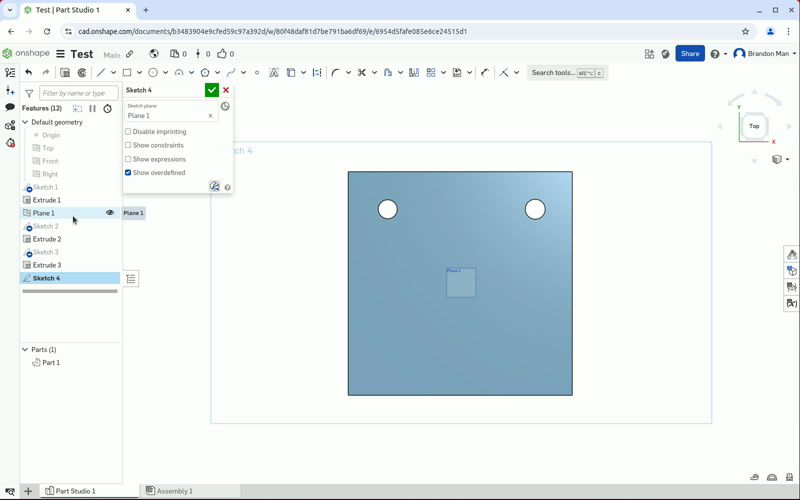
mouse_move(73, 352)
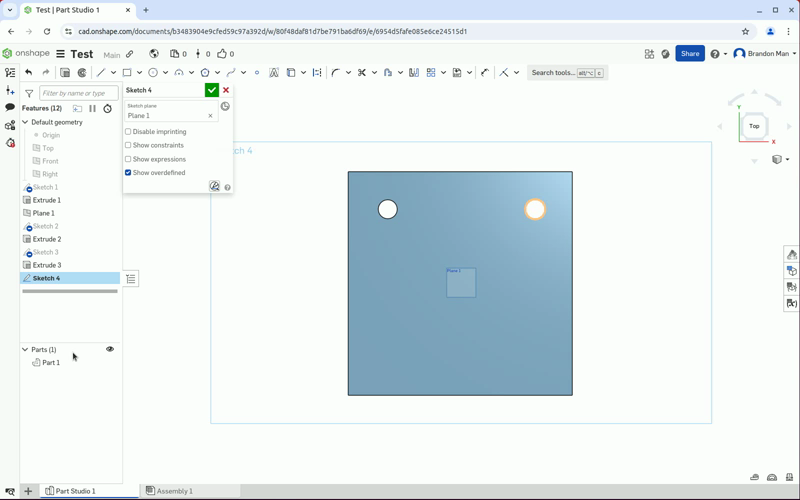
key(y)
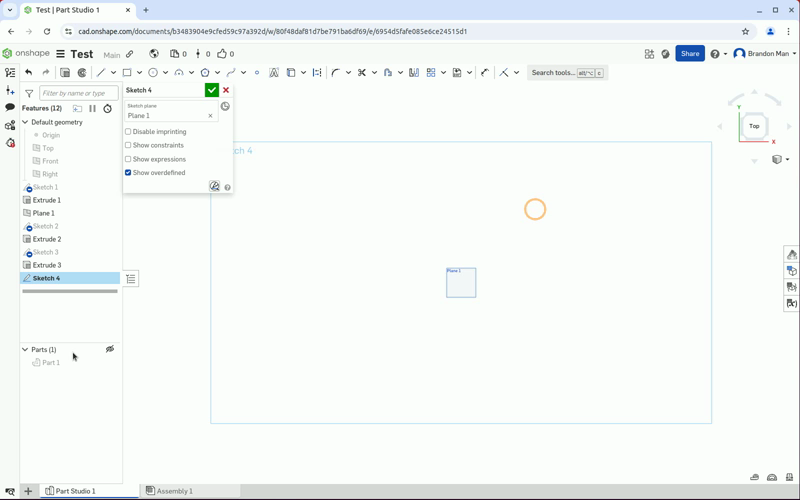
key(c)
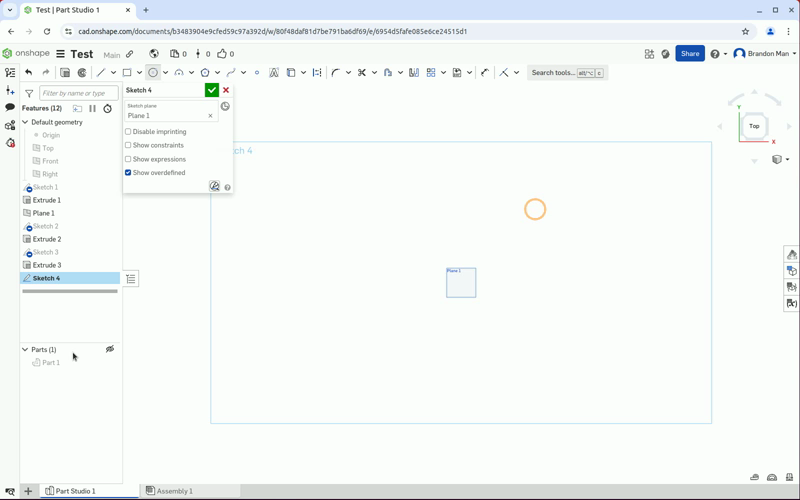
key_down(shift)
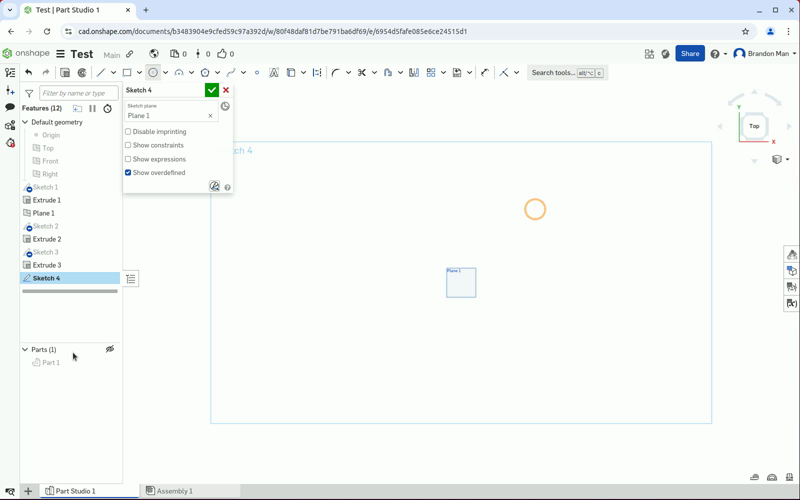
mouse_move(387, 356)
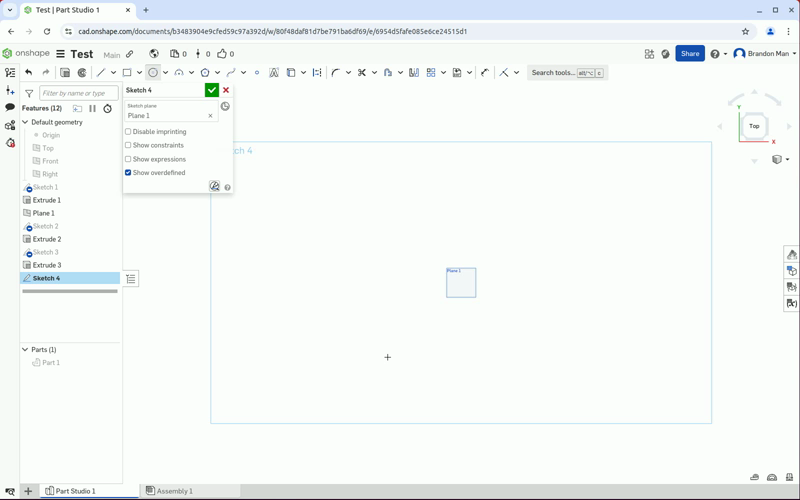
click(387, 356)
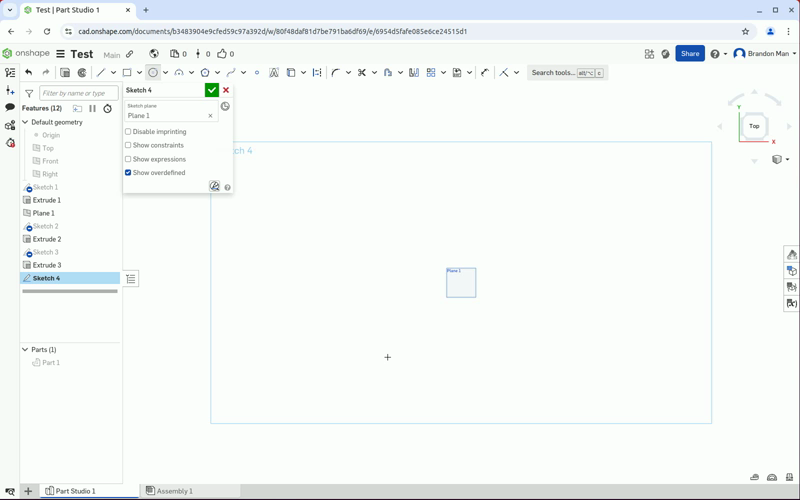
key_up(shift)
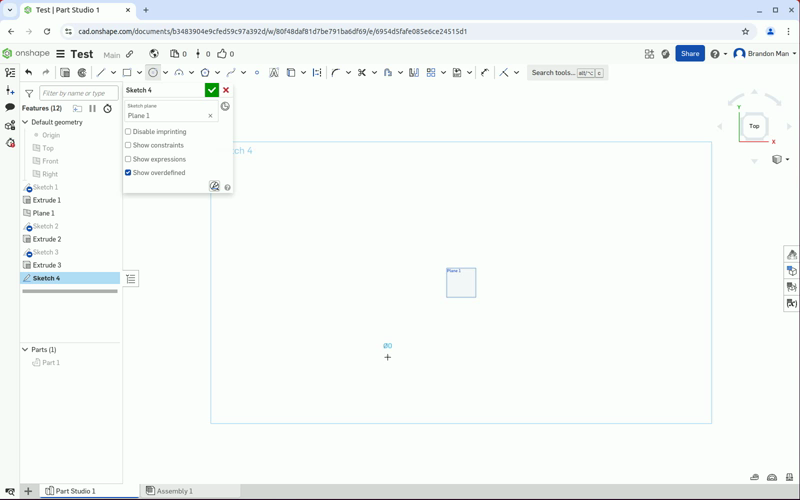
mouse_move(397, 356)
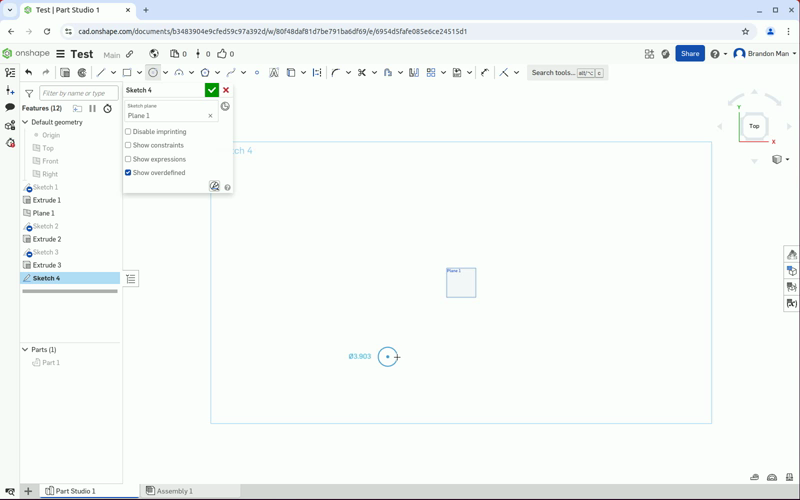
click(397, 356)
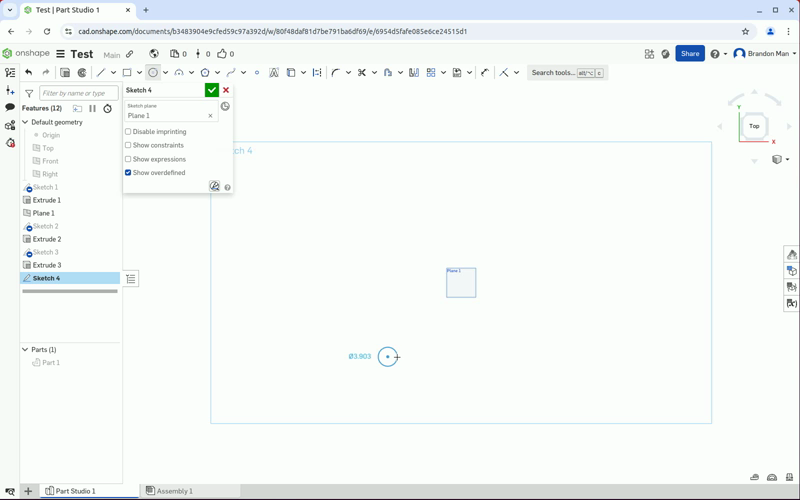
key(esc)
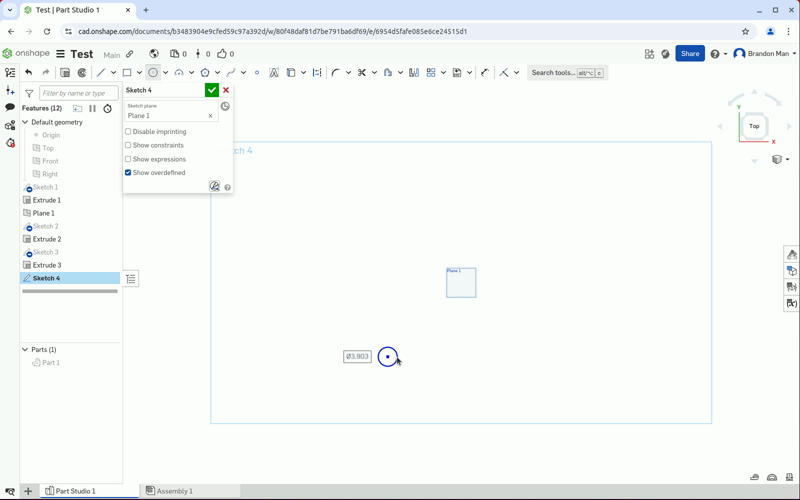
mouse_move(389, 353)
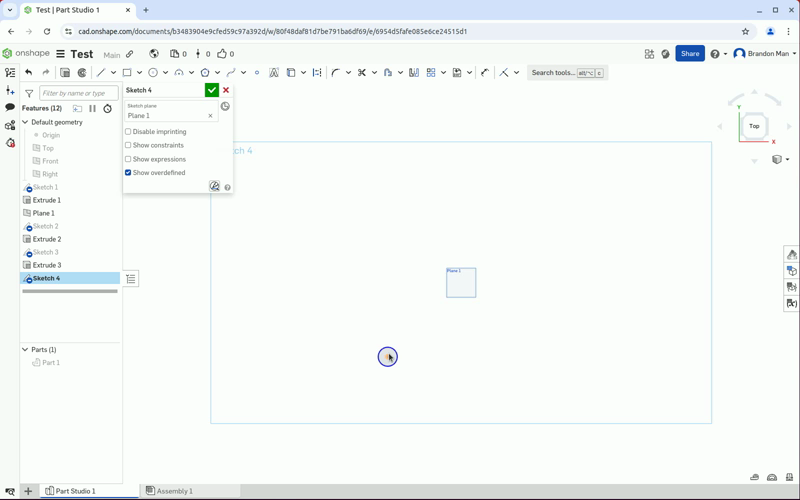
scroll(6)
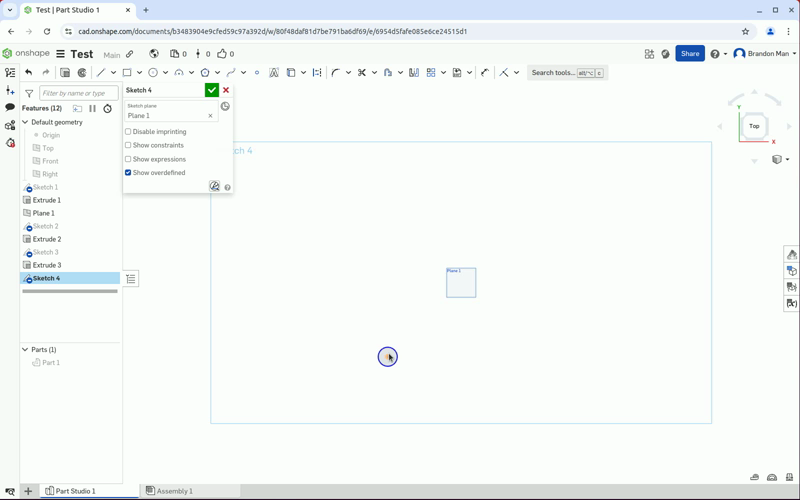
scroll(6)
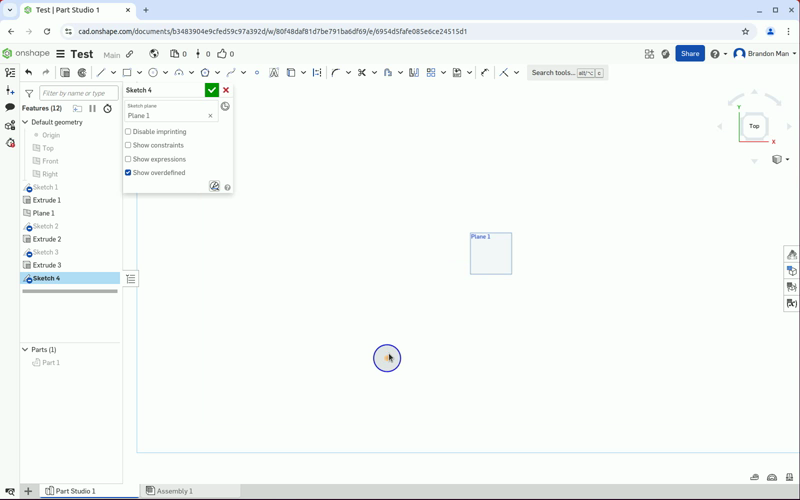
scroll(6)
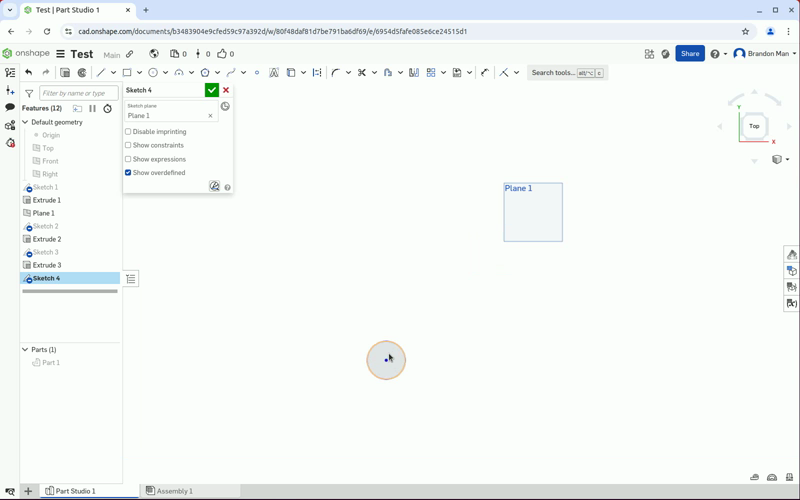
scroll(6)
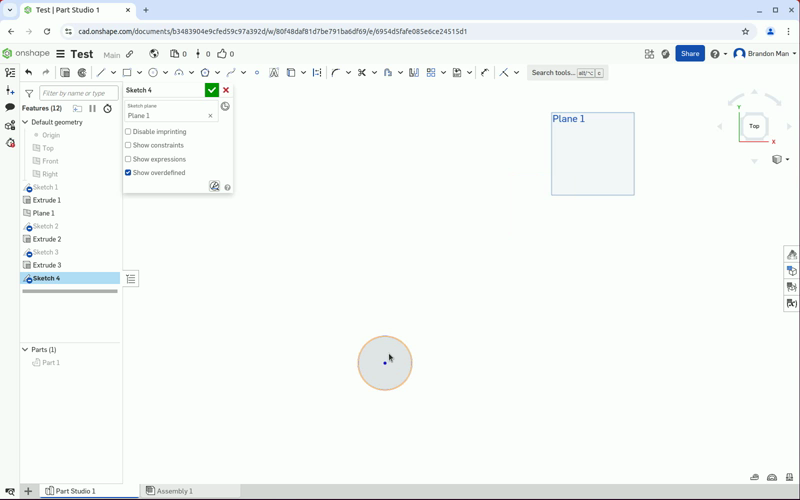
scroll(6)
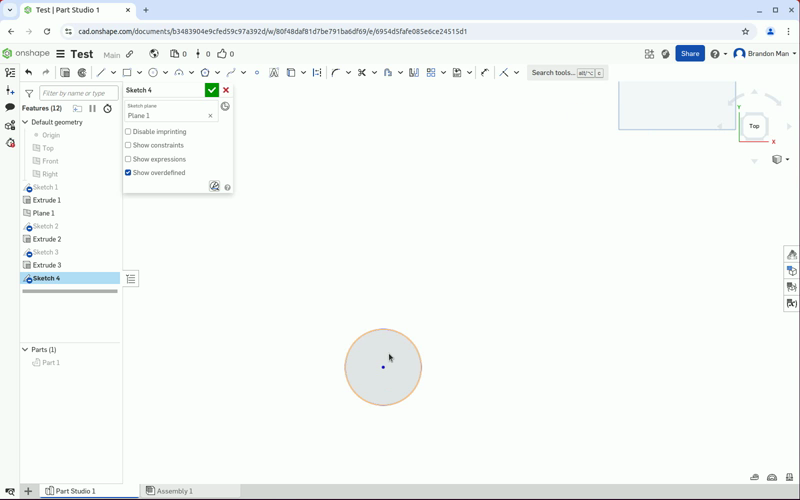
scroll(6)
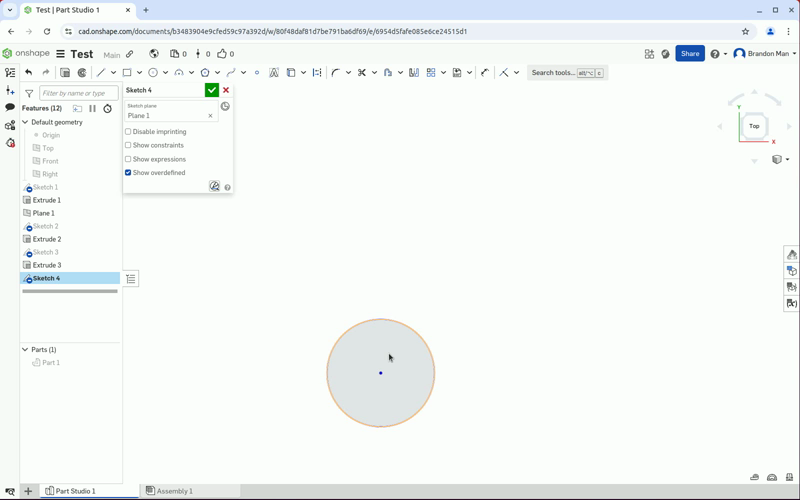
scroll(6)
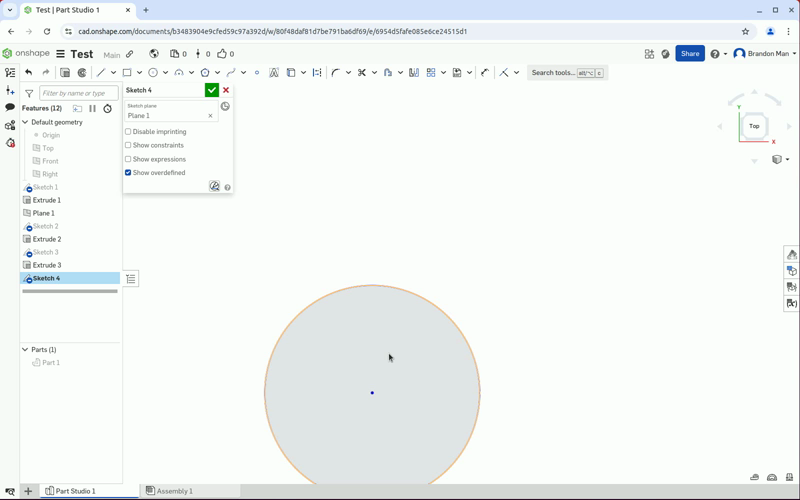
click(389, 353)
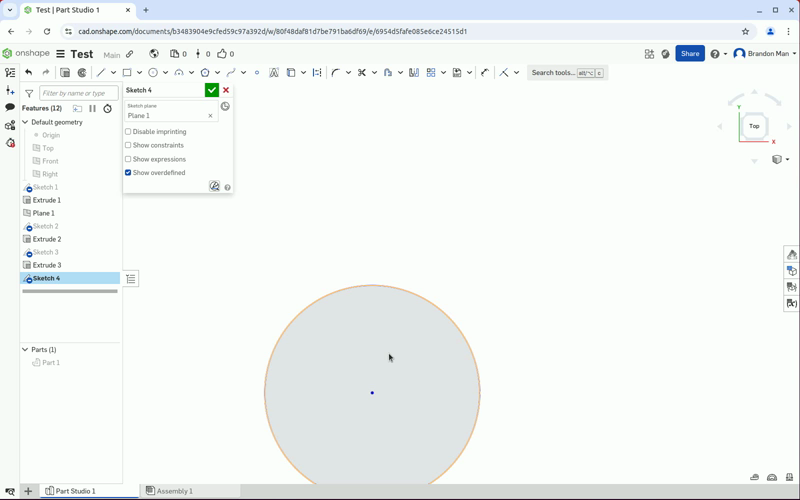
scroll(-6)
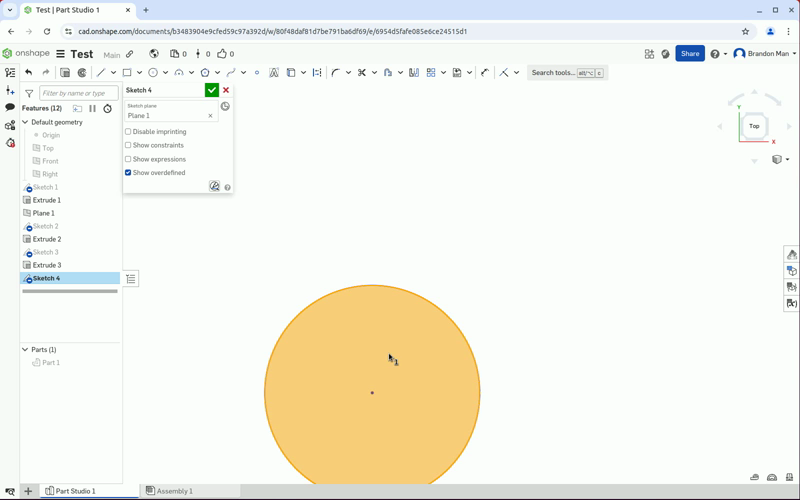
scroll(-6)
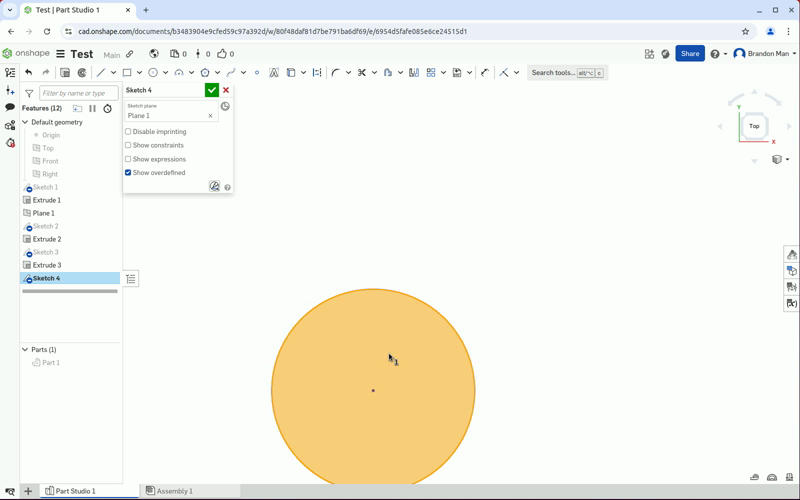
scroll(-6)
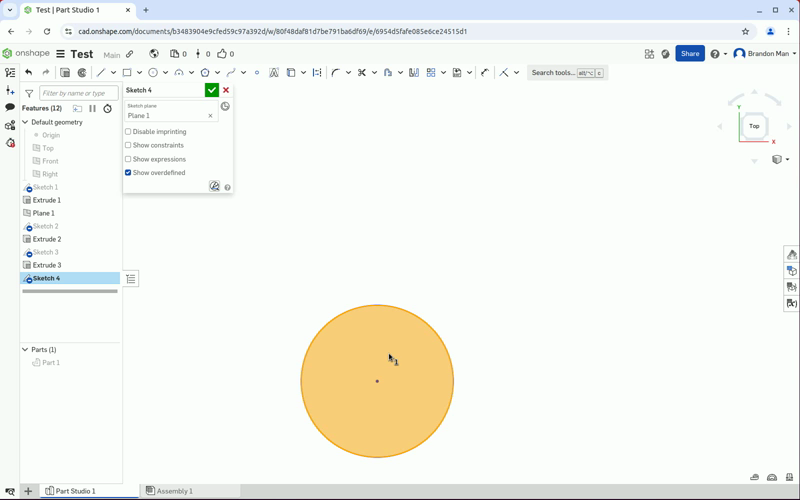
scroll(-6)
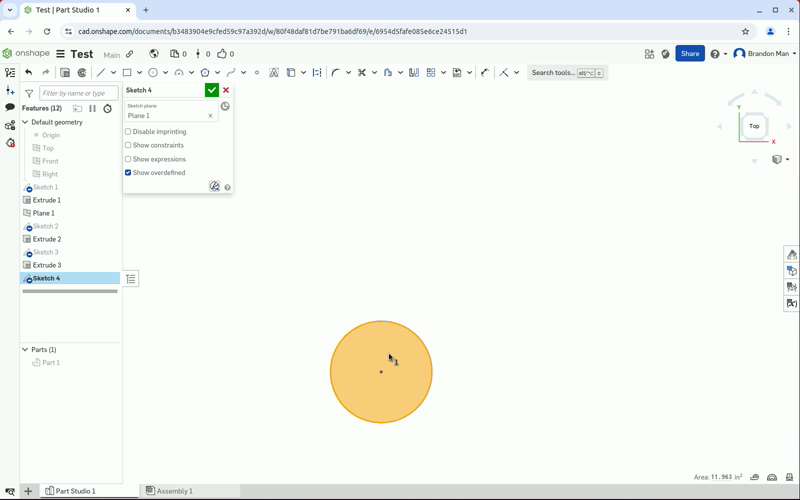
scroll(-6)
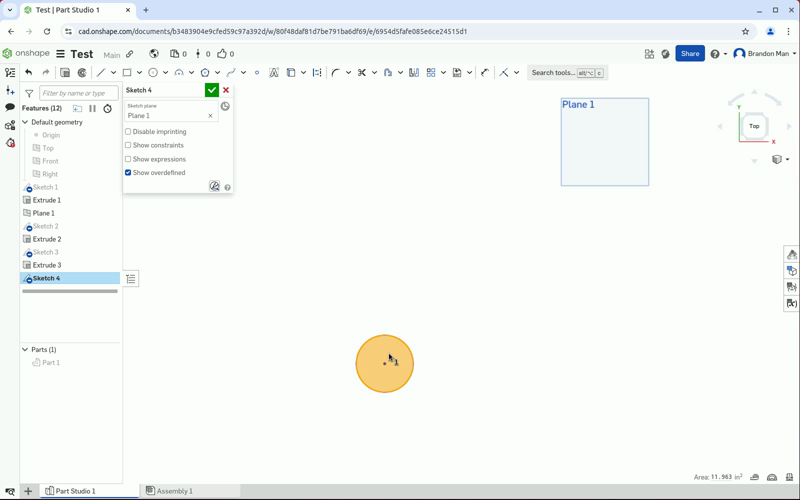
scroll(-6)
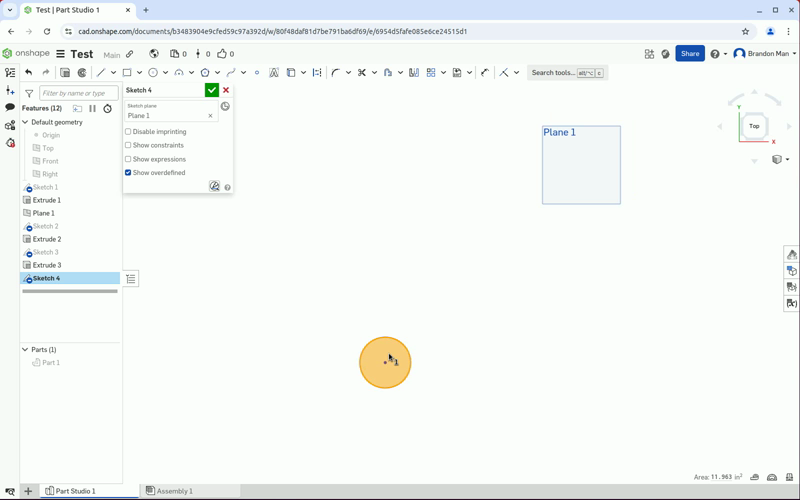
scroll(-6)
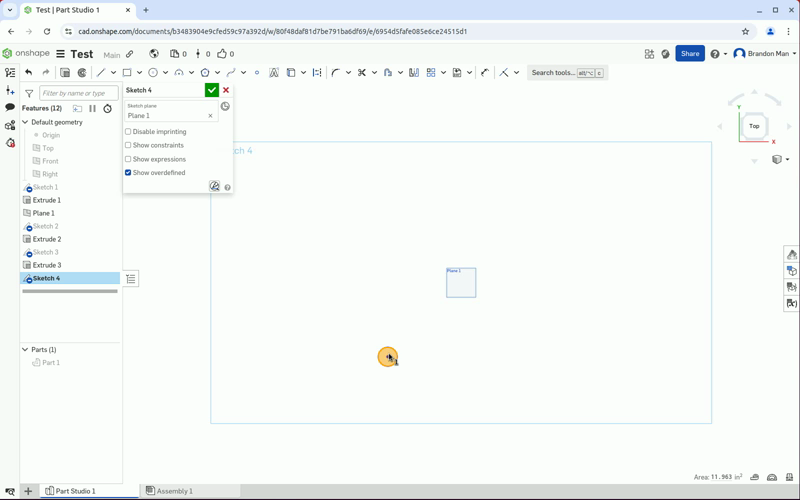
mouse_move(73, 352)
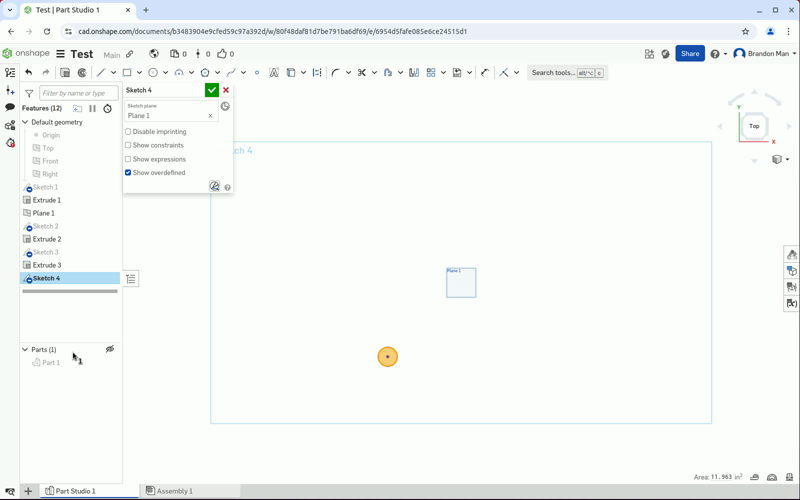
key(shift+y)
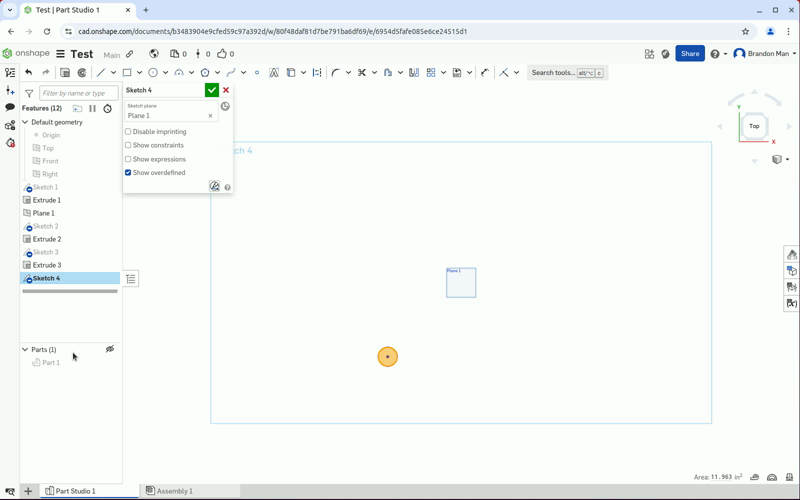
key(shift+e)
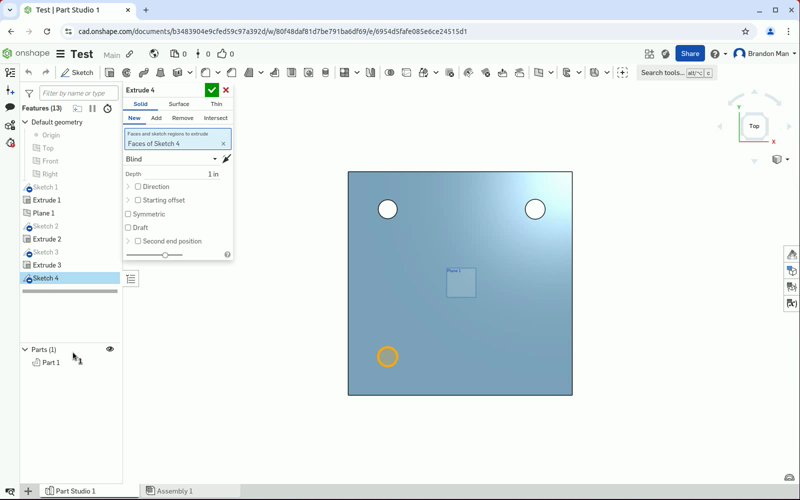
mouse_move(143, 106)
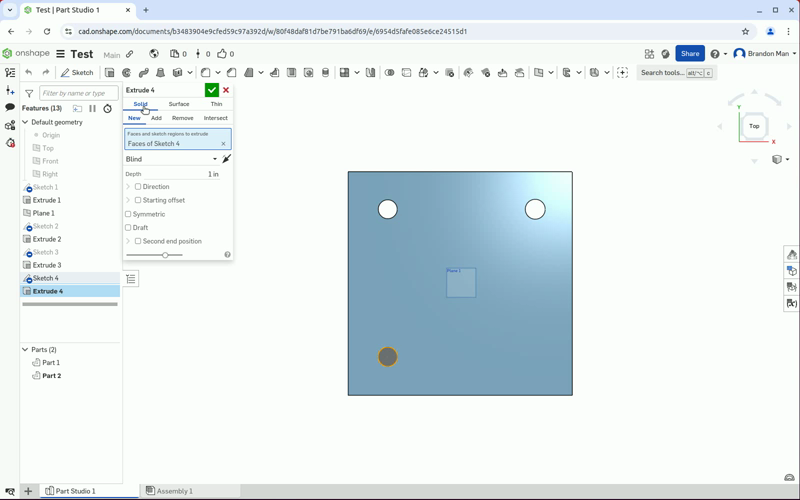
click(143, 106)
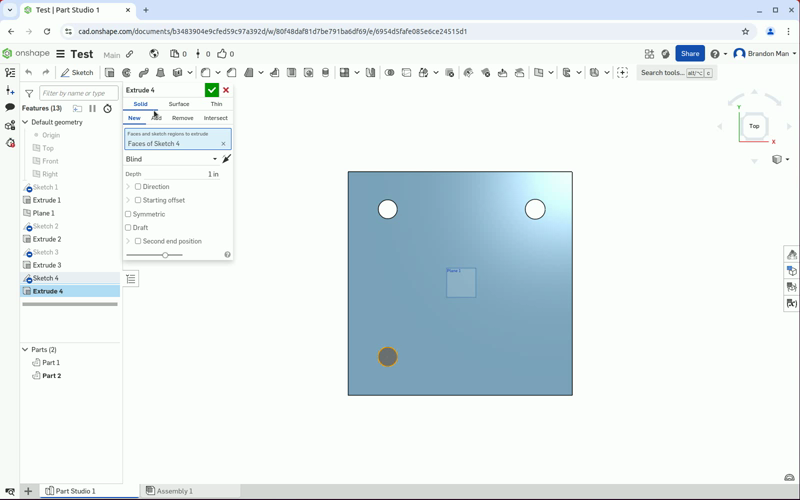
mouse_move(186, 120)
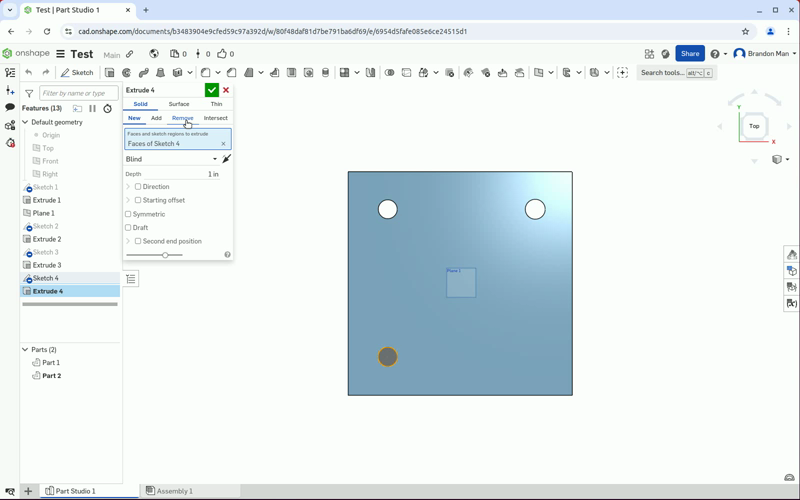
click(186, 120)
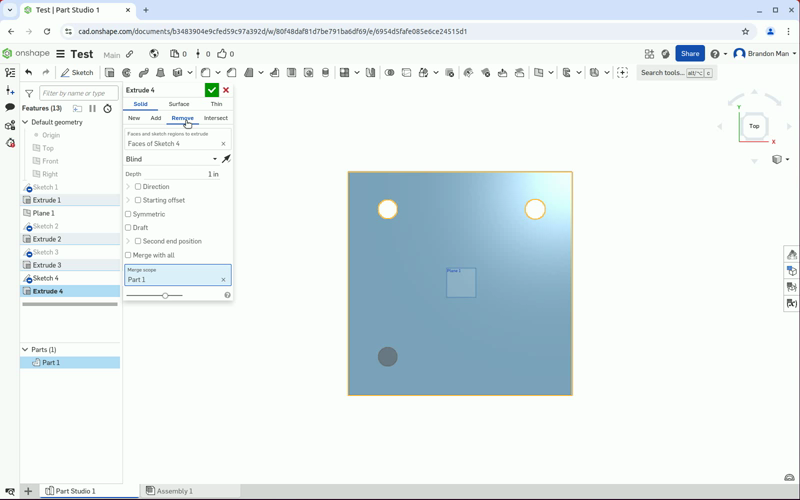
key(tab, 4)
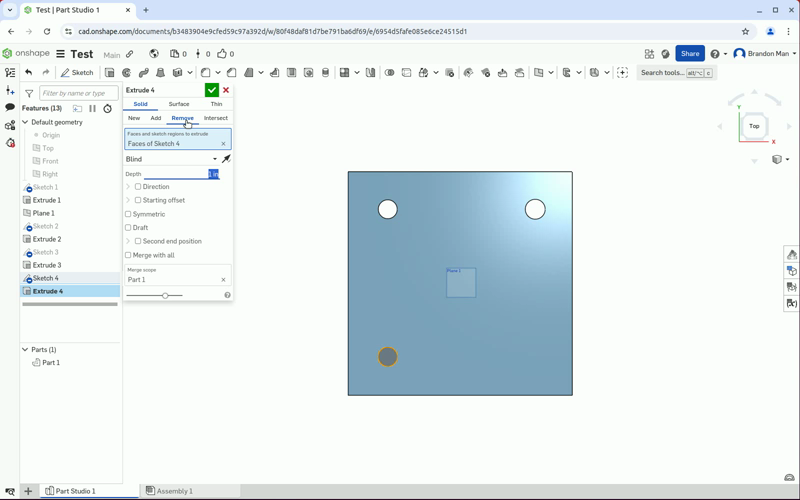
text(17.813)
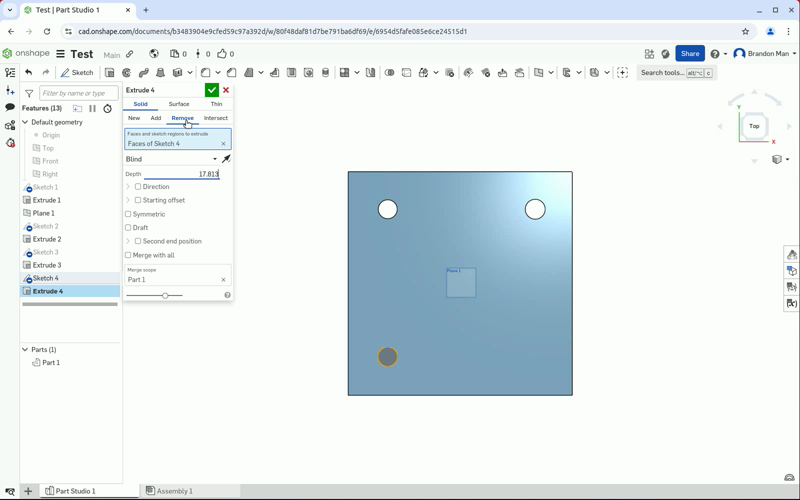
key(tab, 6)
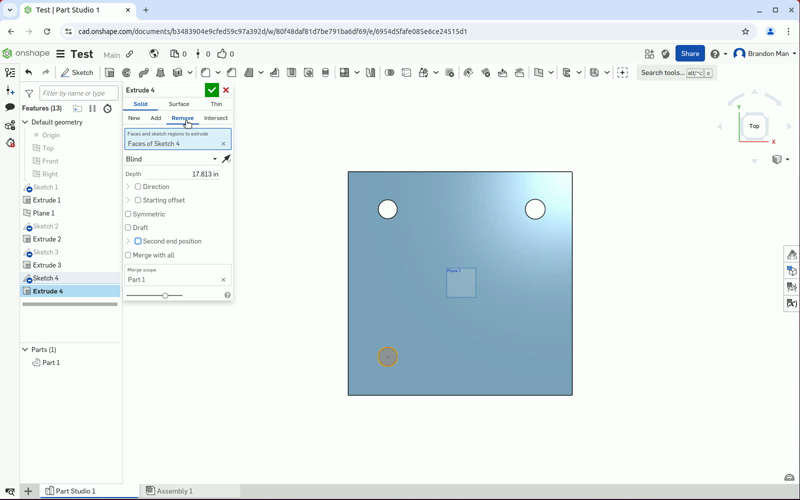
key(space)
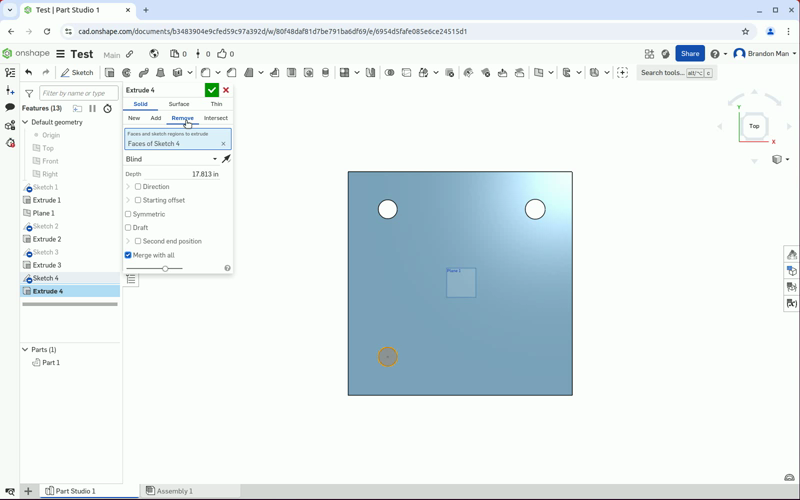
key(enter)
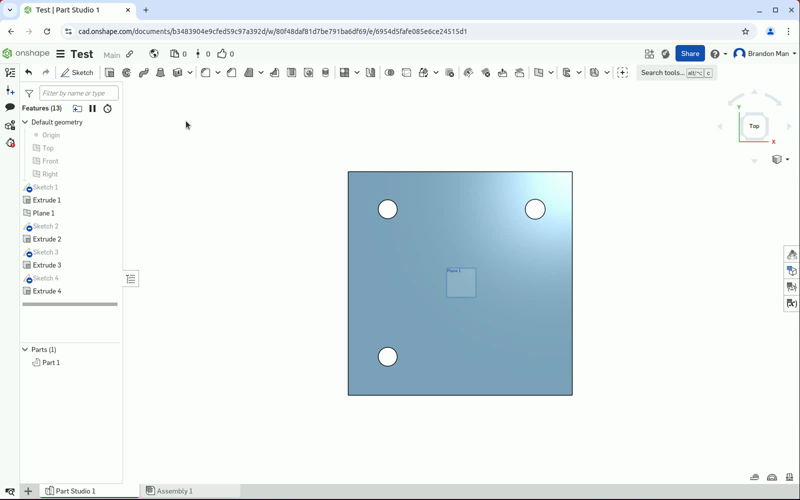
key(shift+h)
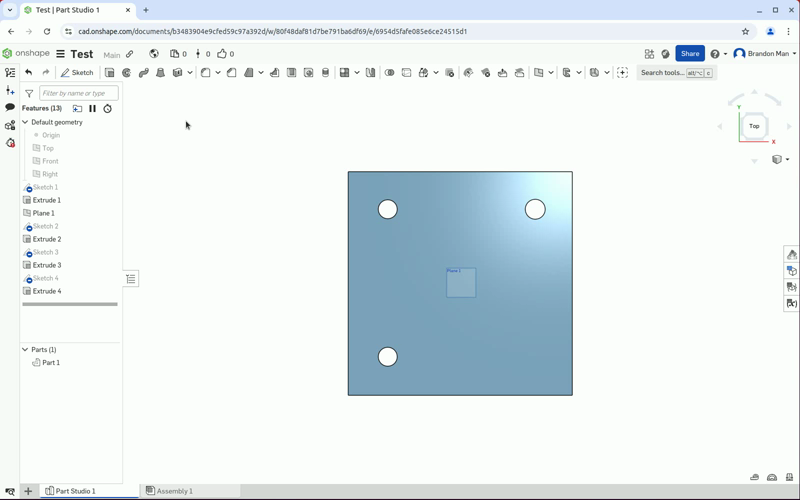
key(shift+h)
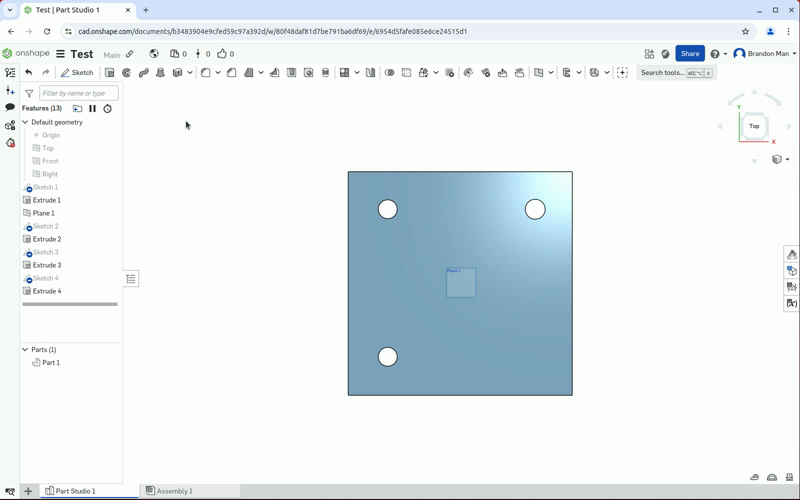
mouse_move(73, 189)
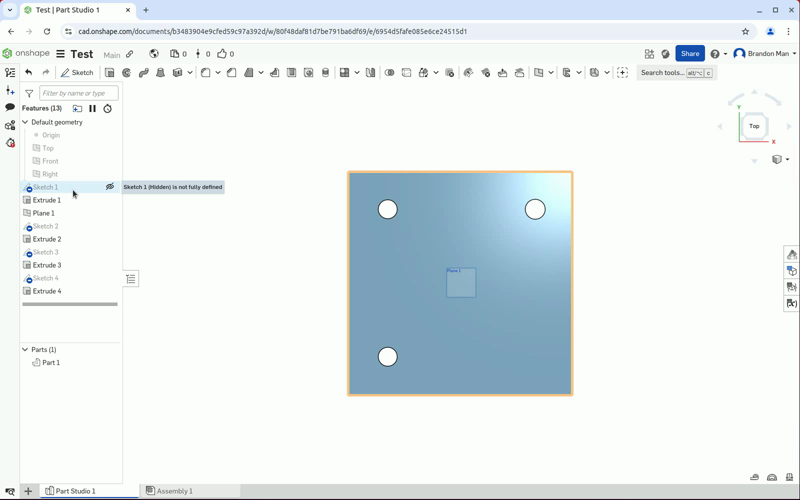
click(73, 189)
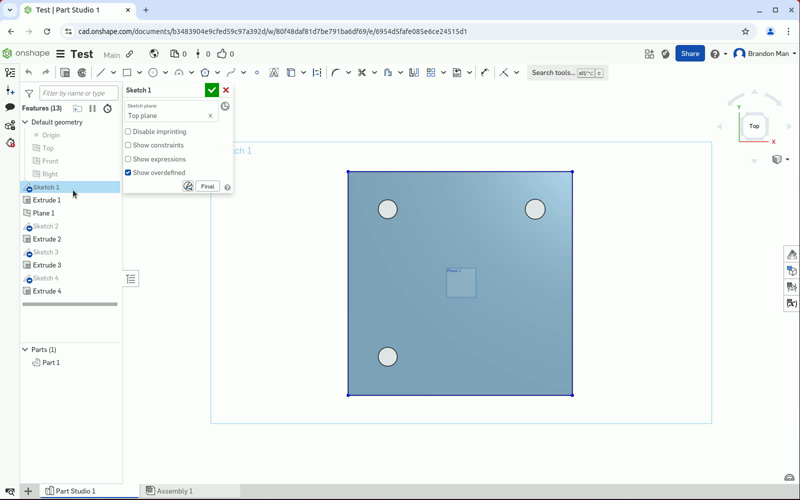
mouse_move(229, 92)
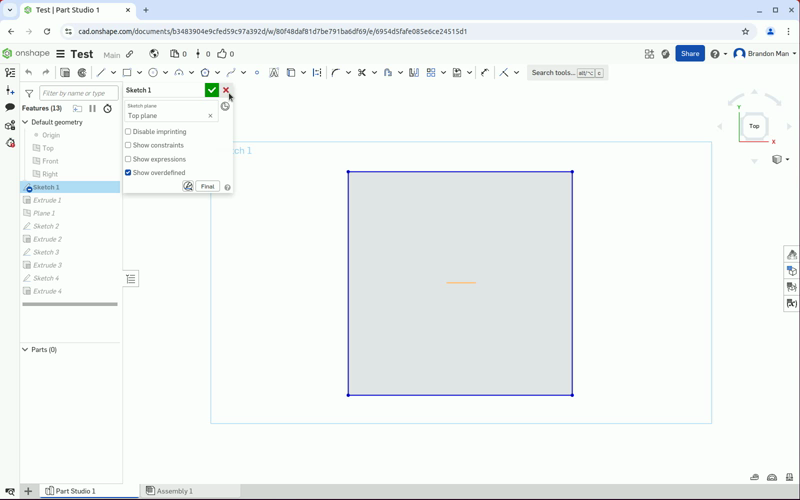
click(229, 92)
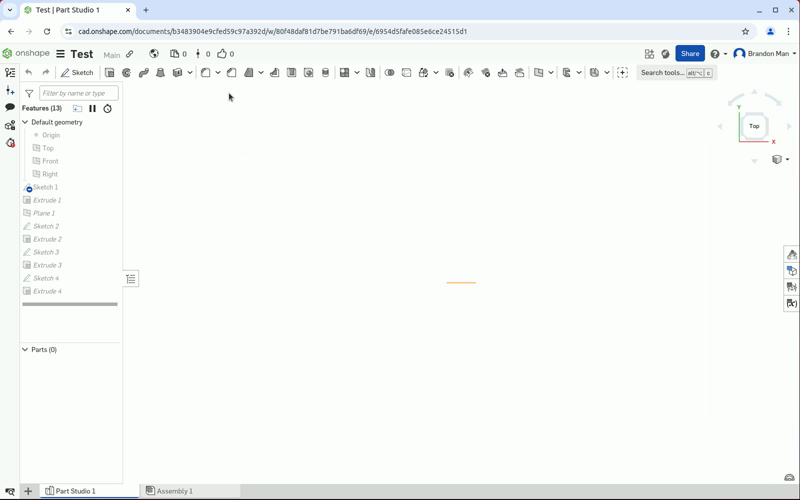
key(shift+s)
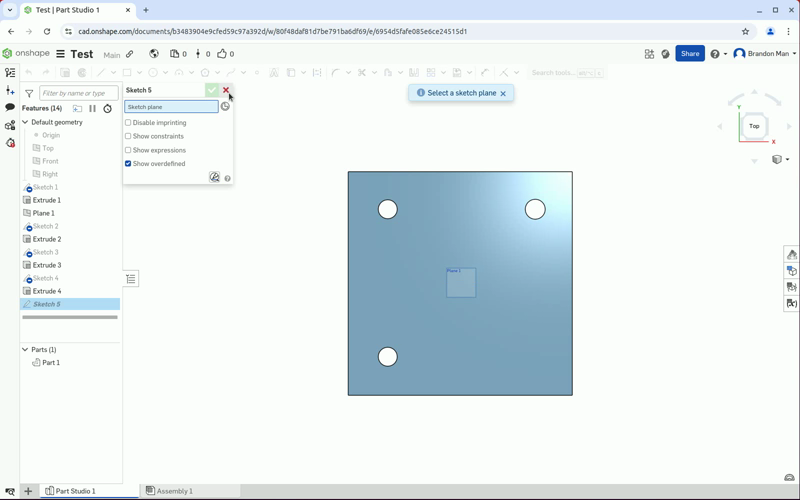
mouse_move(73, 215)
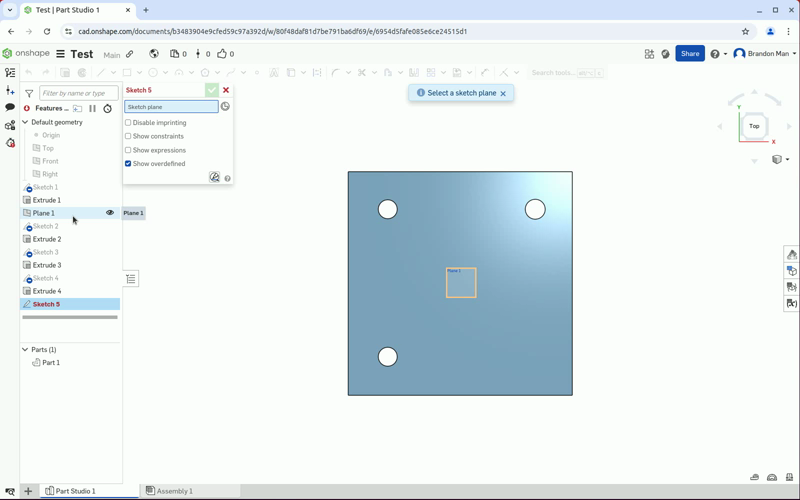
click(73, 215)
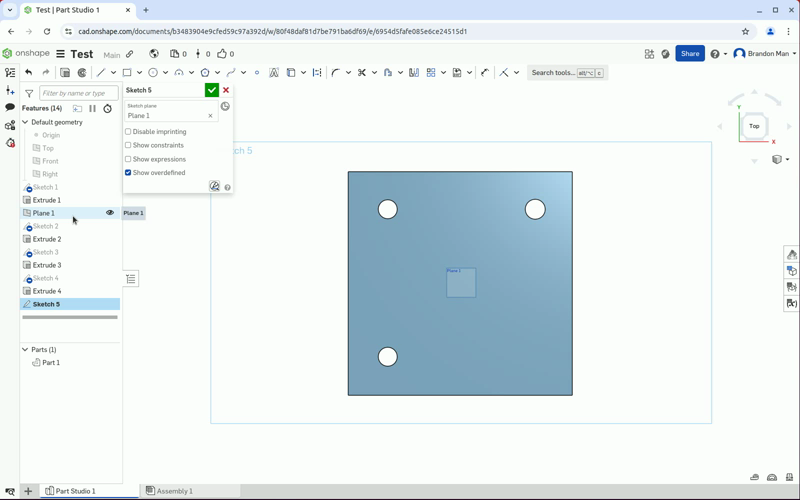
mouse_move(73, 352)
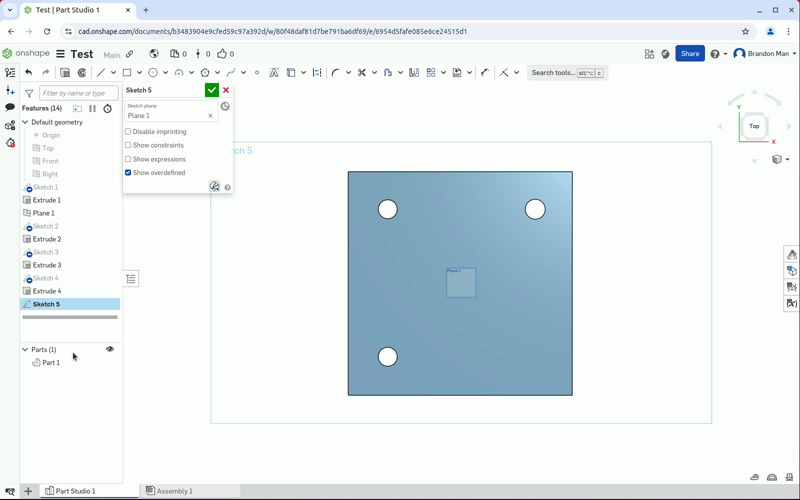
key(y)
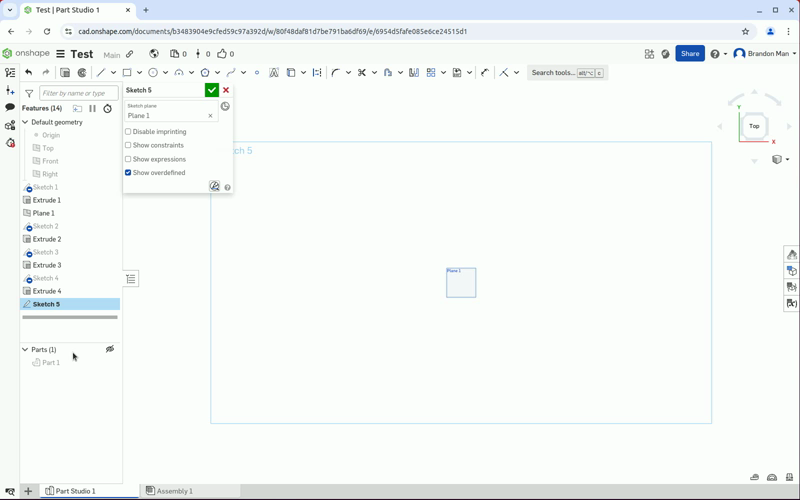
key(c)
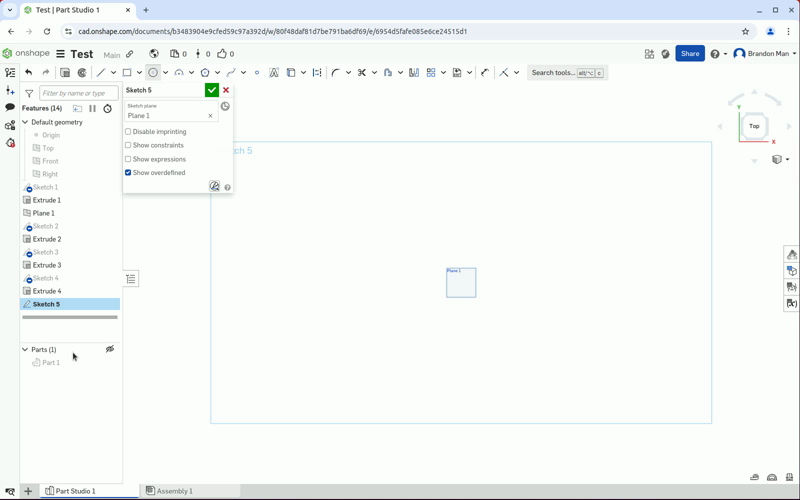
key_down(shift)
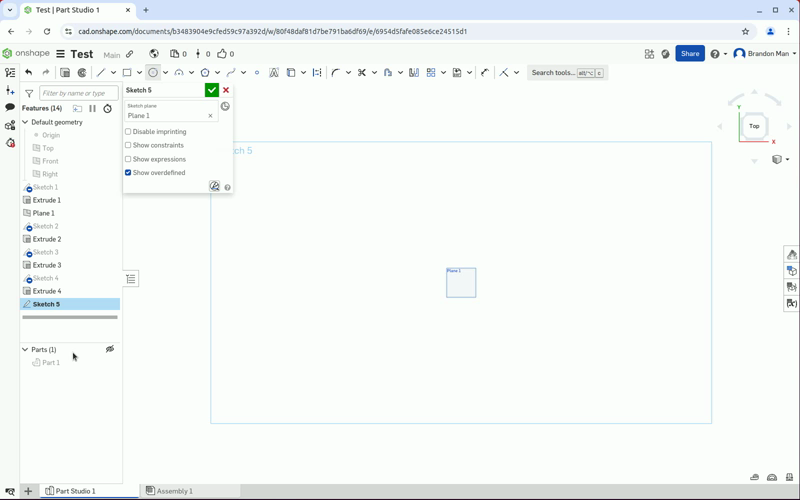
mouse_move(535, 356)
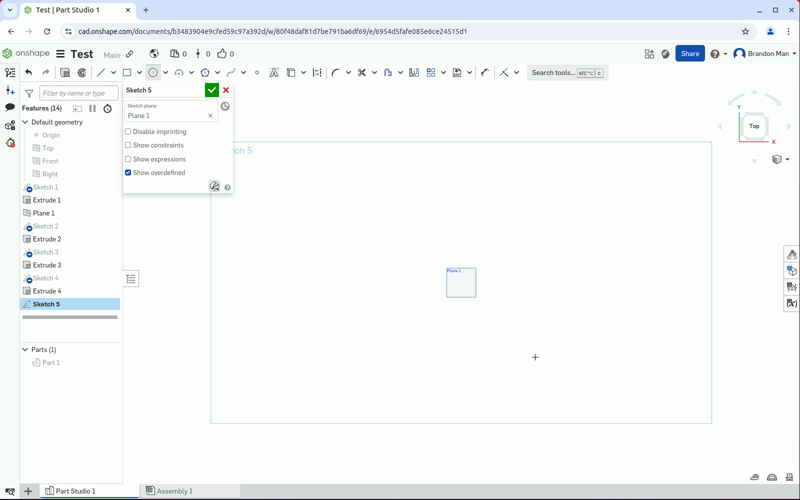
click(535, 356)
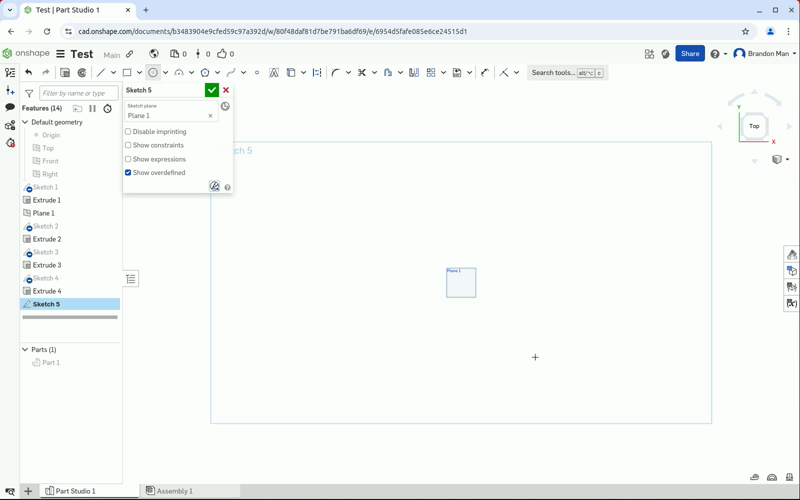
key_up(shift)
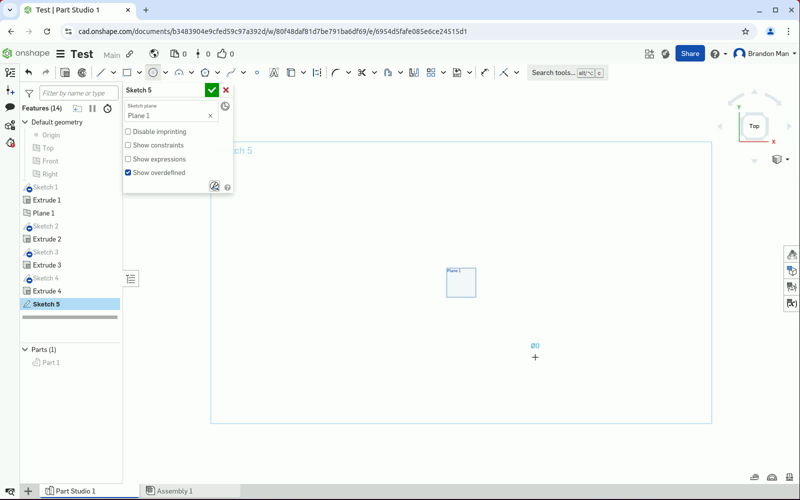
mouse_move(545, 356)
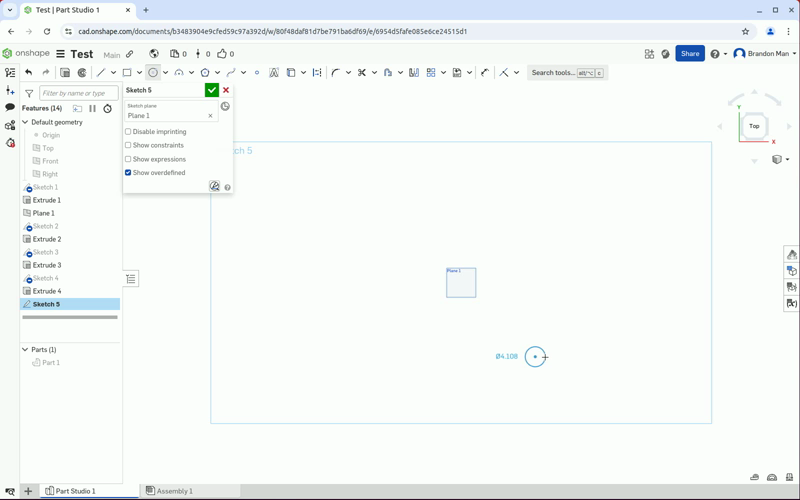
click(545, 356)
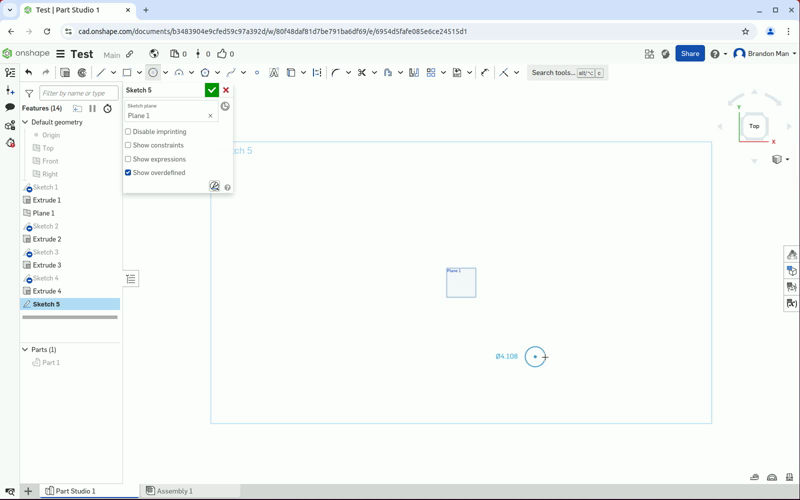
key(esc)
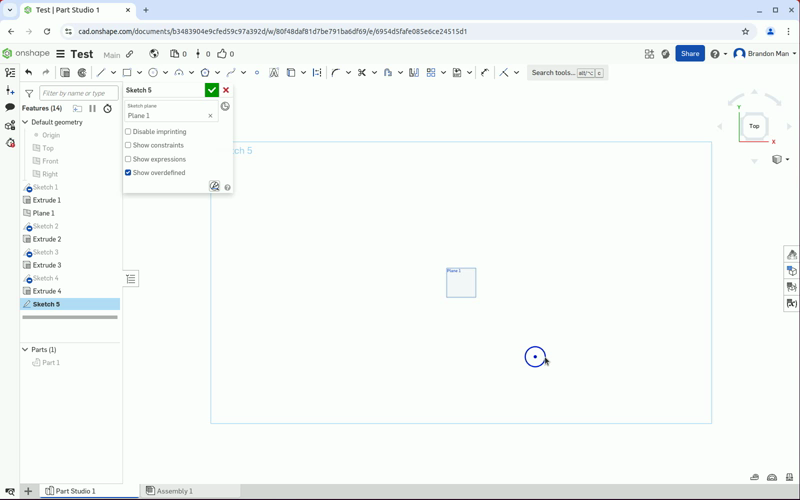
mouse_move(536, 352)
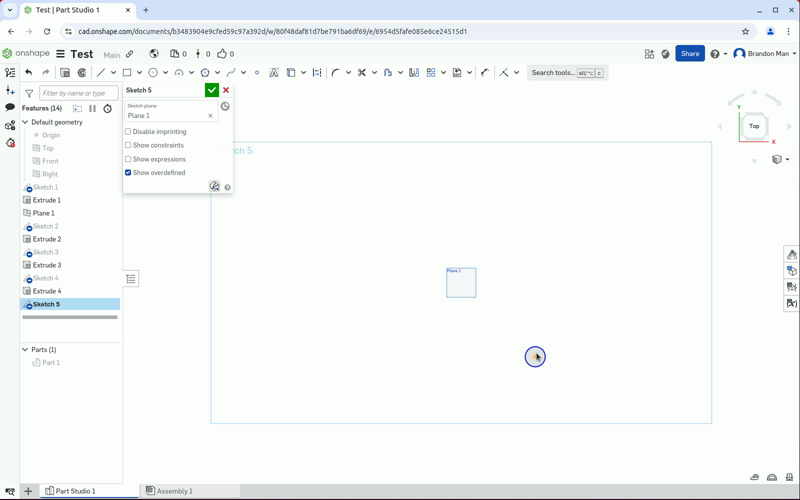
scroll(6)
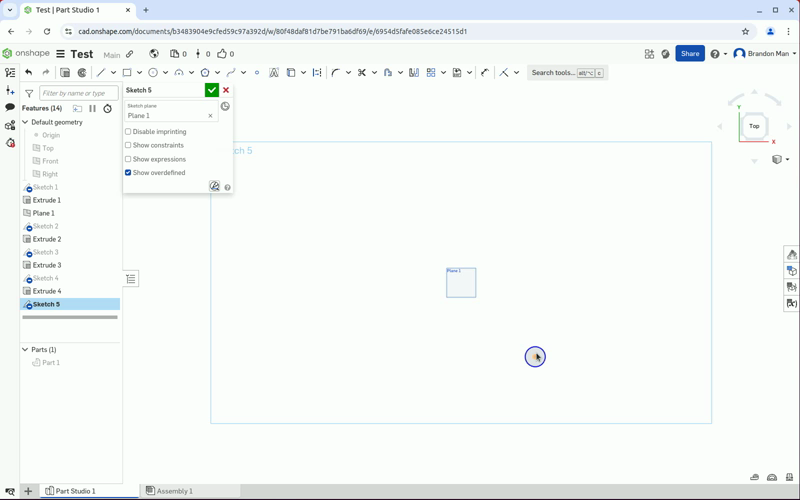
scroll(6)
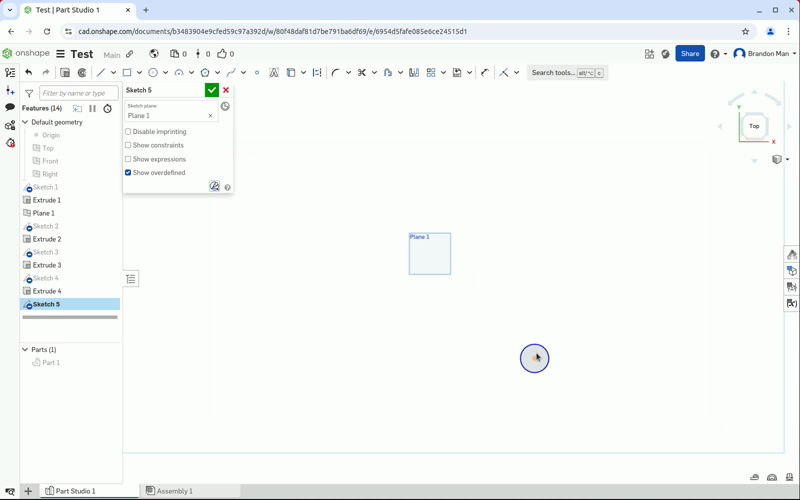
scroll(6)
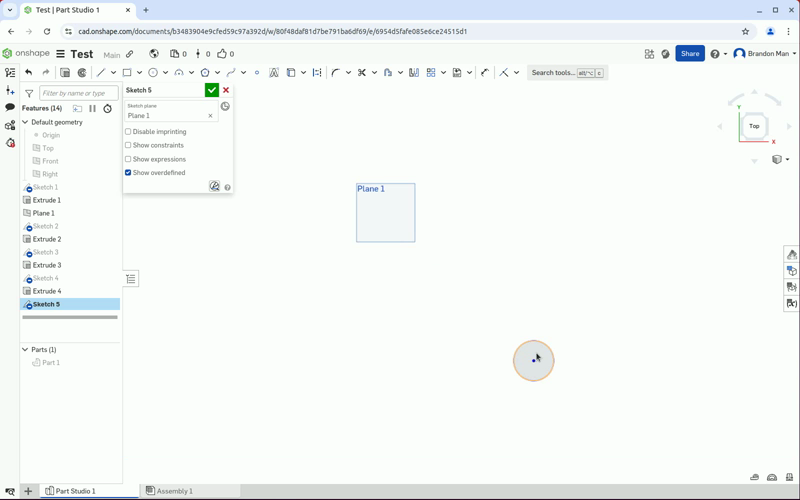
scroll(6)
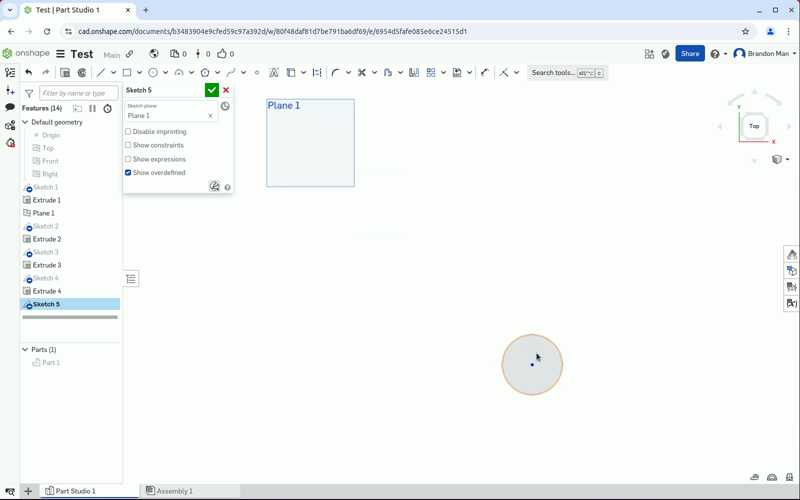
scroll(6)
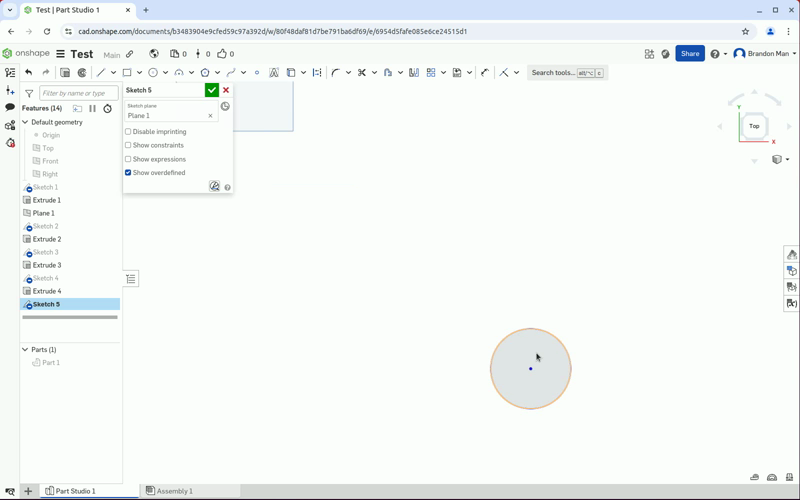
scroll(6)
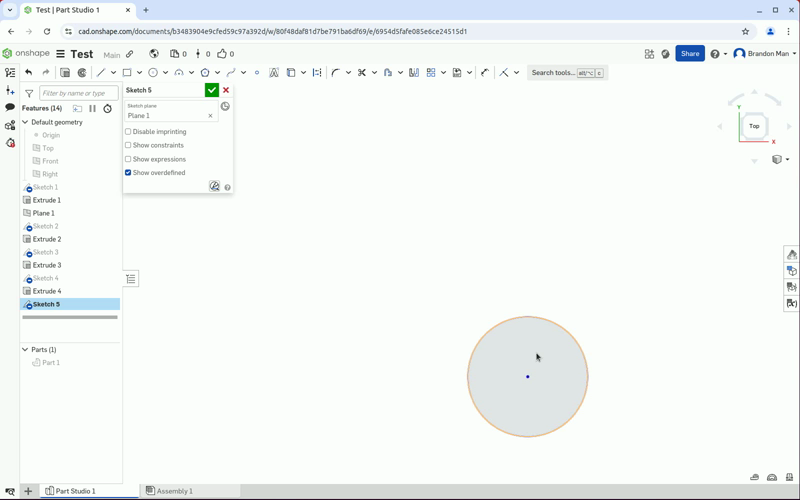
scroll(6)
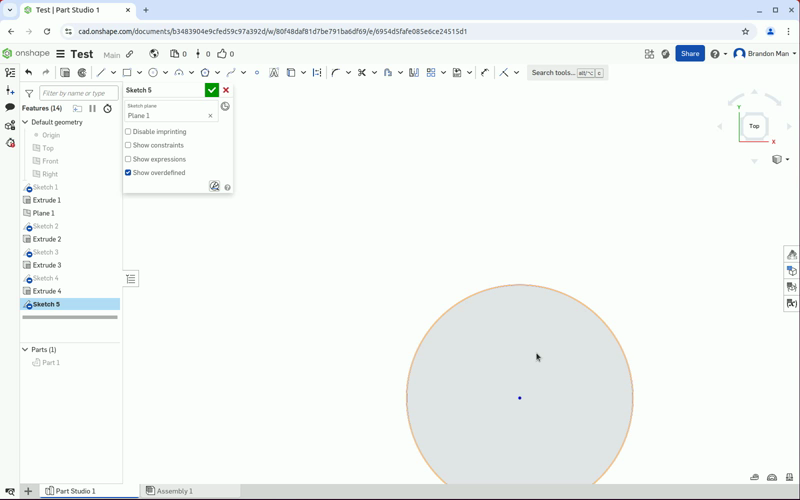
click(536, 352)
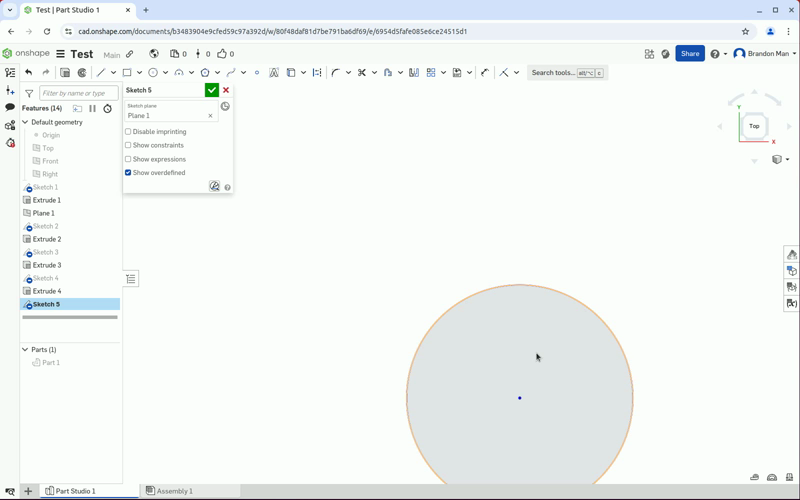
scroll(-6)
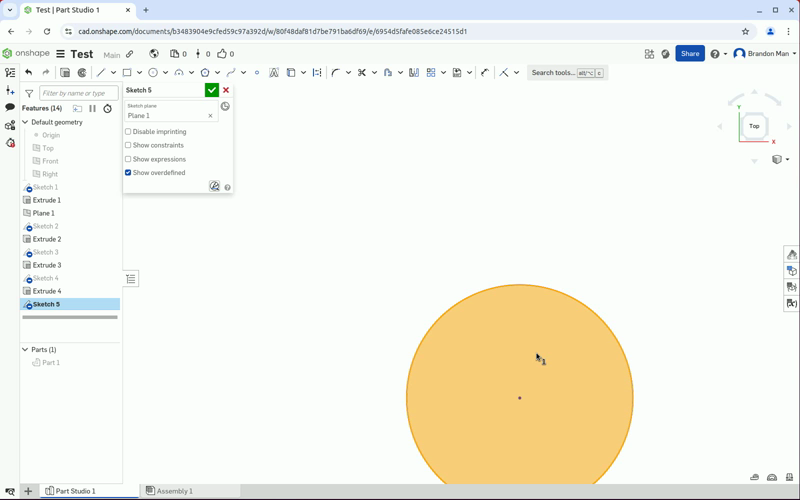
scroll(-6)
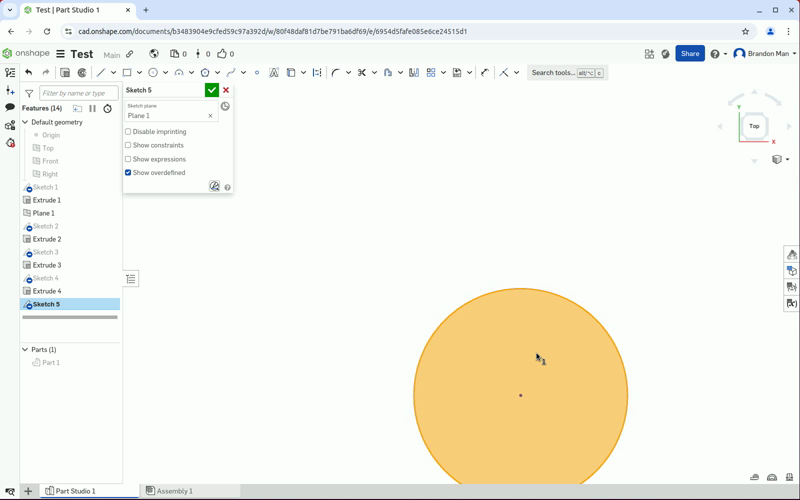
scroll(-6)
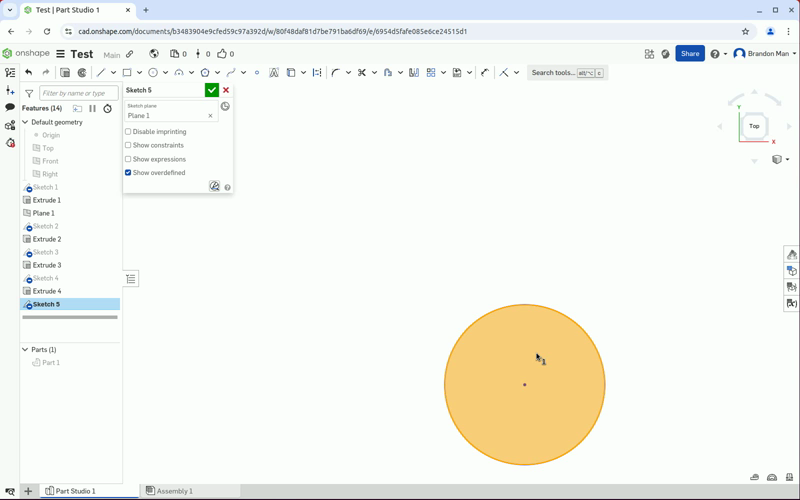
scroll(-6)
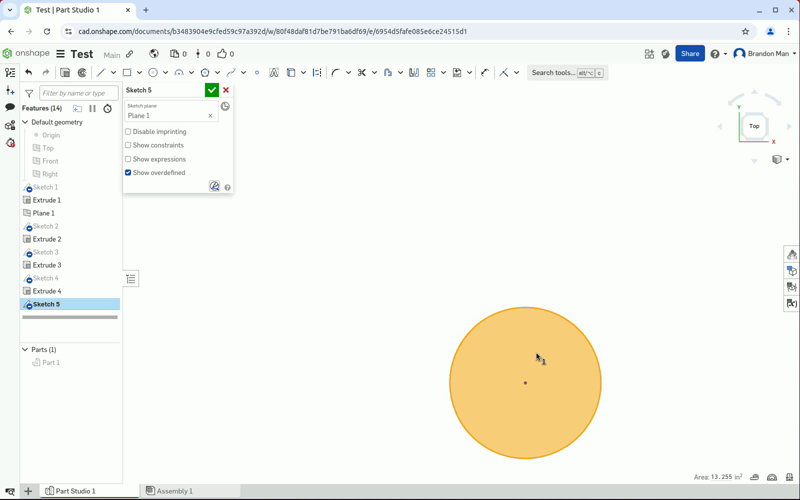
scroll(-6)
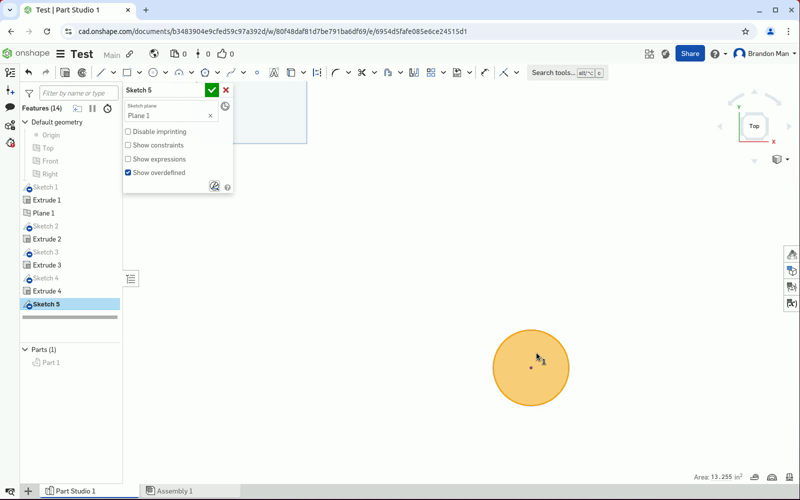
scroll(-6)
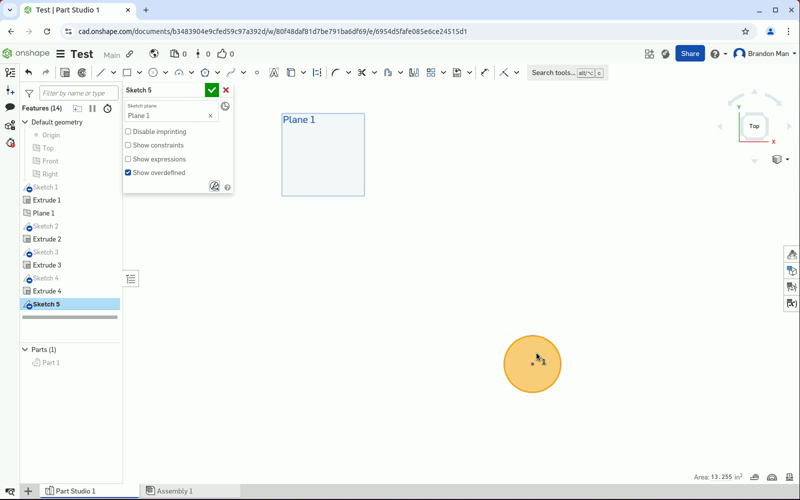
scroll(-6)
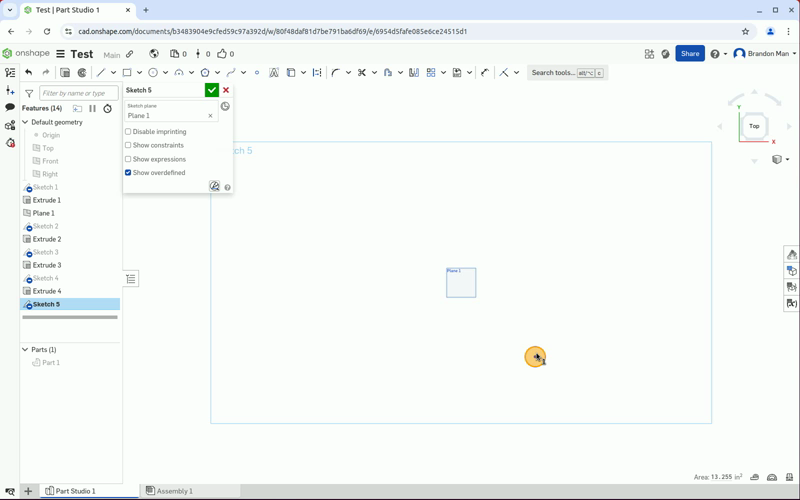
mouse_move(73, 352)
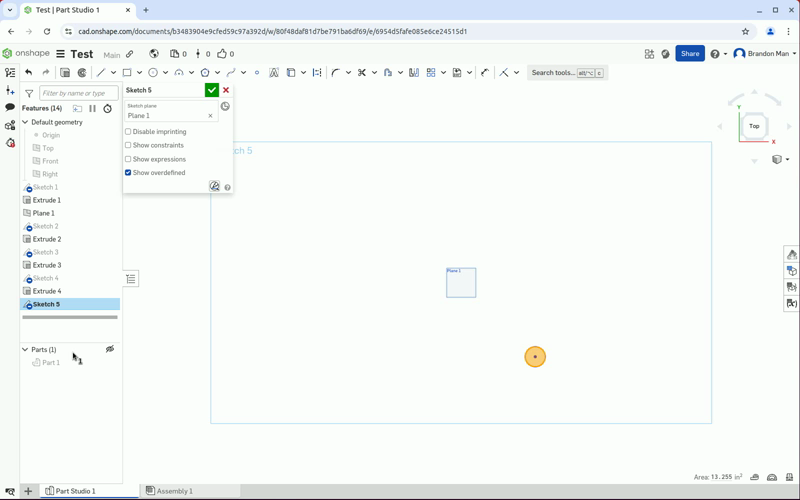
key(shift+y)
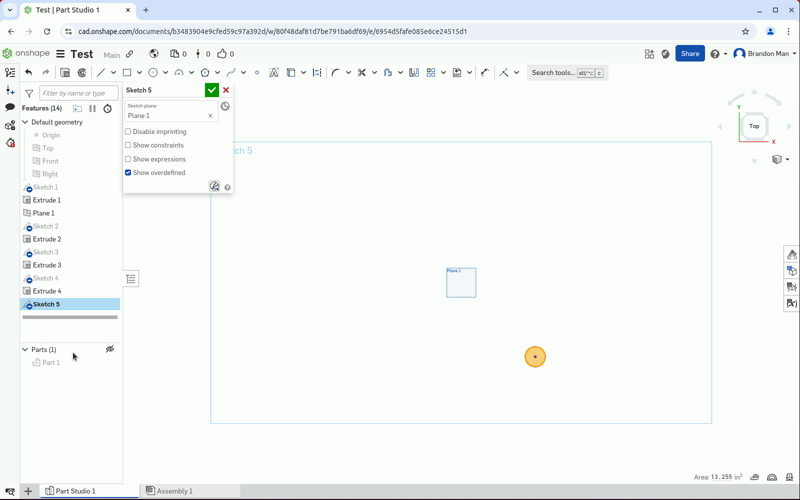
key(shift+e)
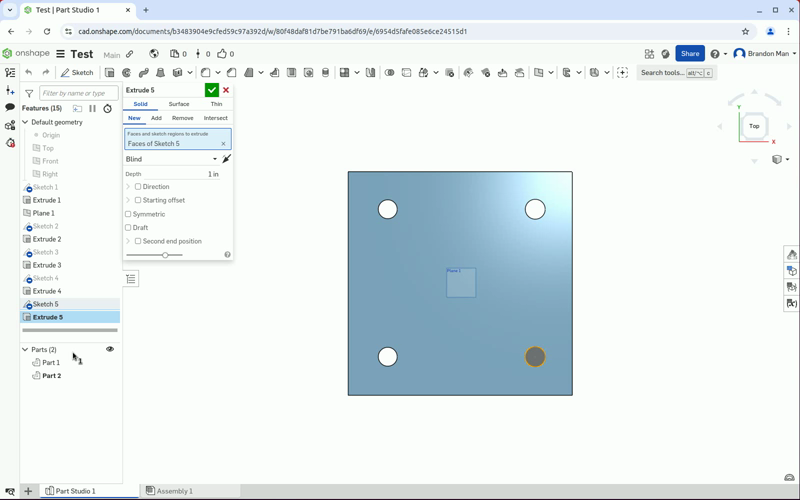
mouse_move(143, 106)
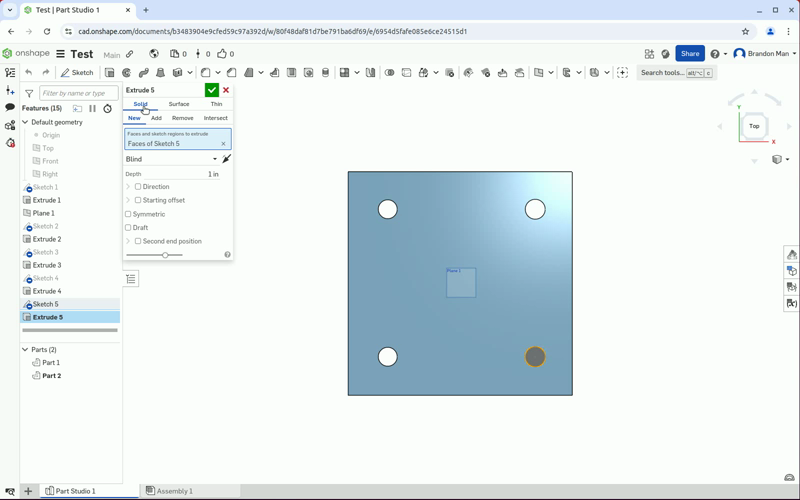
click(143, 106)
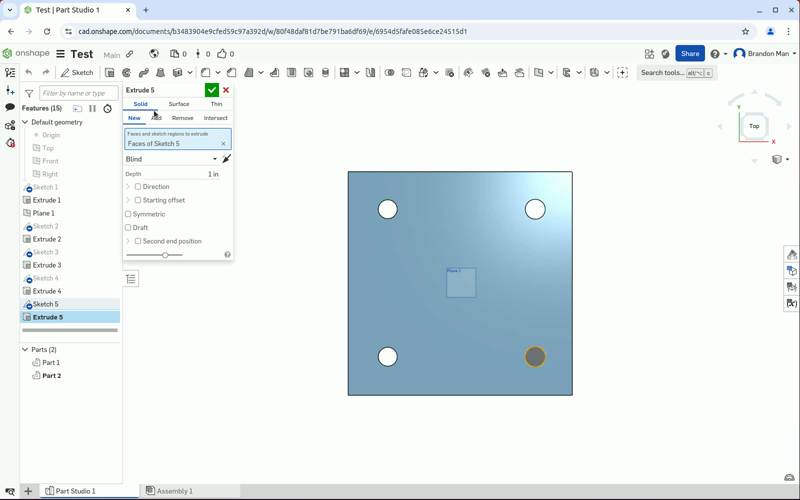
mouse_move(186, 120)
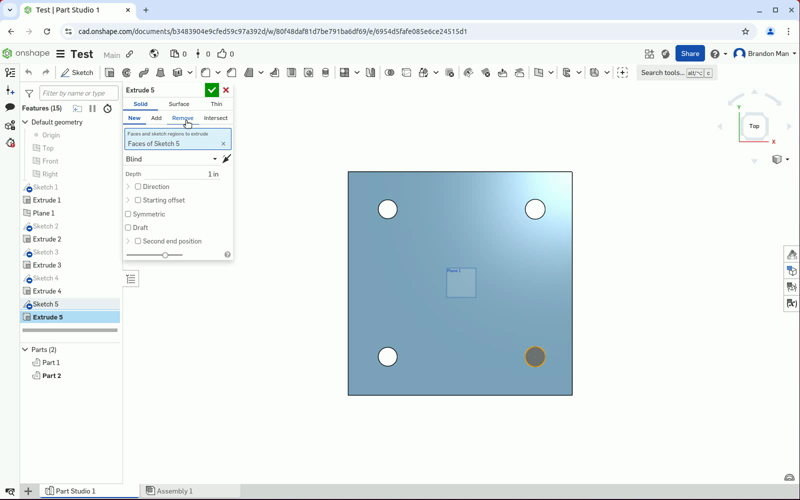
click(186, 120)
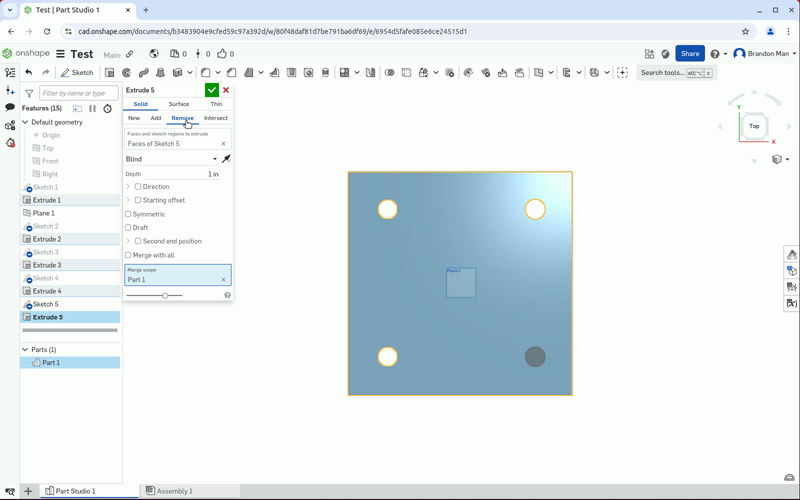
key(tab, 4)
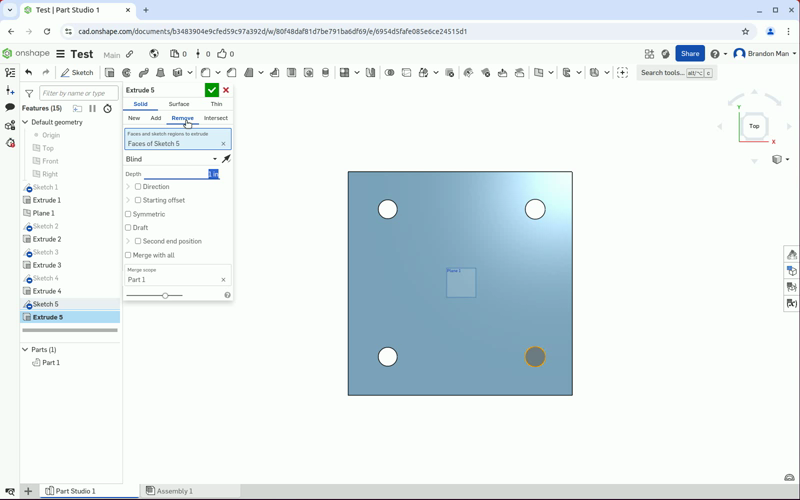
text(17.813)
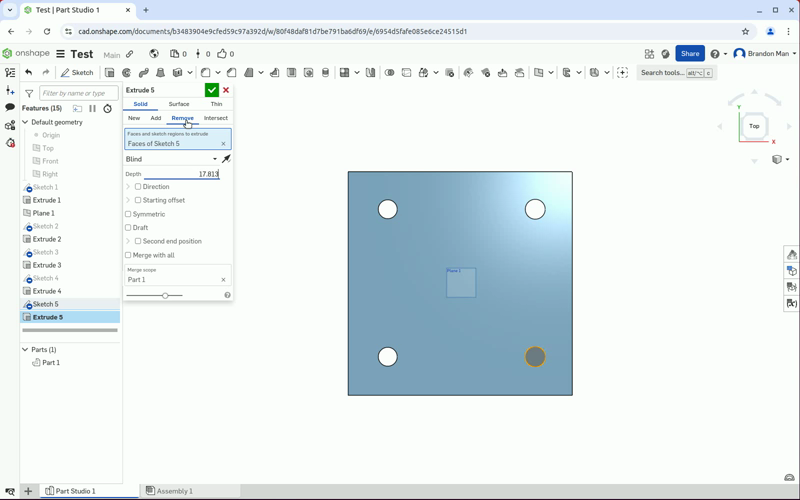
key(tab, 6)
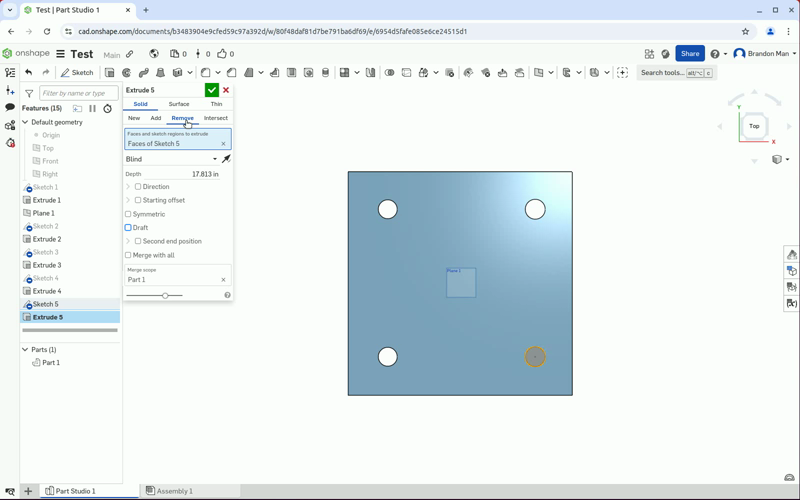
key(space)
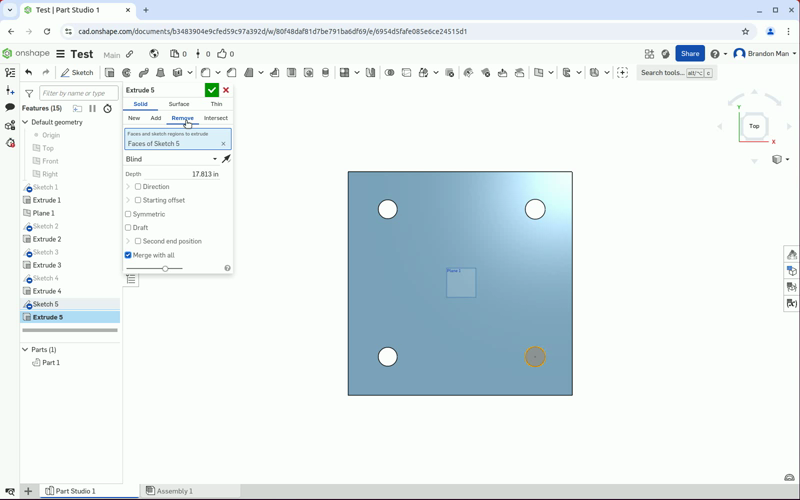
key(enter)
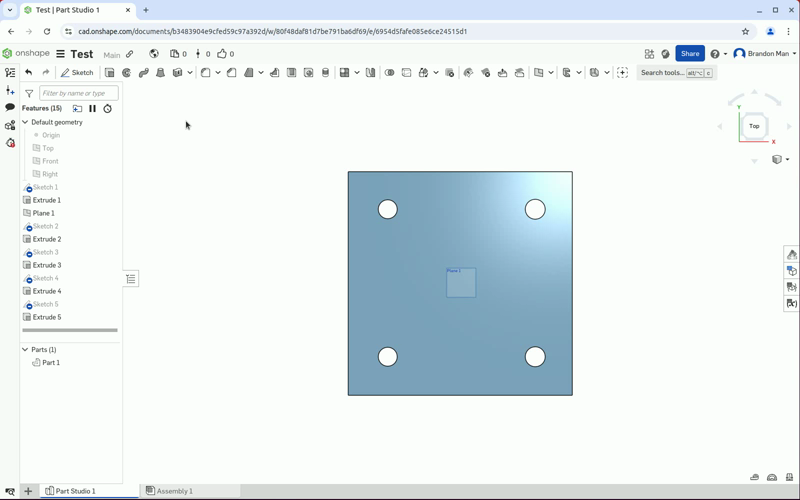
key(shift+h)
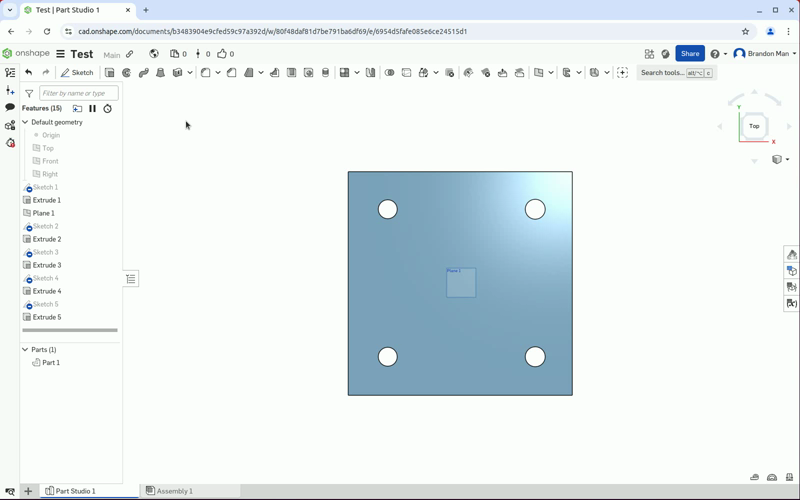
key(shift+h)
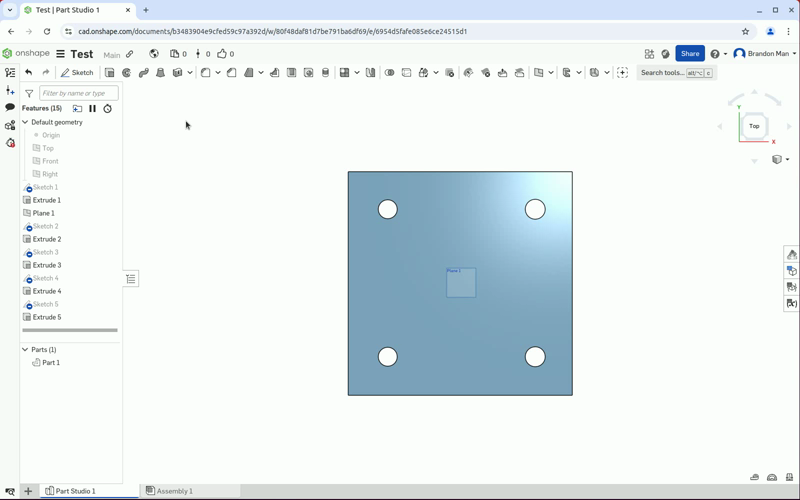
key(shift+7)
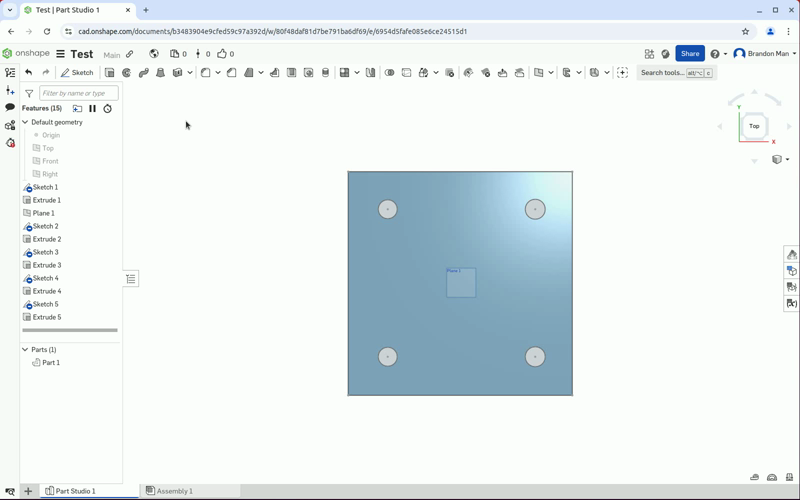
key(up, 3)
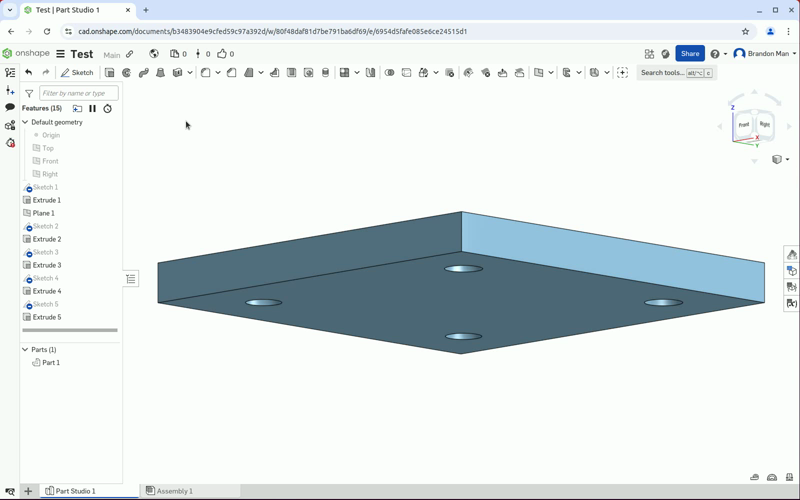
key(left, 3)
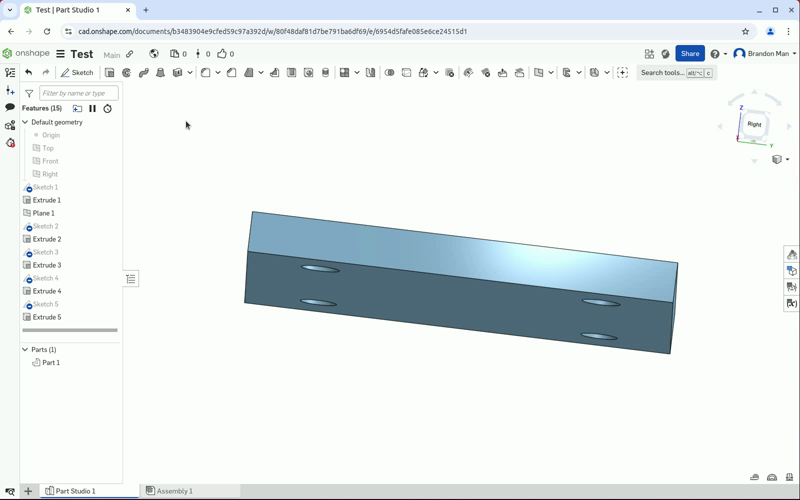
key(right, 3)
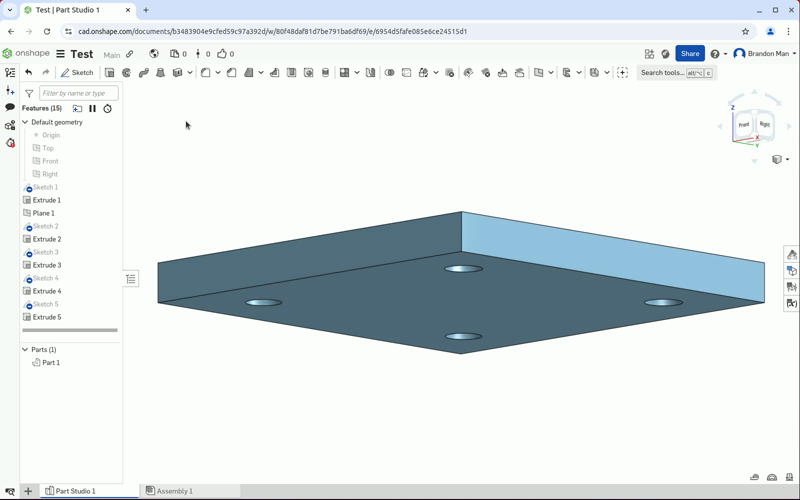
key(down, 3)
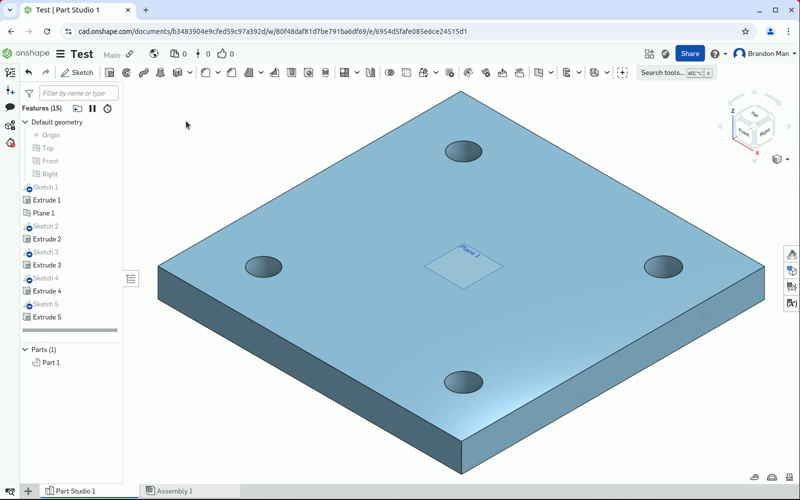
mouse_move(73, 189)
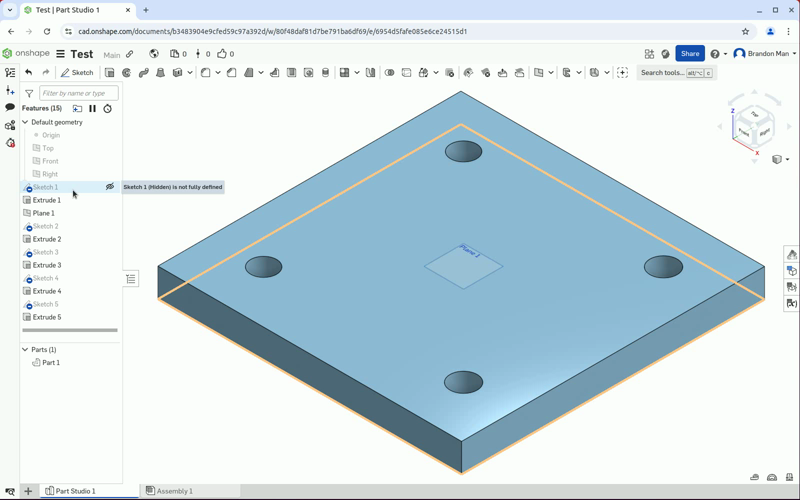
click(73, 189)